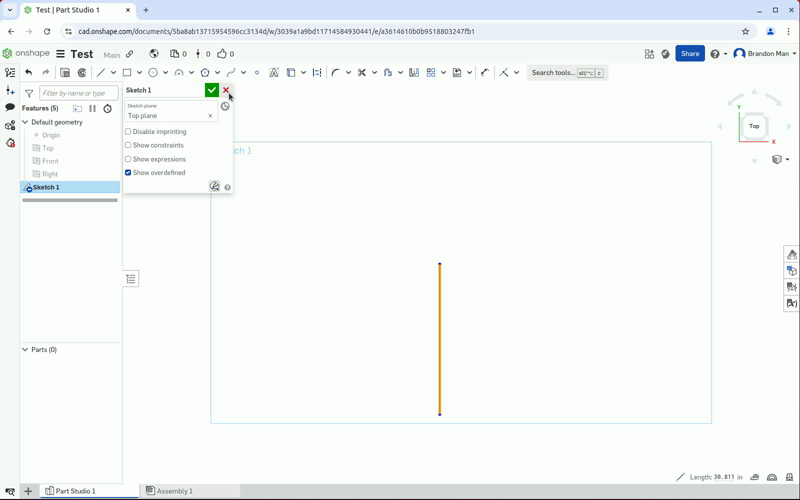
key(shift+h)
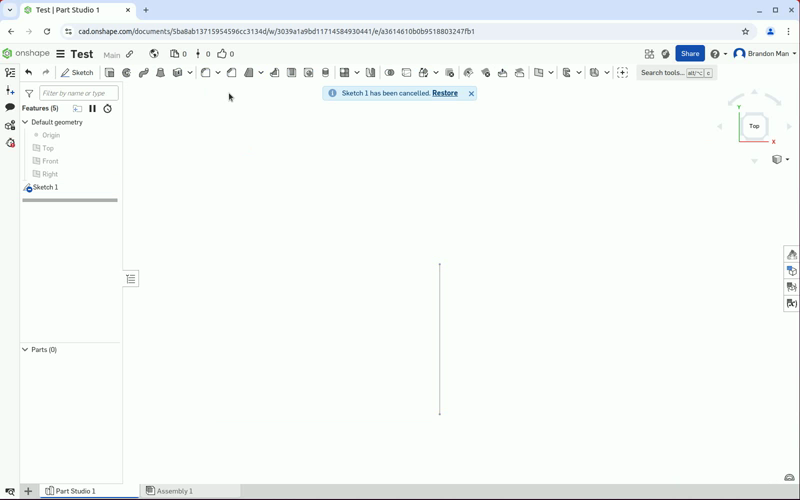
mouse_move(73, 352)
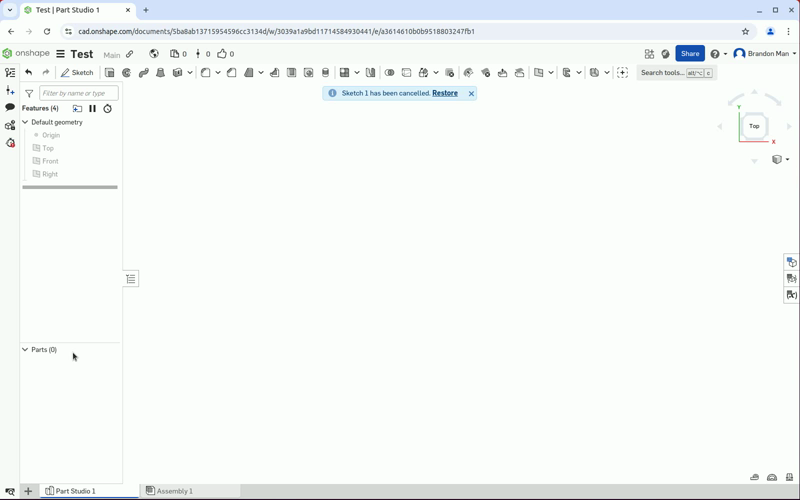
key(y)
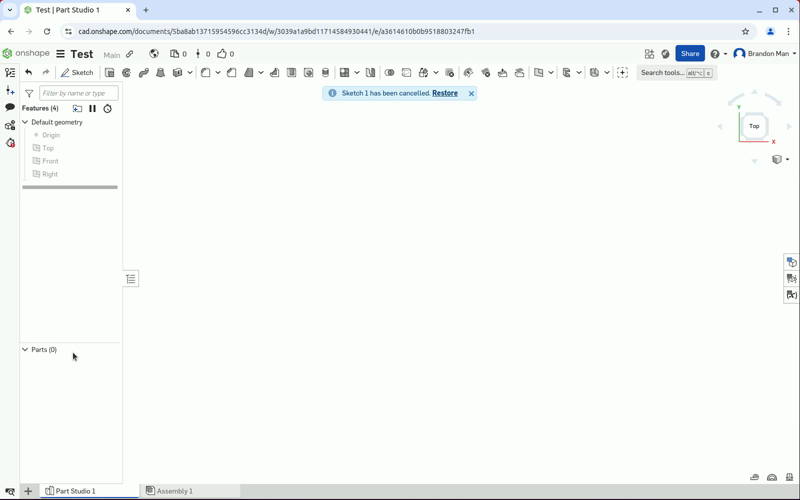
key(shift+p)
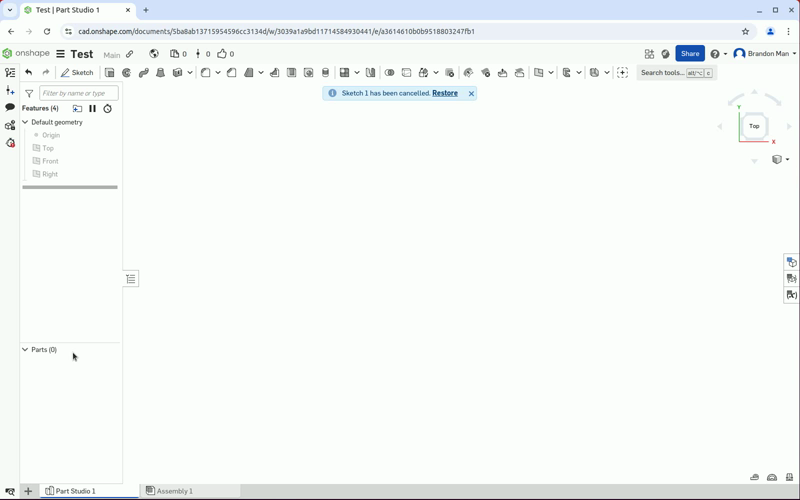
key(space)
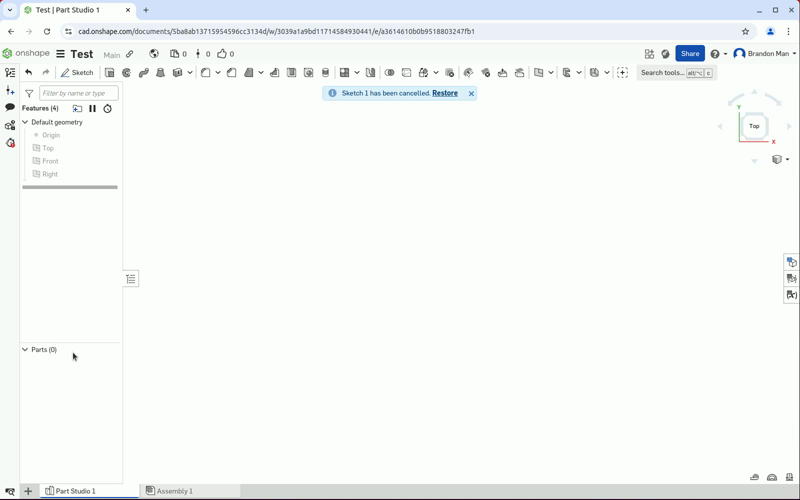
key_down(shift)
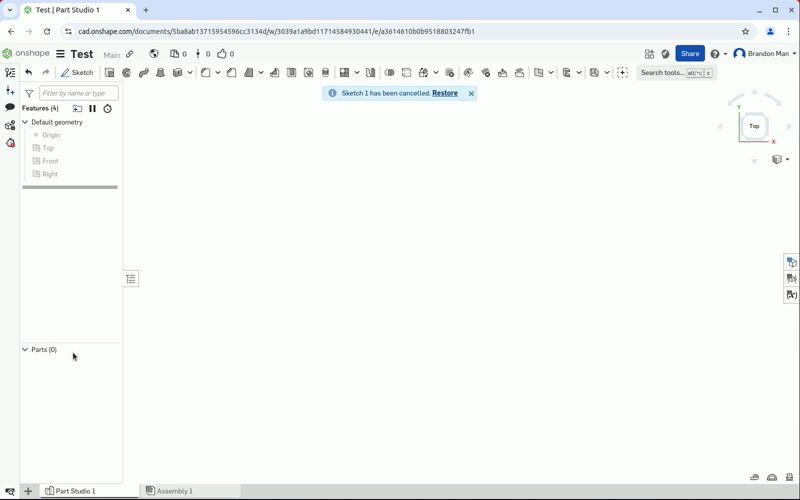
key(up)
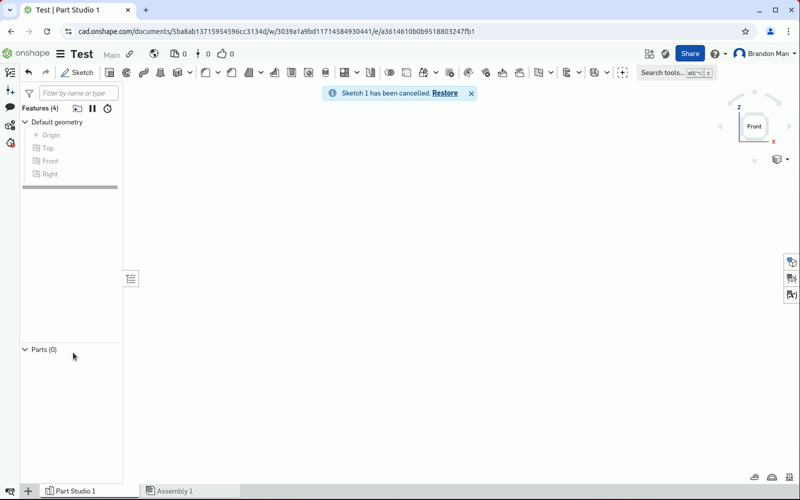
key_up(shift)
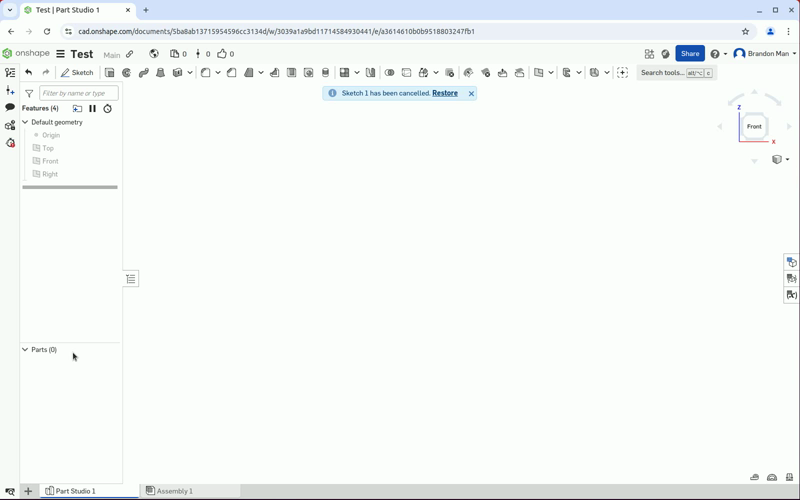
mouse_move(73, 352)
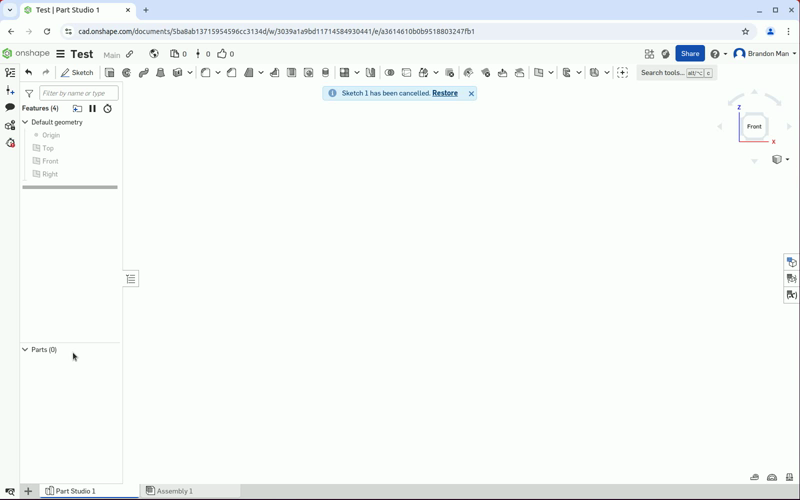
key(shift+y)
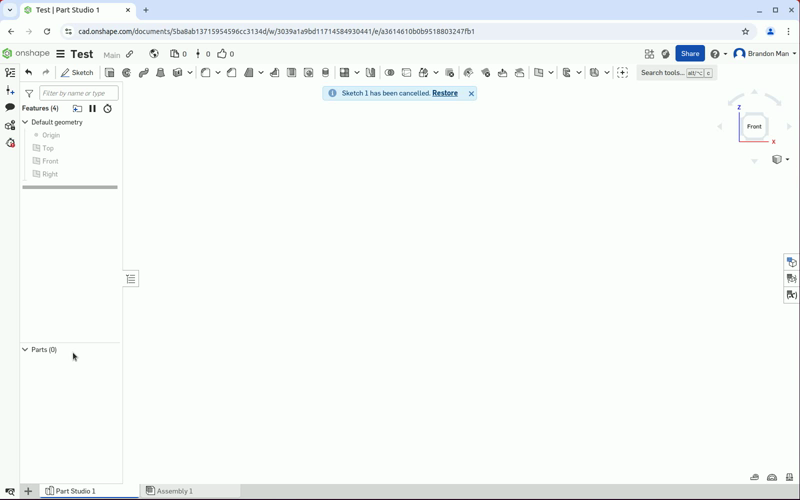
key(shift+s)
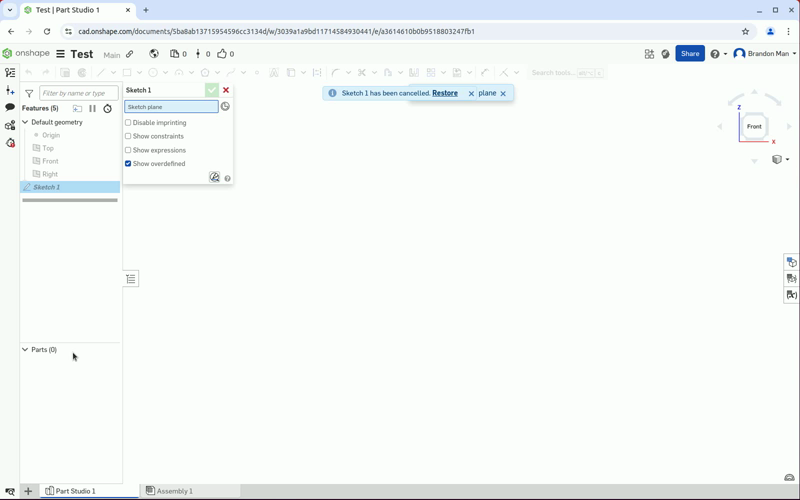
mouse_move(73, 163)
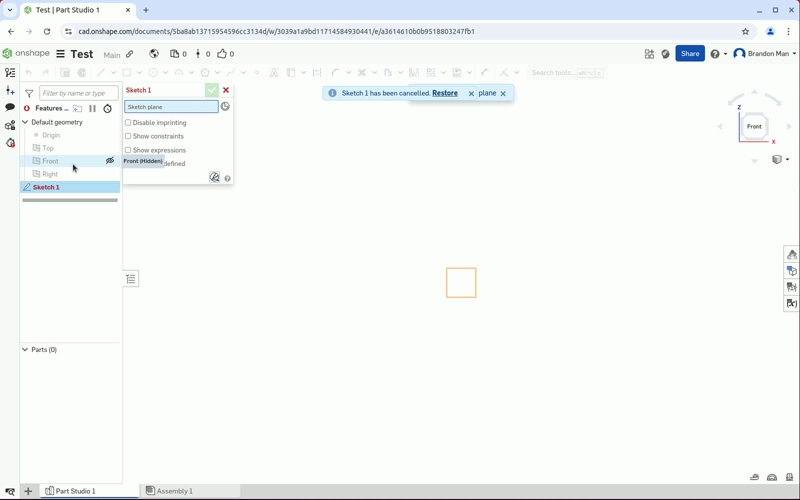
click(73, 163)
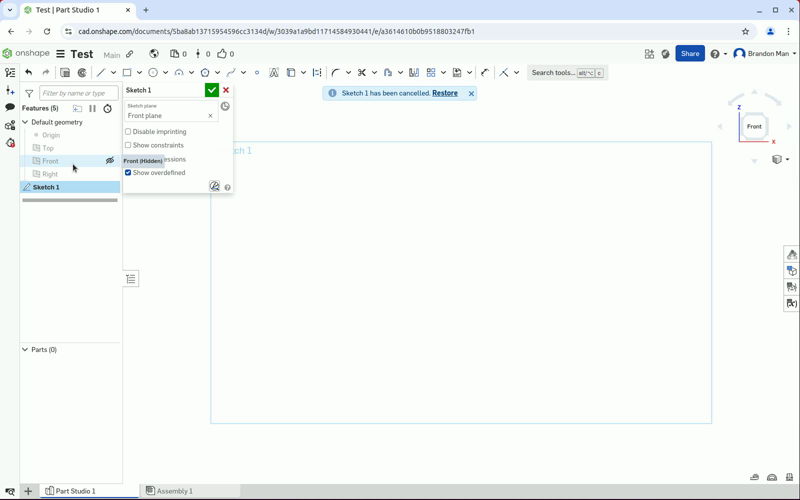
mouse_move(73, 352)
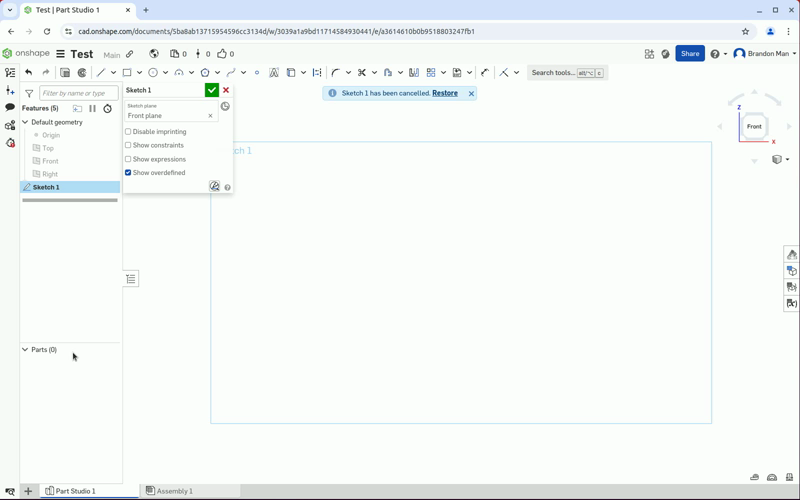
key(y)
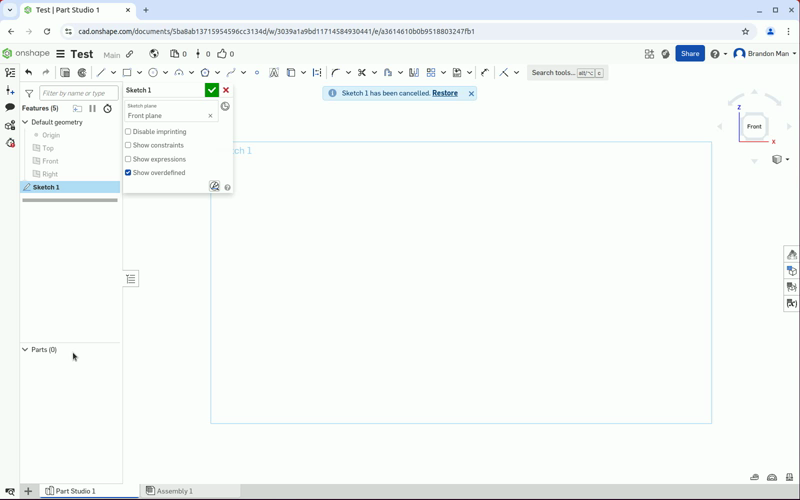
key(l)
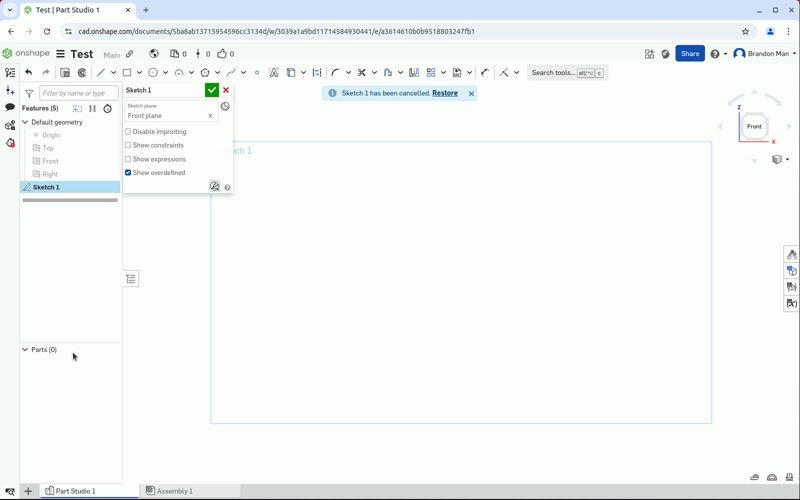
key_down(shift)
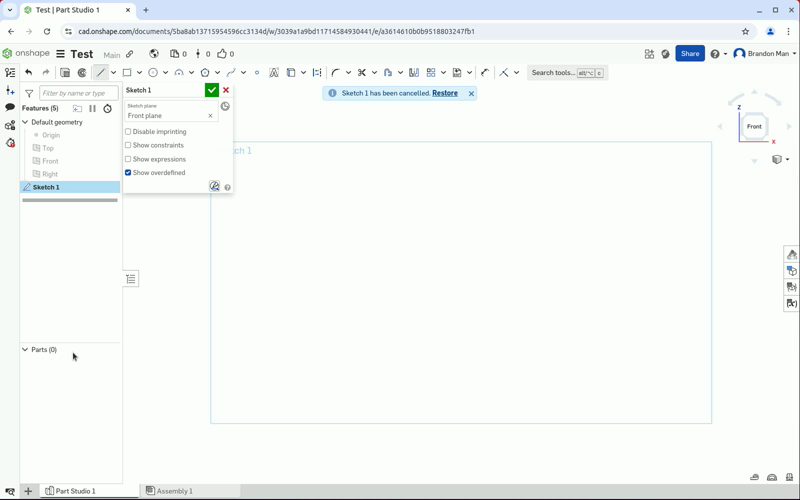
mouse_move(348, 312)
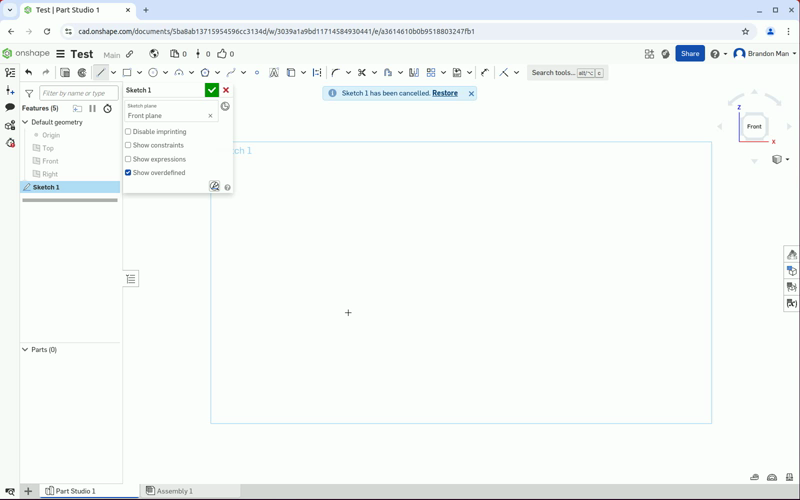
click(348, 312)
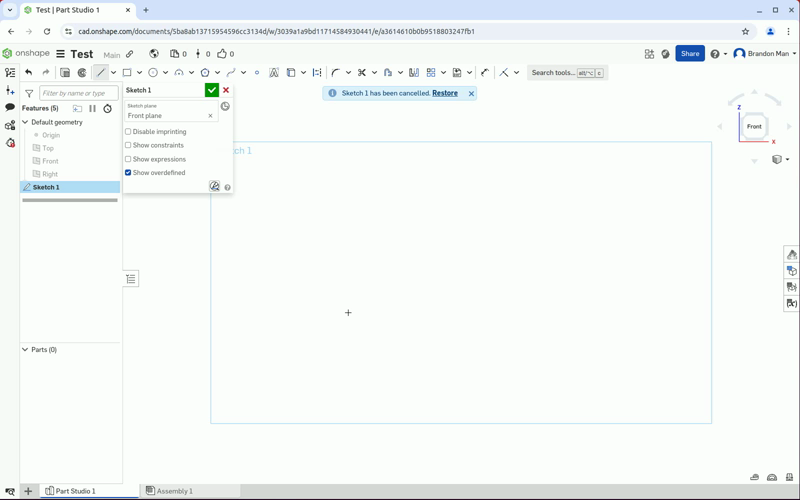
key_up(shift)
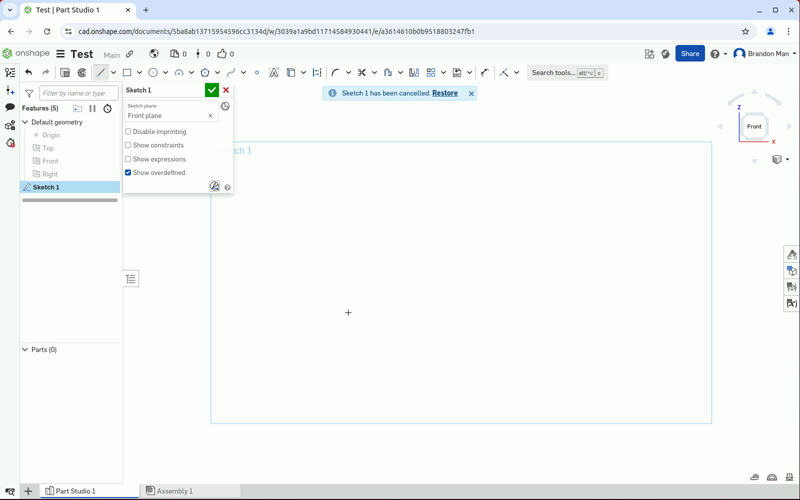
key_down(shift)
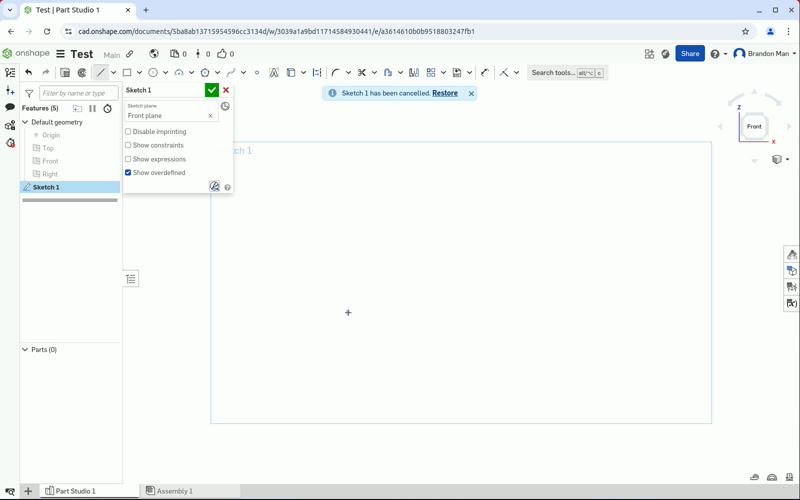
mouse_move(452, 312)
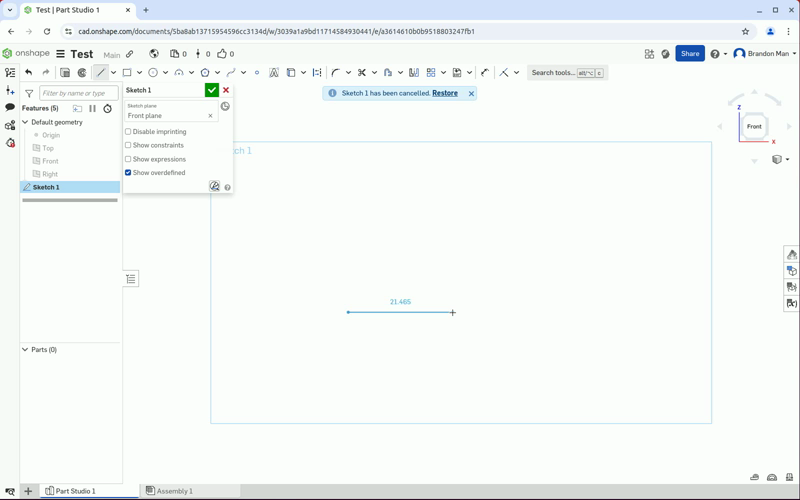
click(452, 312)
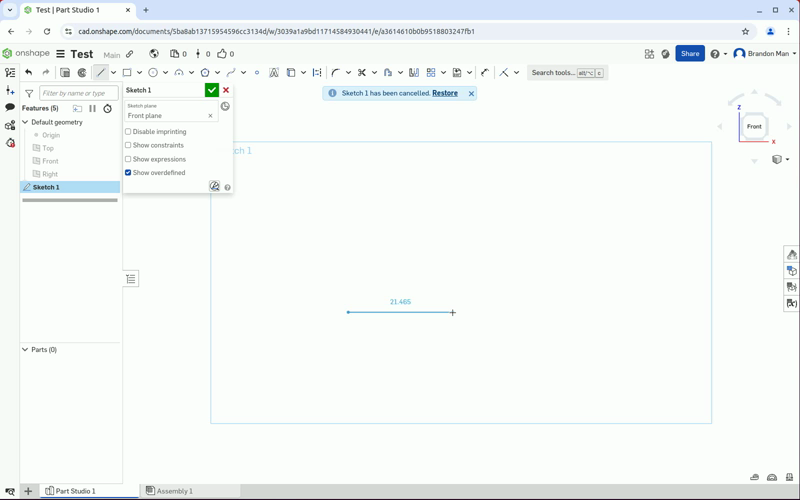
key_up(shift)
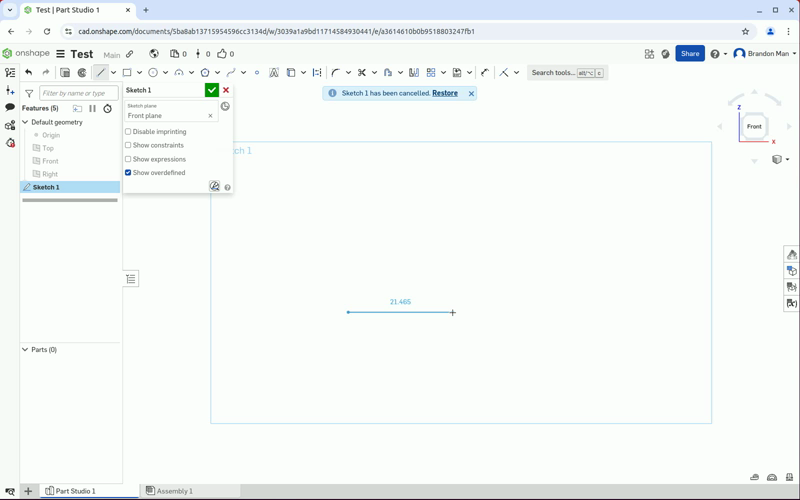
key_down(shift)
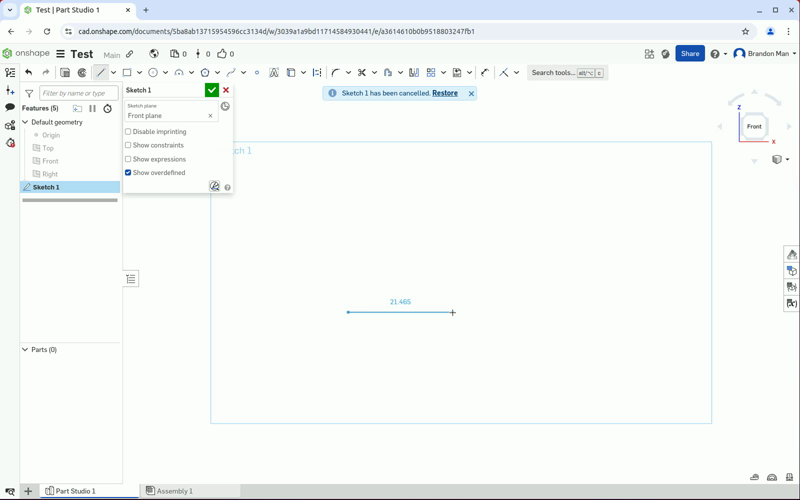
mouse_move(482, 312)
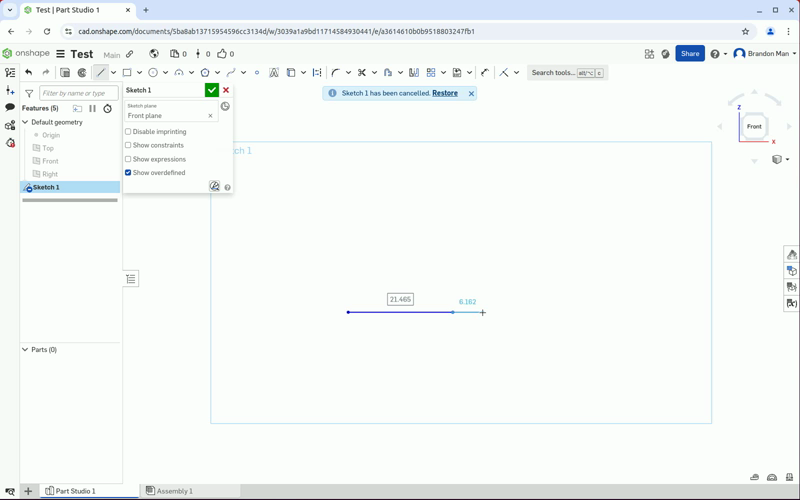
mouse_move(452, 252)
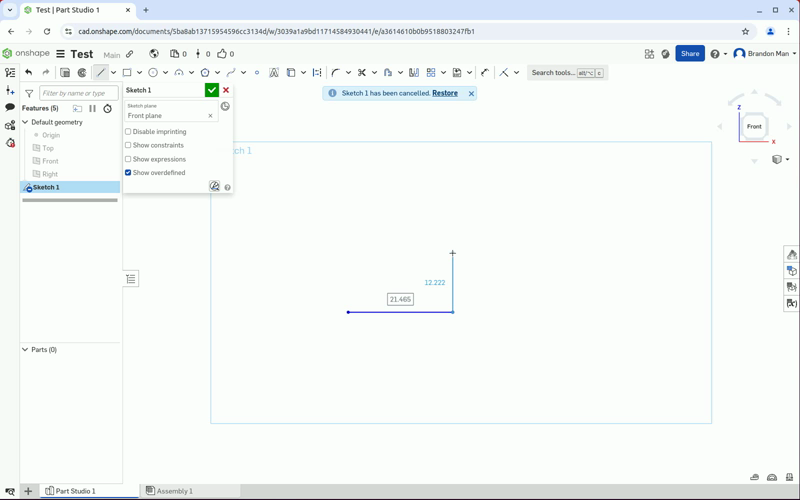
click(452, 252)
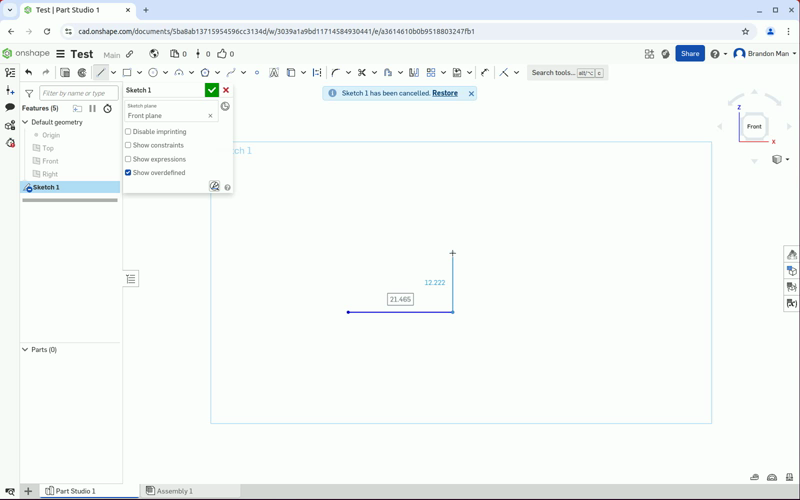
key_up(shift)
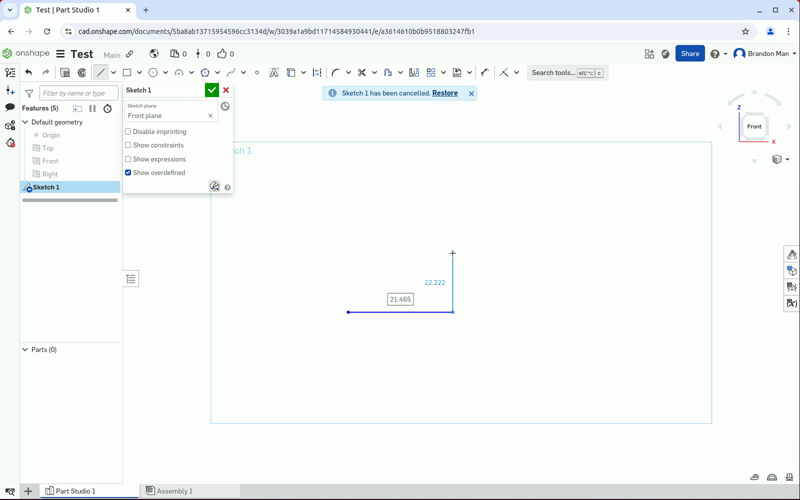
key_down(shift)
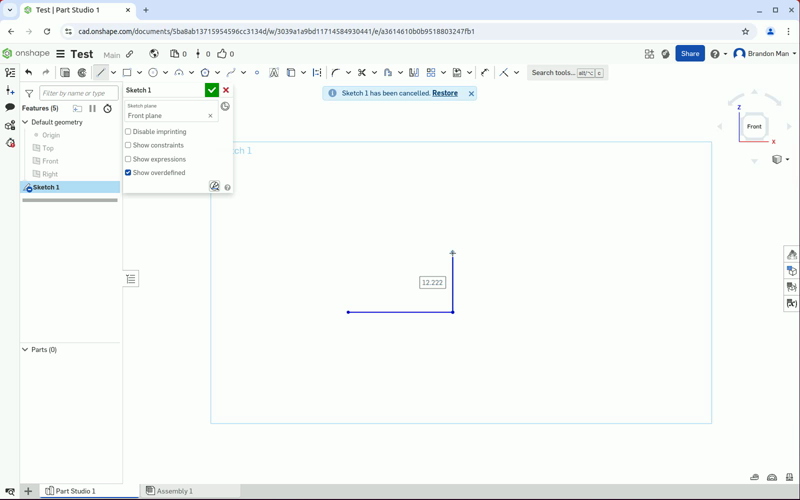
mouse_move(348, 252)
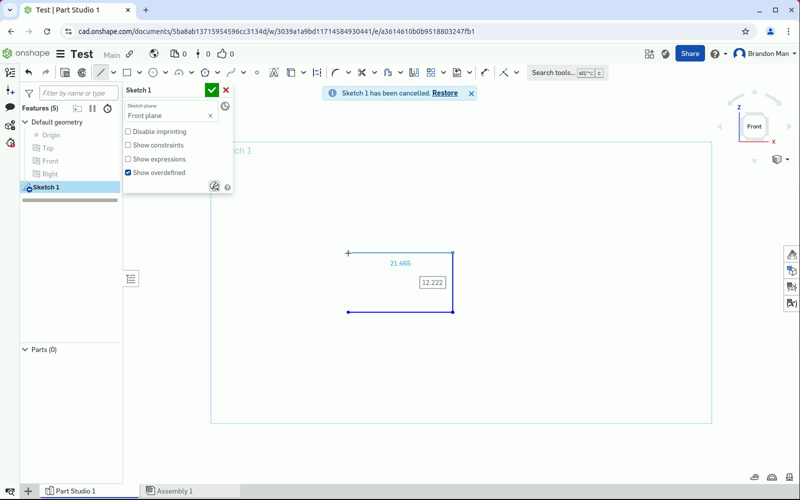
click(348, 252)
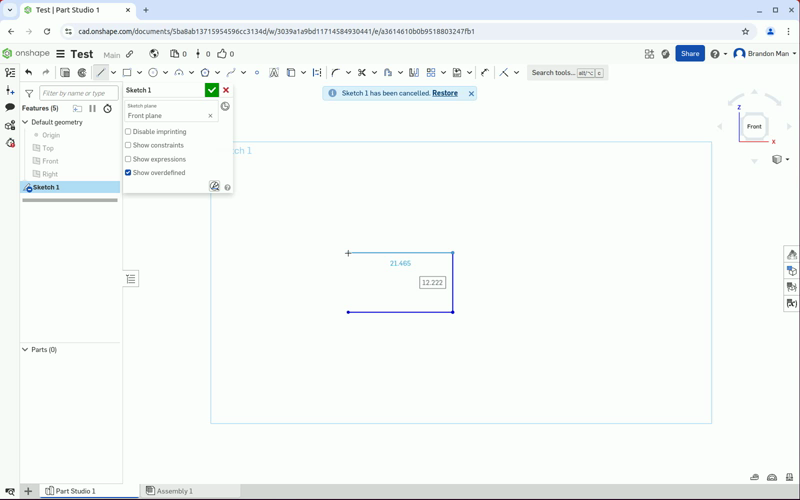
key_up(shift)
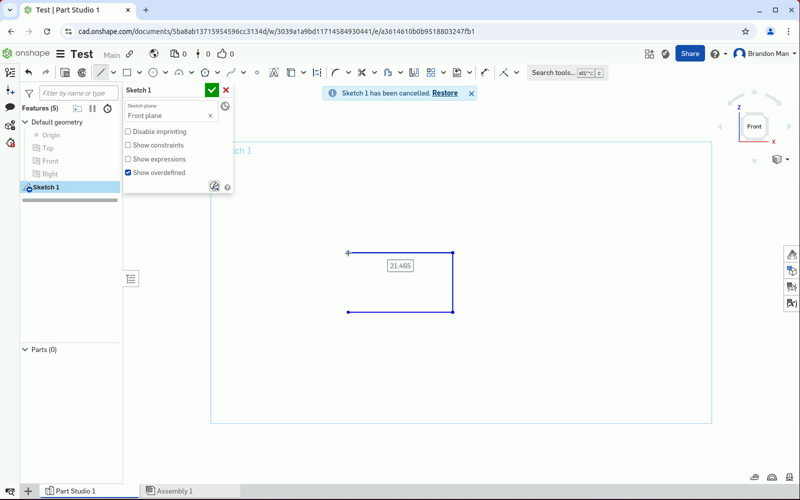
mouse_move(378, 252)
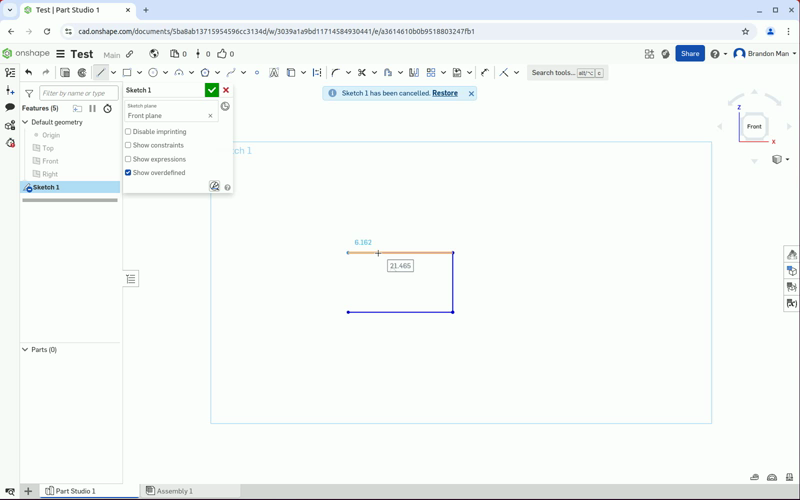
key_down(shift)
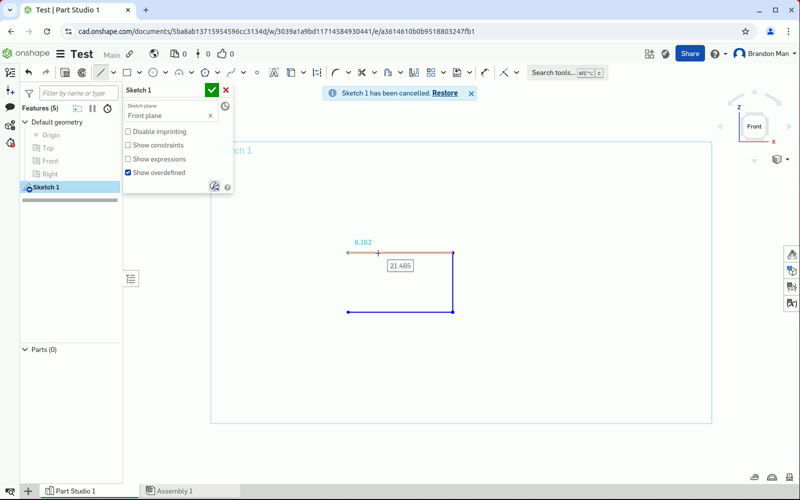
mouse_move(348, 312)
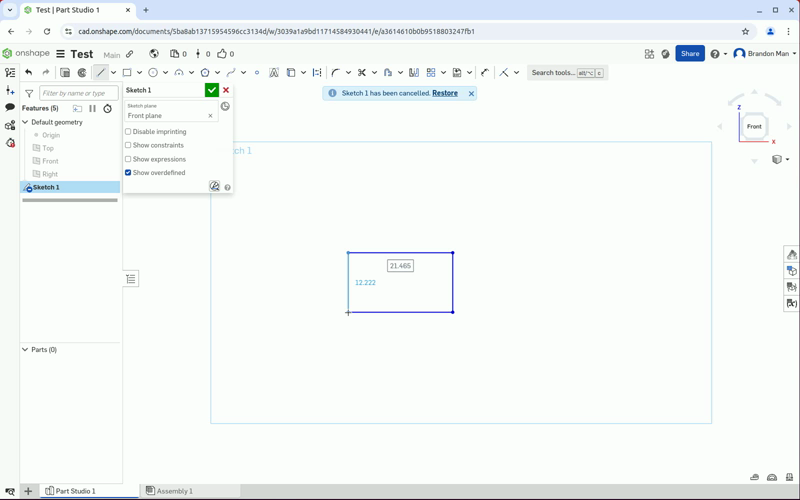
key_up(shift)
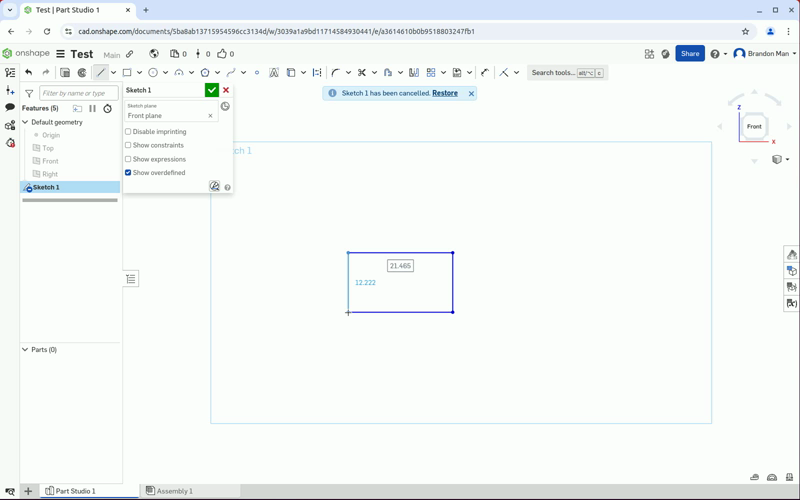
click(348, 312)
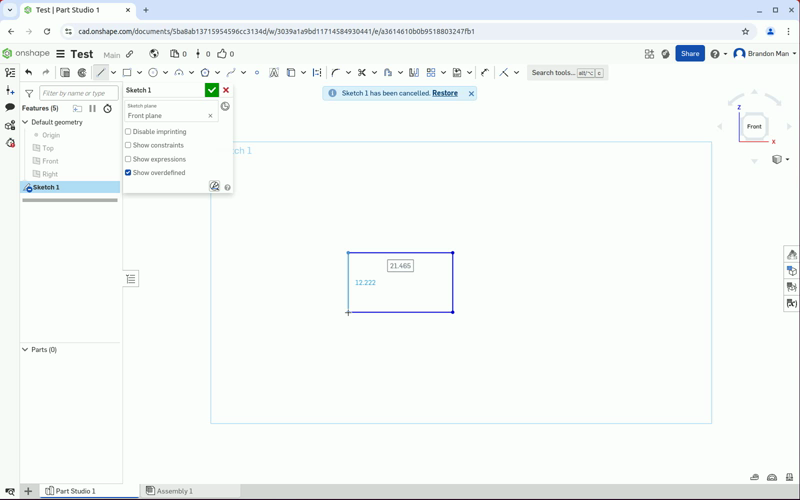
key(esc)
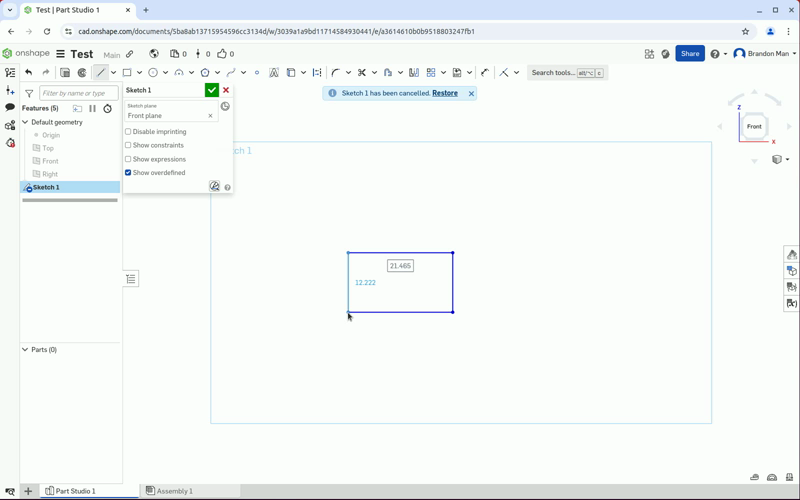
mouse_move(367, 275)
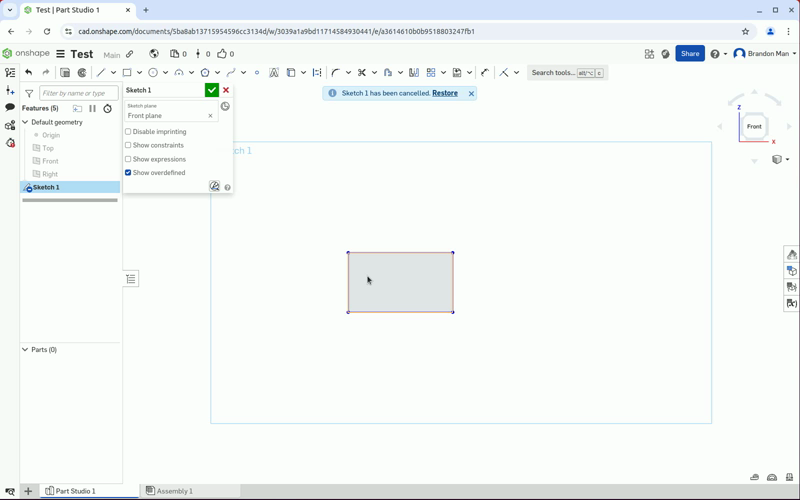
click(367, 275)
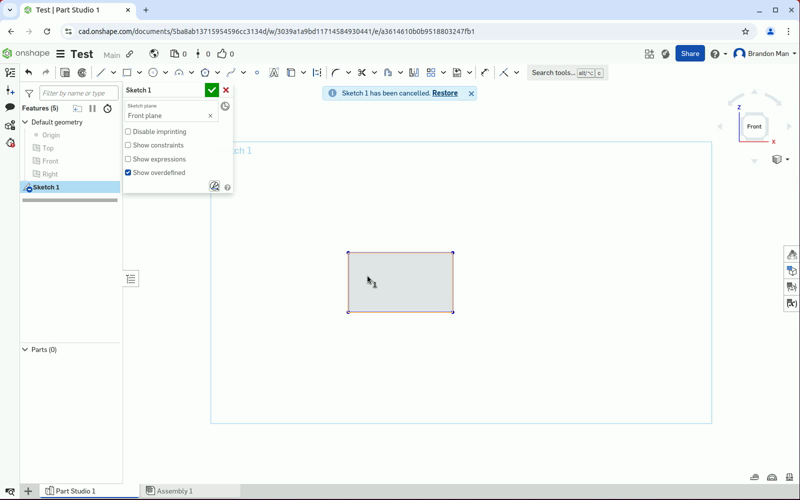
mouse_move(73, 352)
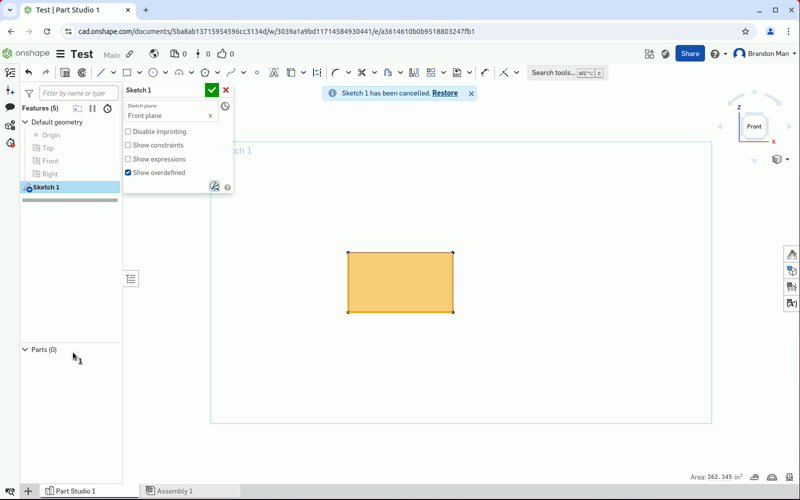
key(shift+y)
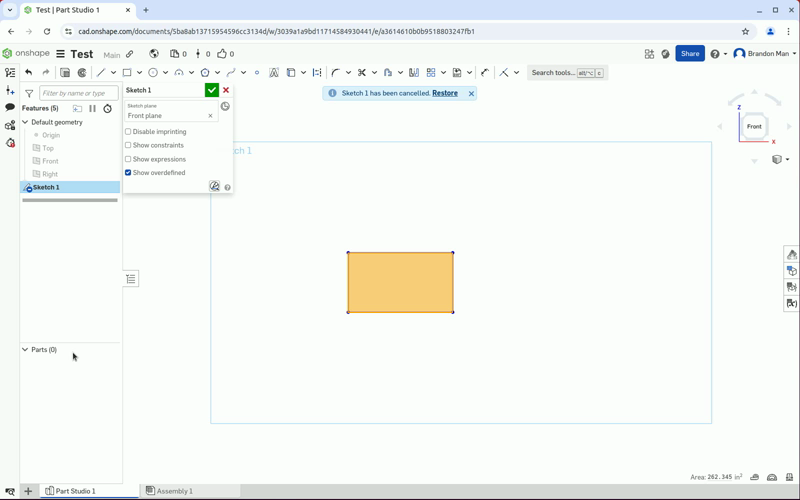
key(shift+e)
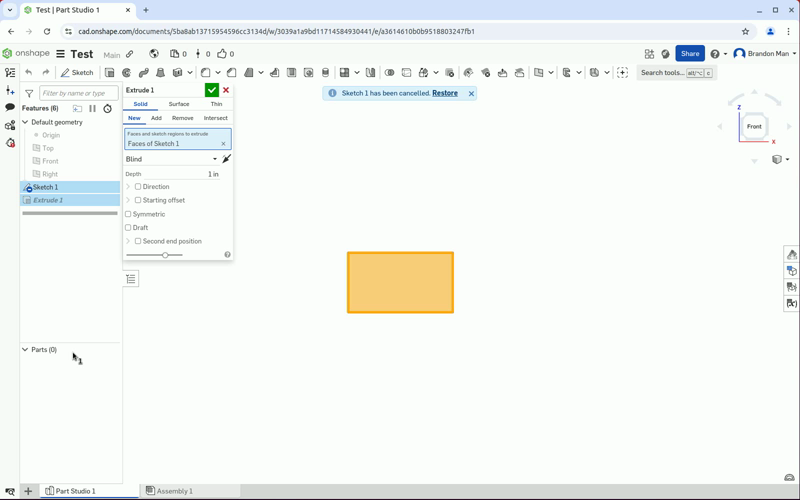
mouse_move(143, 106)
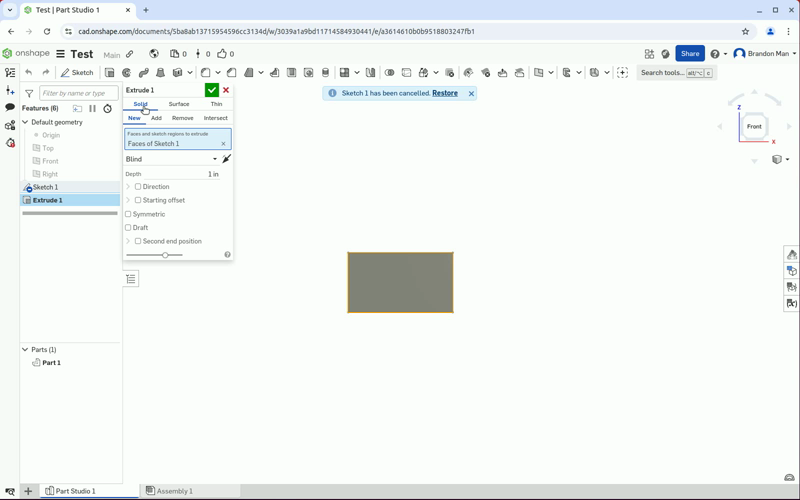
click(143, 106)
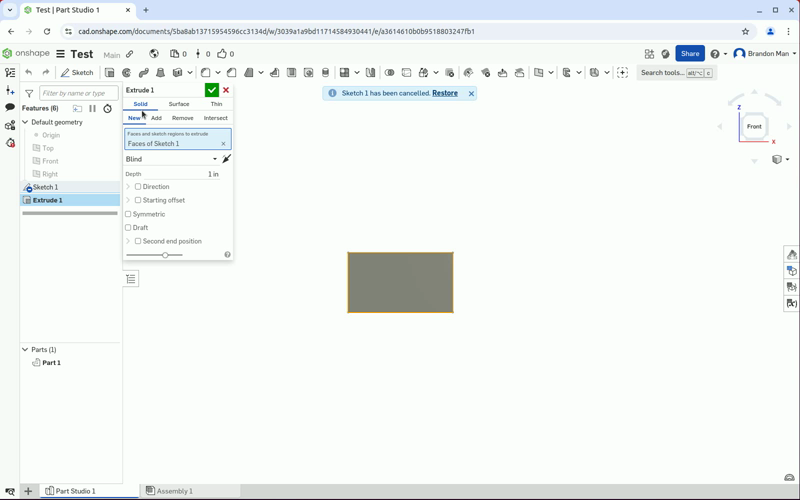
mouse_move(137, 120)
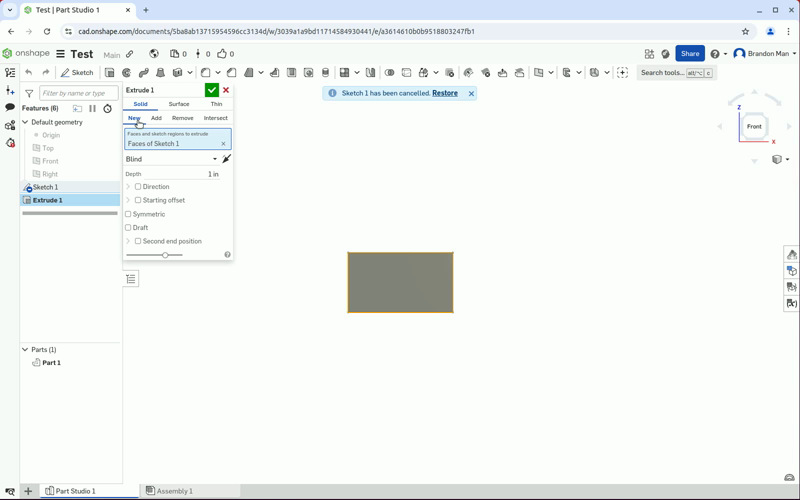
click(137, 120)
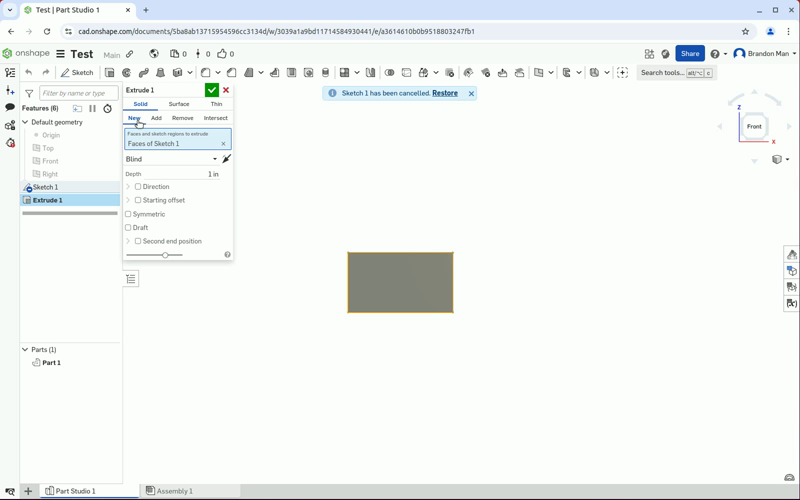
key(tab, 4)
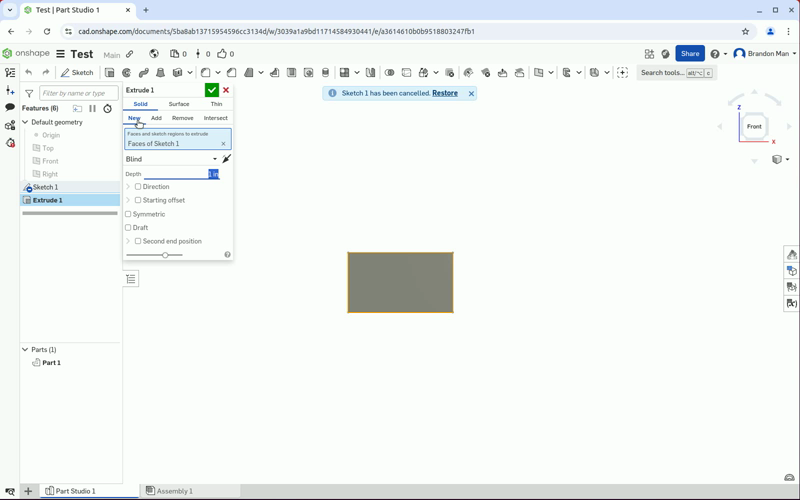
text(6.018)
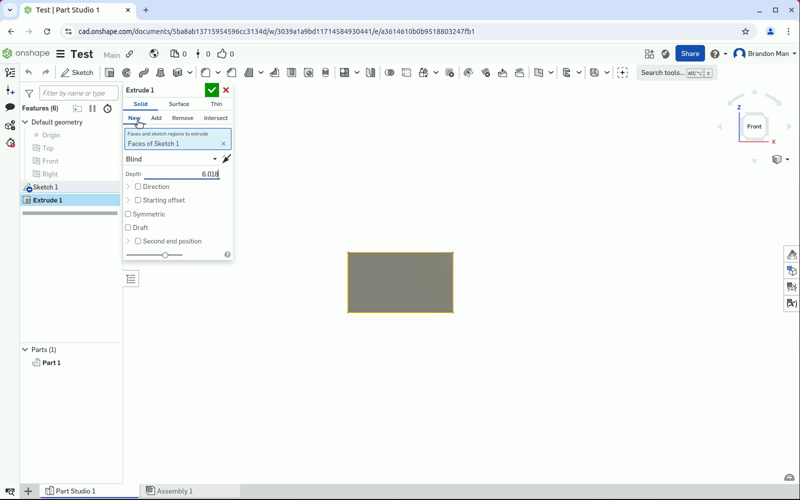
key(enter)
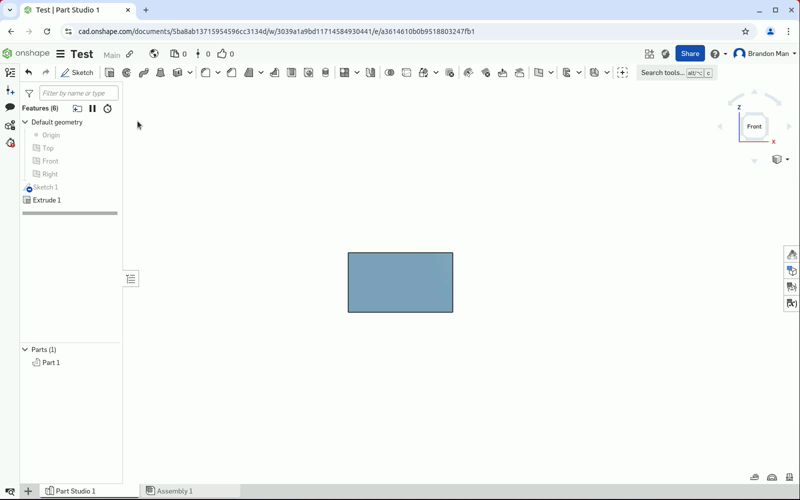
key(shift+h)
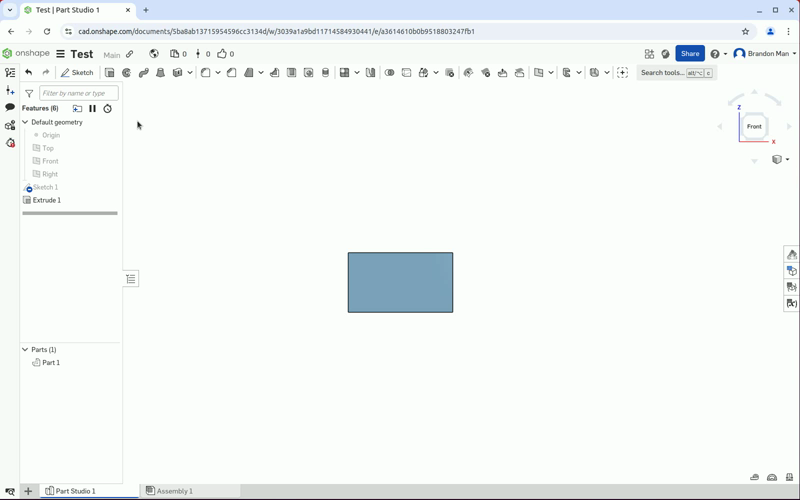
key(shift+h)
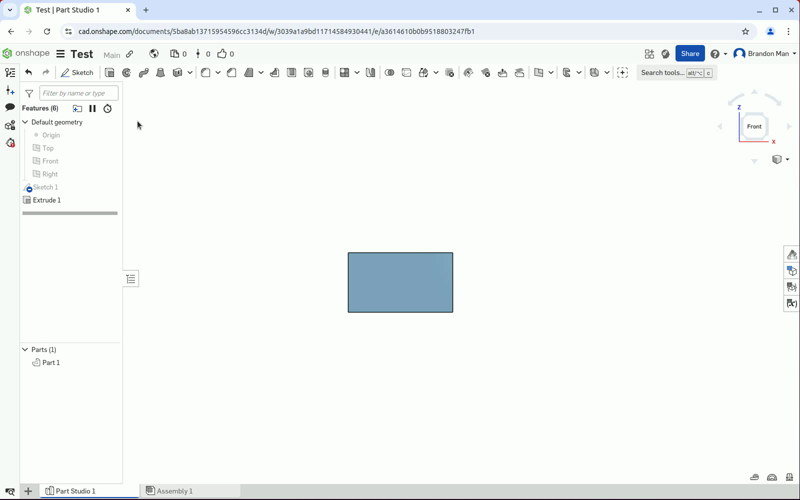
mouse_move(73, 189)
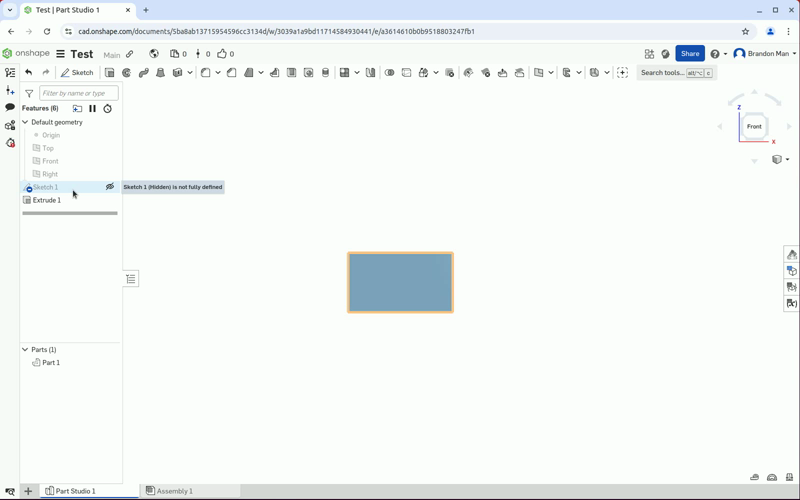
click(73, 189)
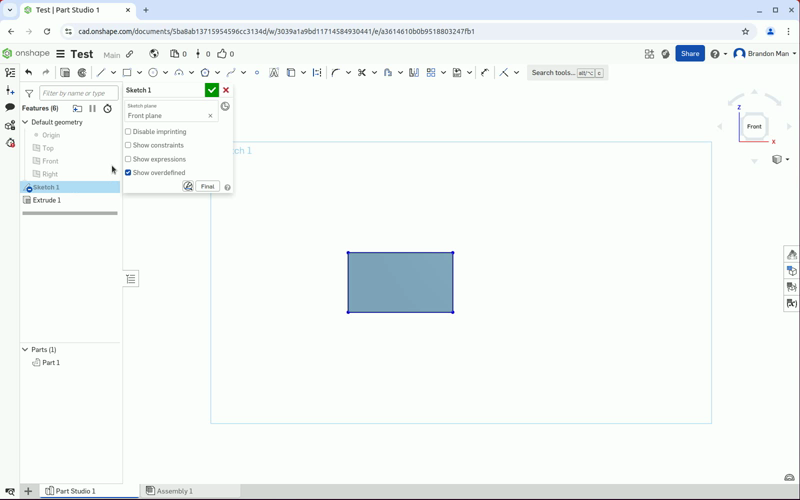
mouse_move(229, 92)
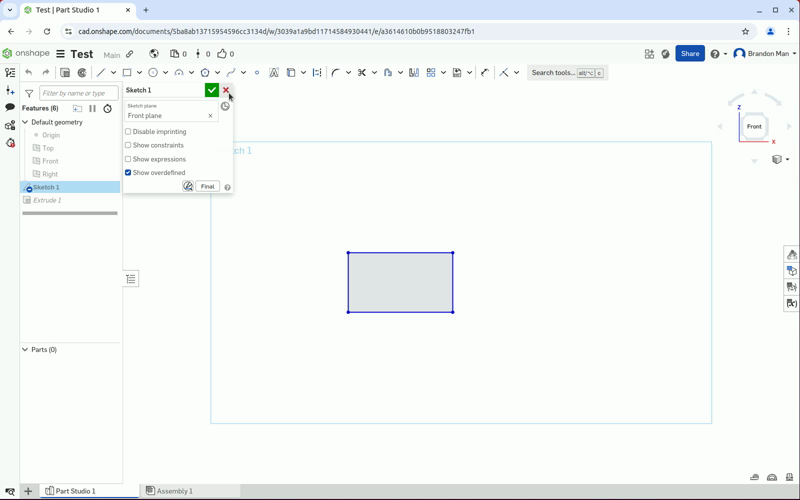
click(229, 92)
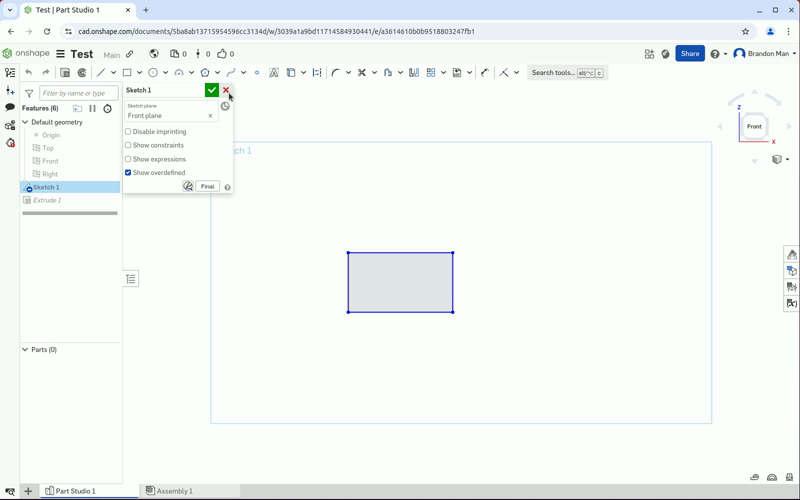
key(shift+s)
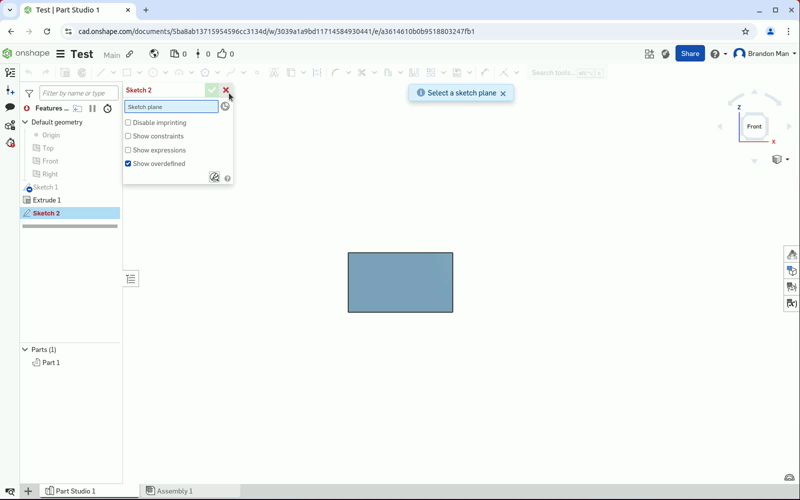
mouse_move(73, 163)
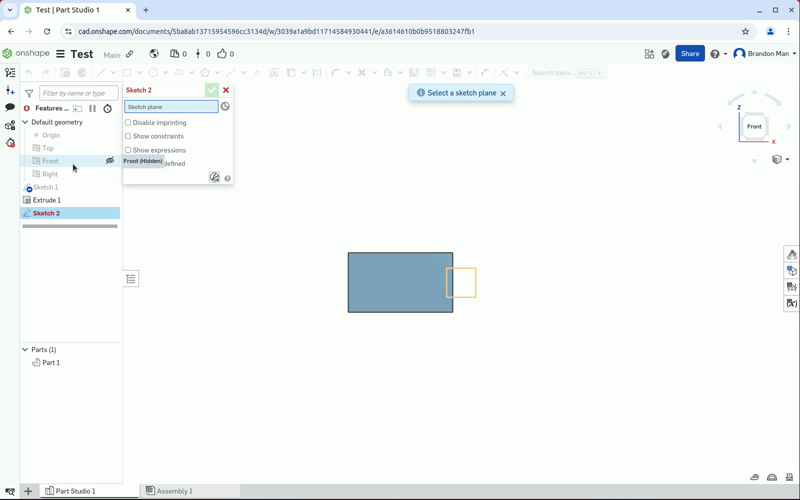
click(73, 163)
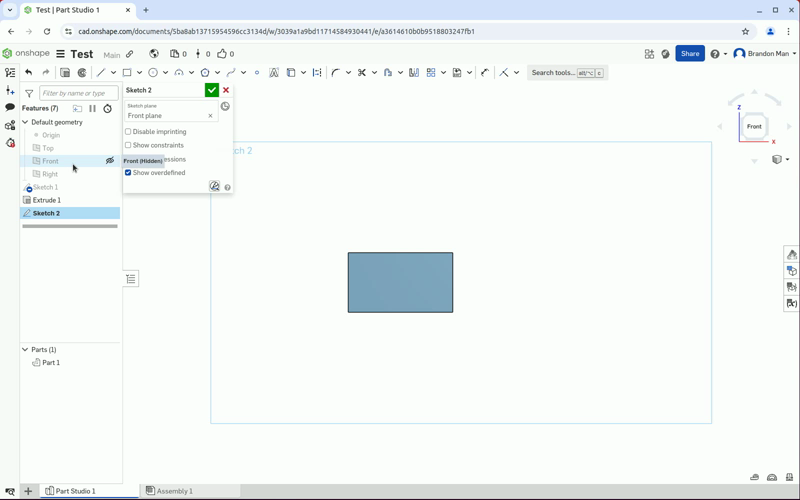
mouse_move(73, 352)
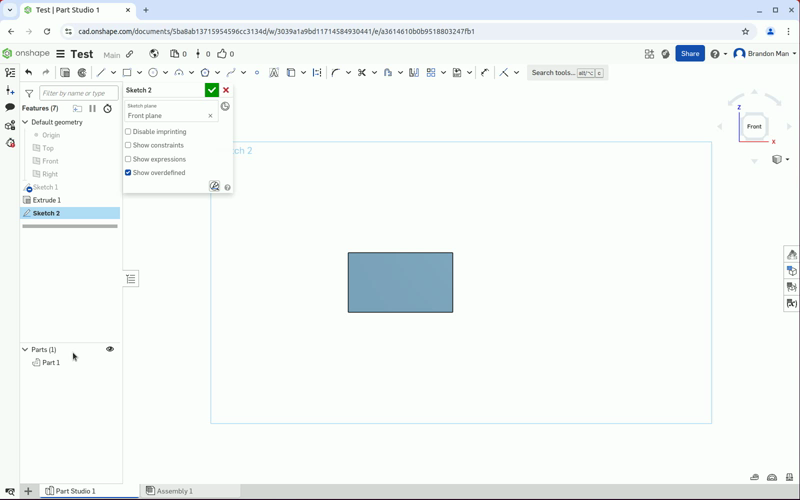
key(y)
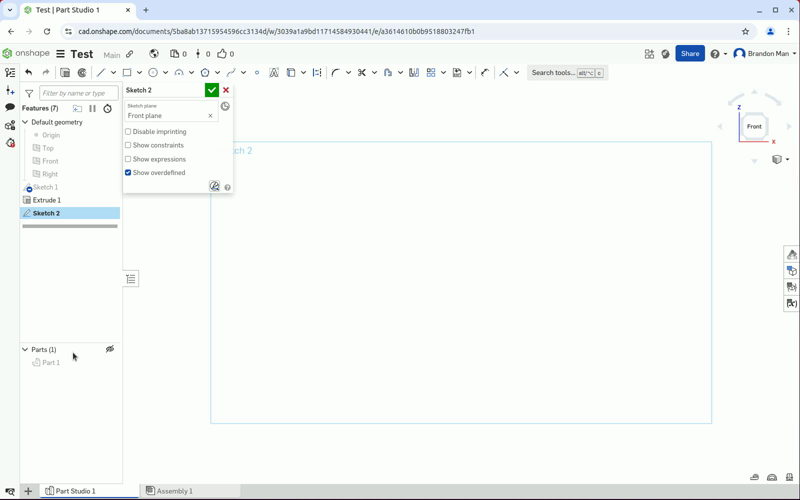
key(l)
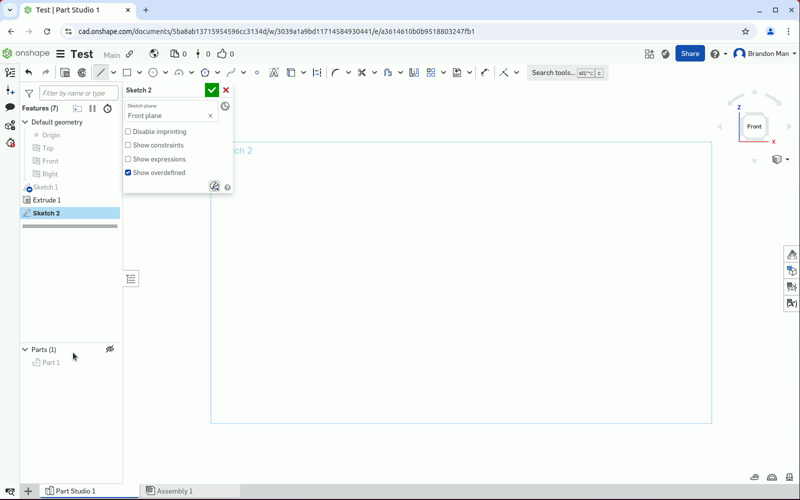
key_down(shift)
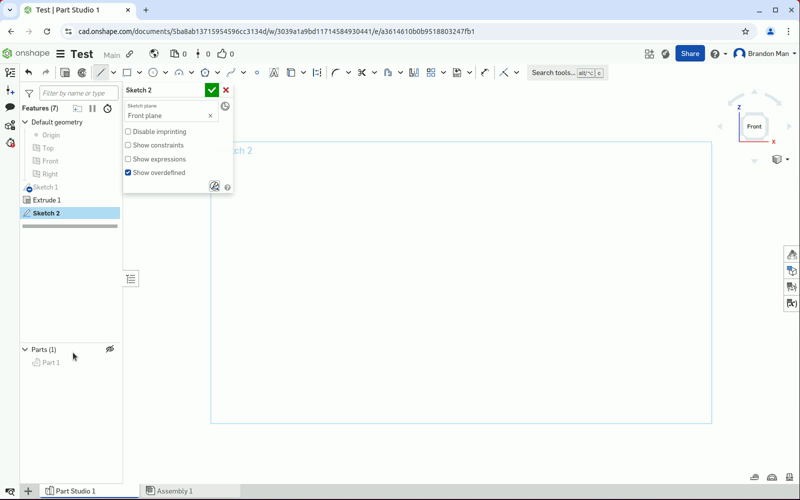
mouse_move(348, 327)
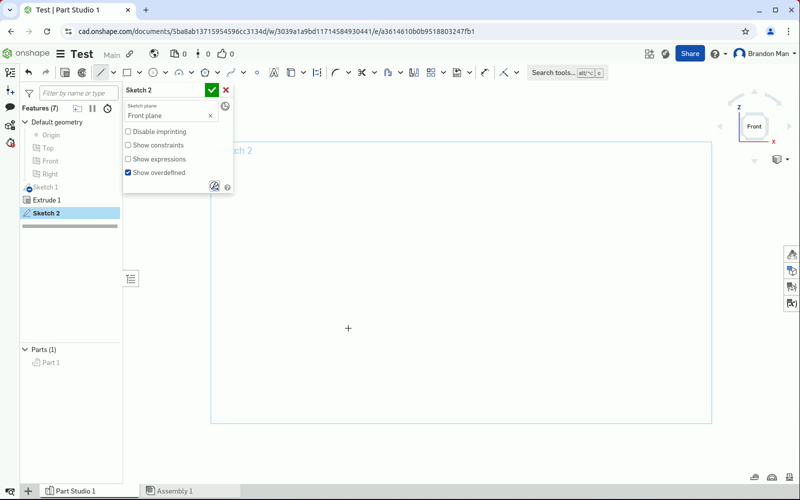
click(348, 327)
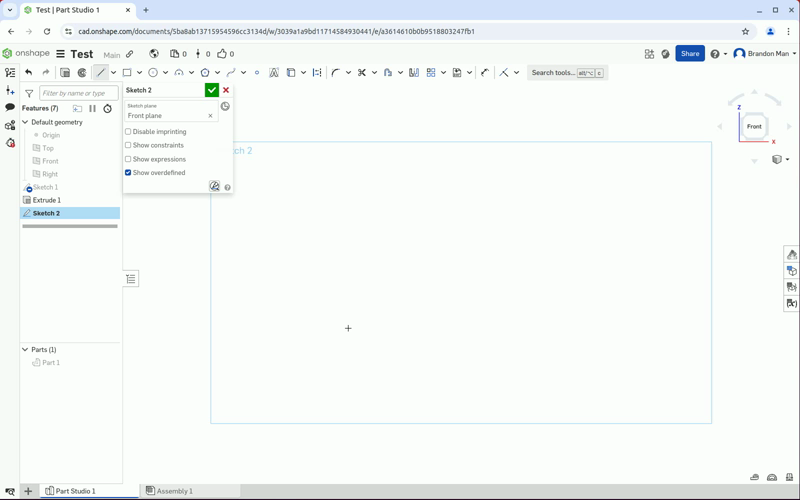
key_up(shift)
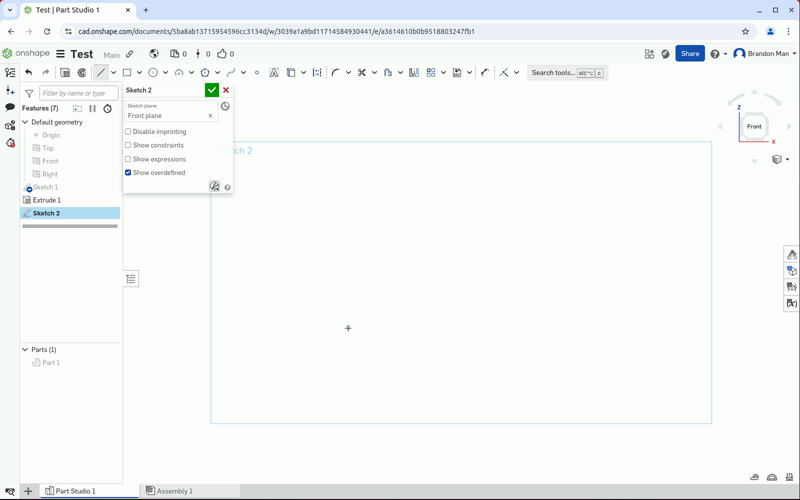
key_down(shift)
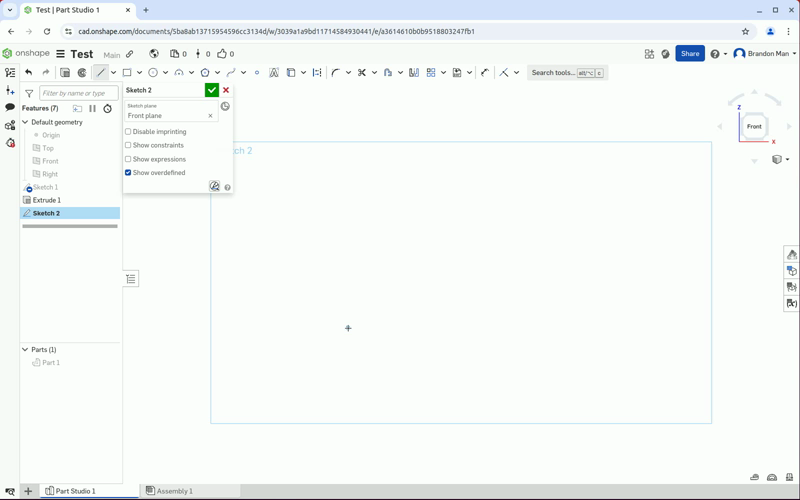
mouse_move(526, 327)
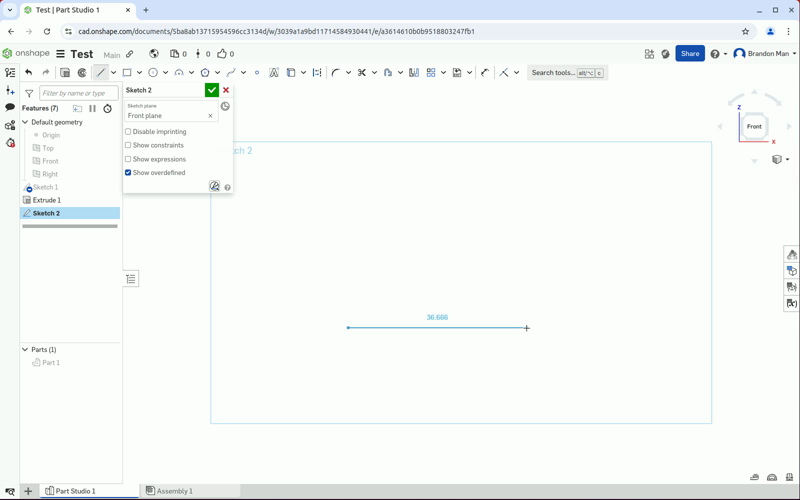
click(526, 327)
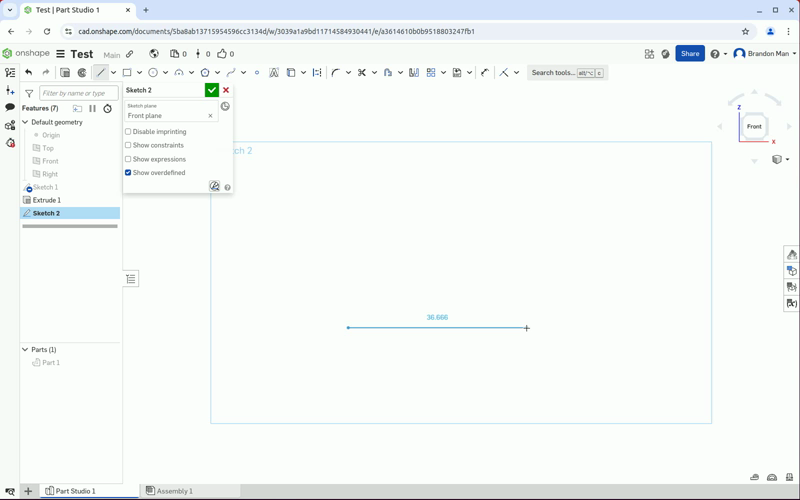
key_up(shift)
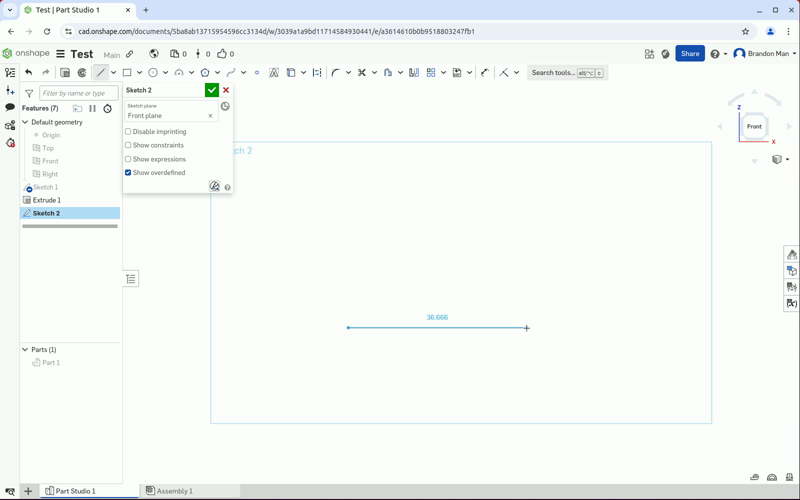
key_down(shift)
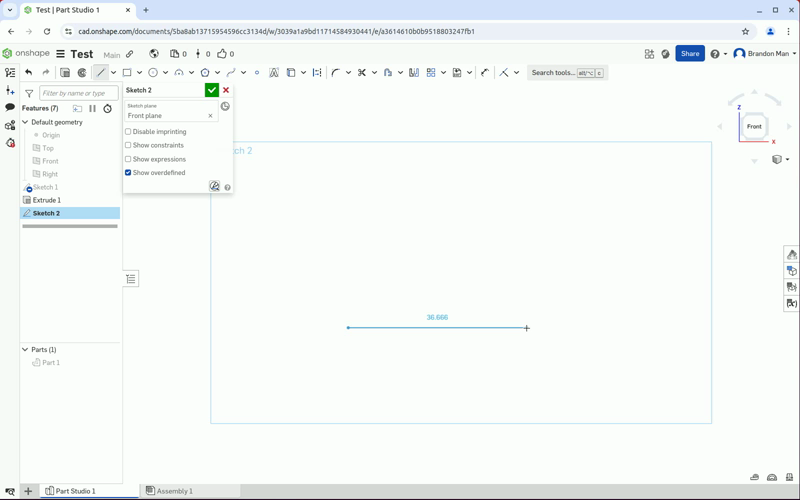
mouse_move(556, 327)
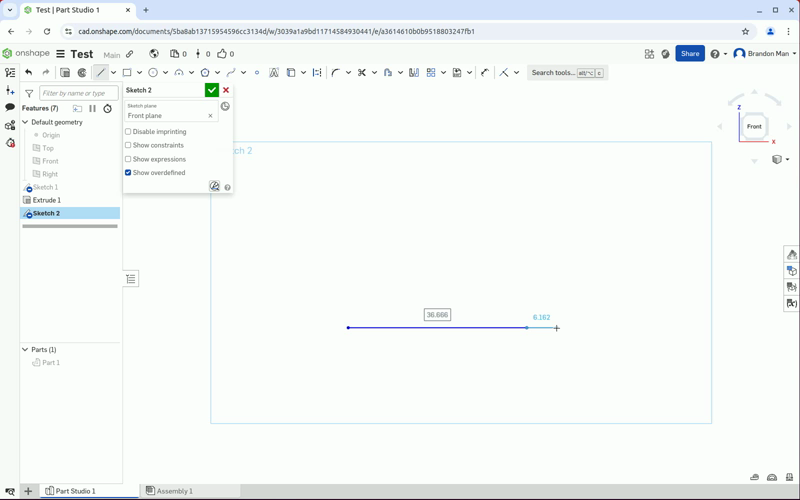
mouse_move(526, 282)
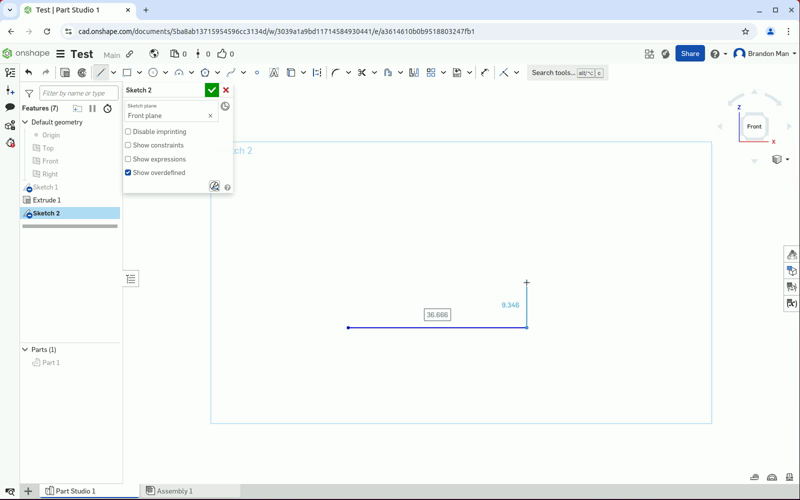
click(526, 282)
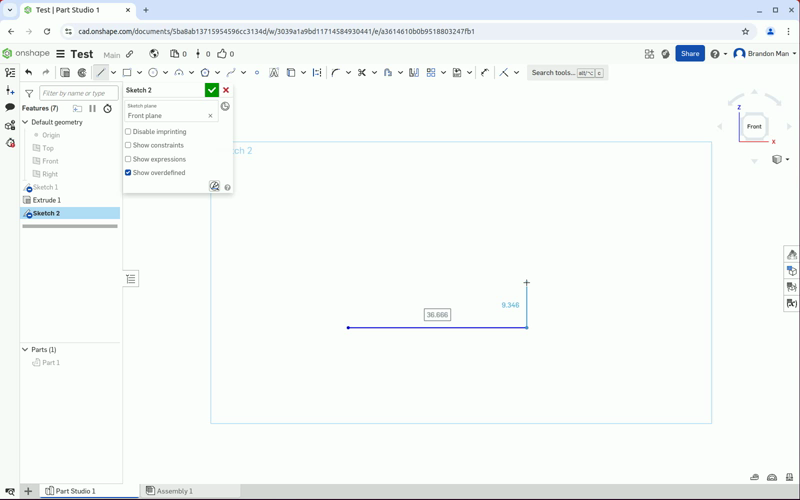
key_up(shift)
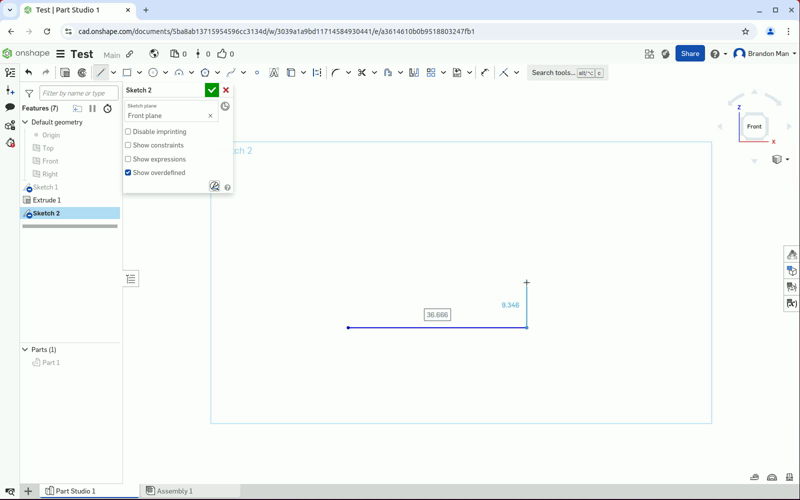
key_down(shift)
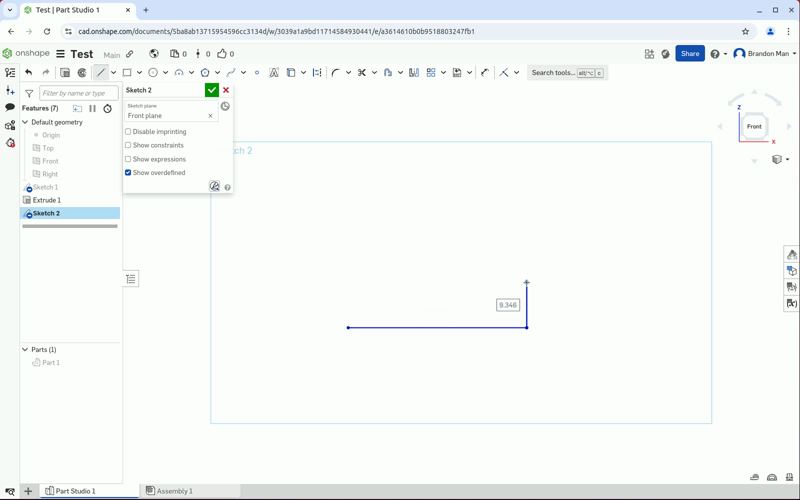
mouse_move(556, 282)
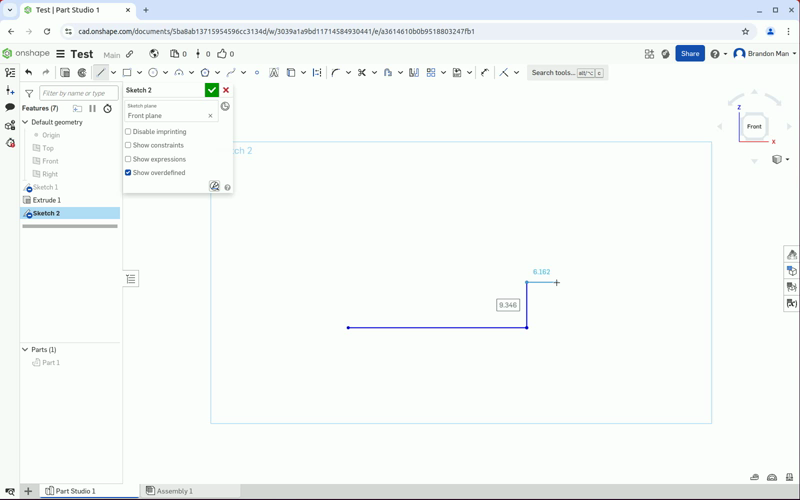
mouse_move(526, 237)
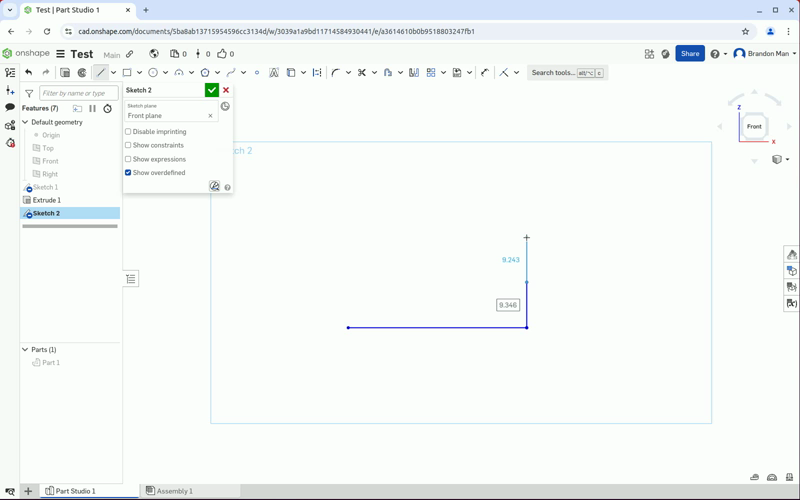
click(526, 237)
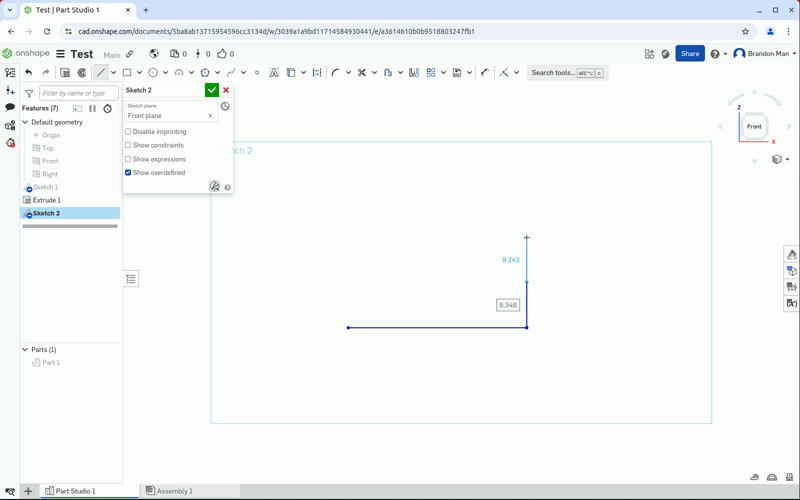
key_up(shift)
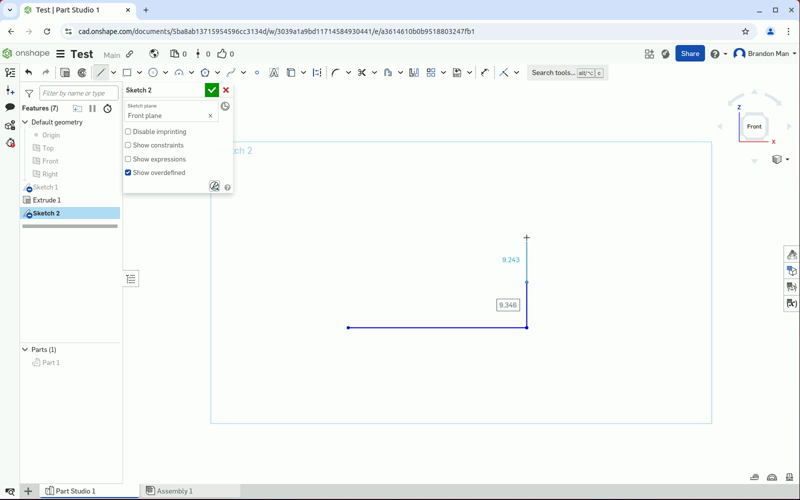
key_down(shift)
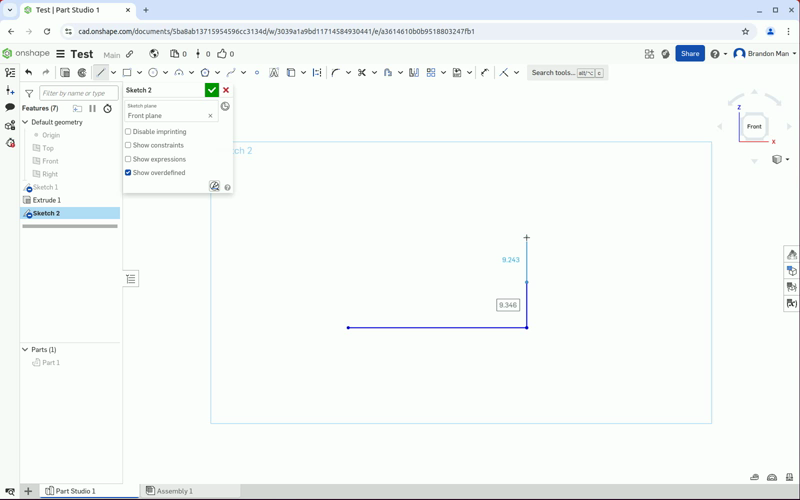
mouse_move(348, 237)
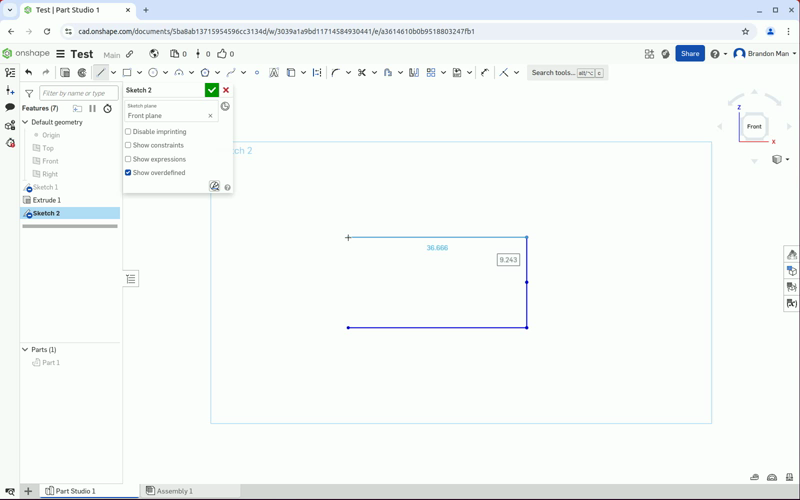
click(348, 237)
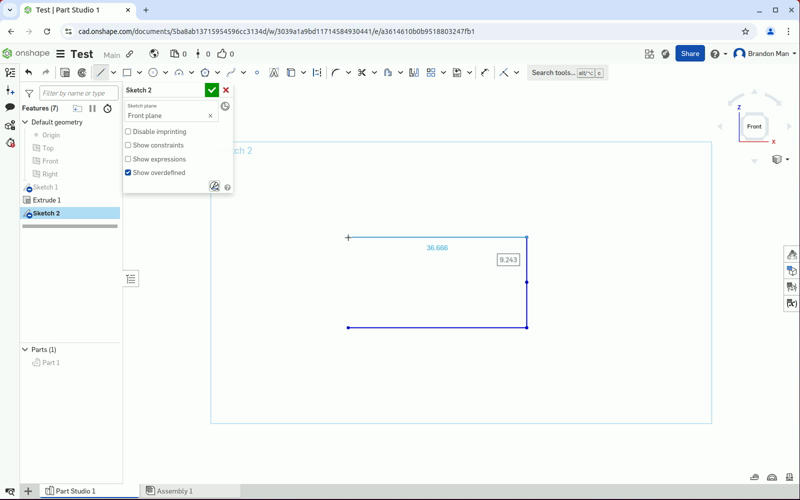
key_up(shift)
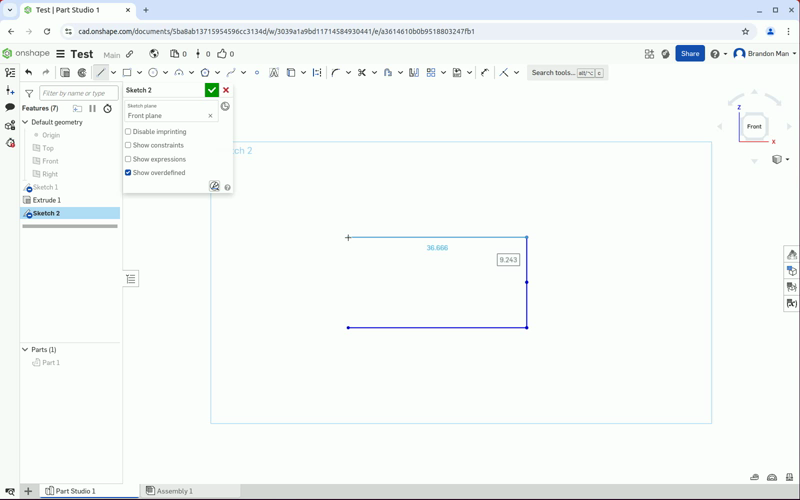
key_down(shift)
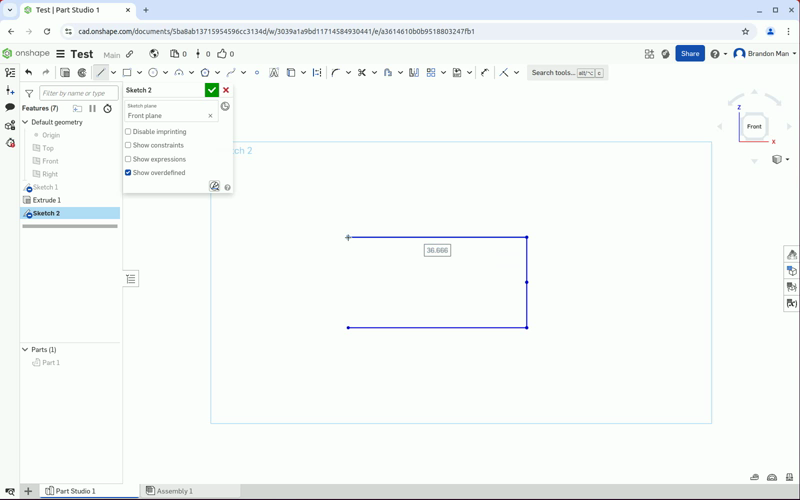
mouse_move(378, 237)
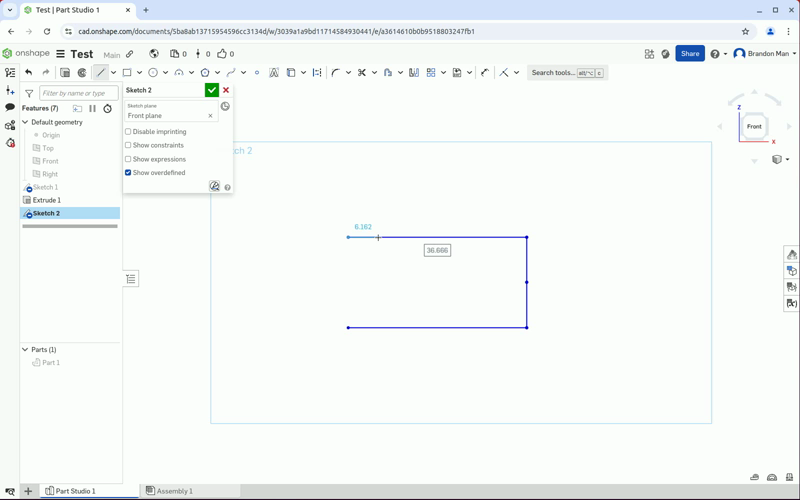
mouse_move(348, 252)
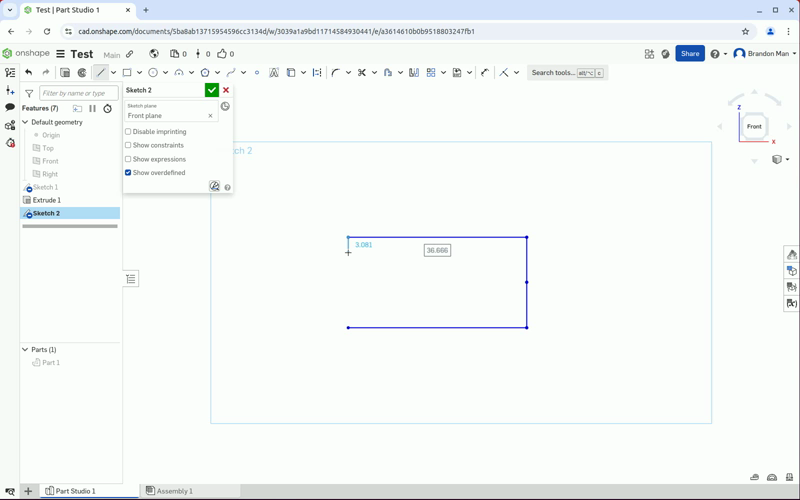
click(348, 252)
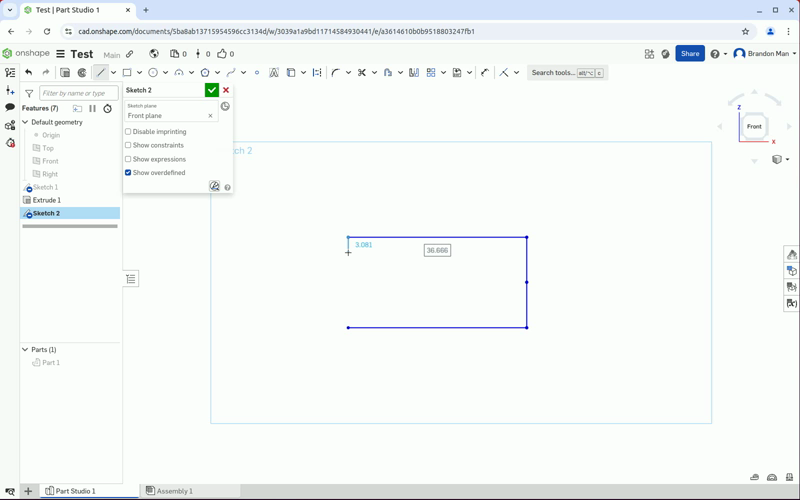
key_up(shift)
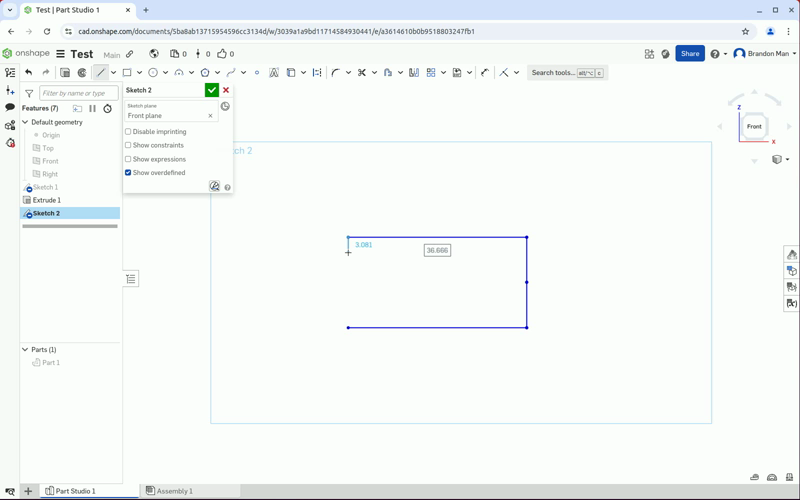
key_down(shift)
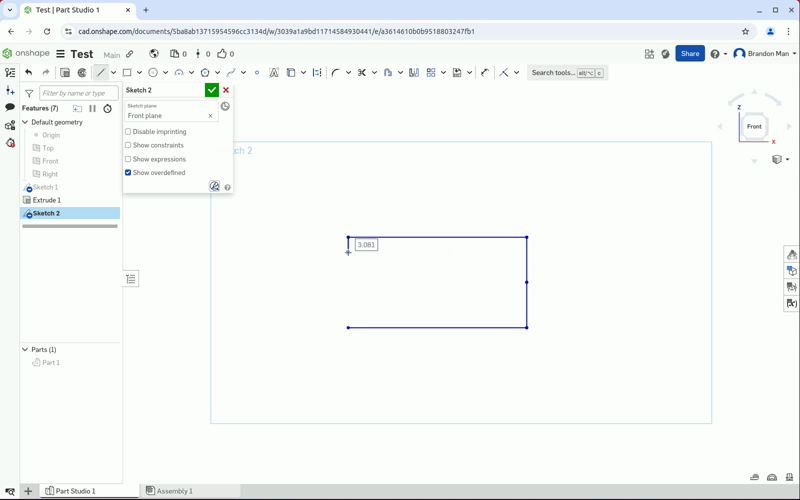
mouse_move(451, 252)
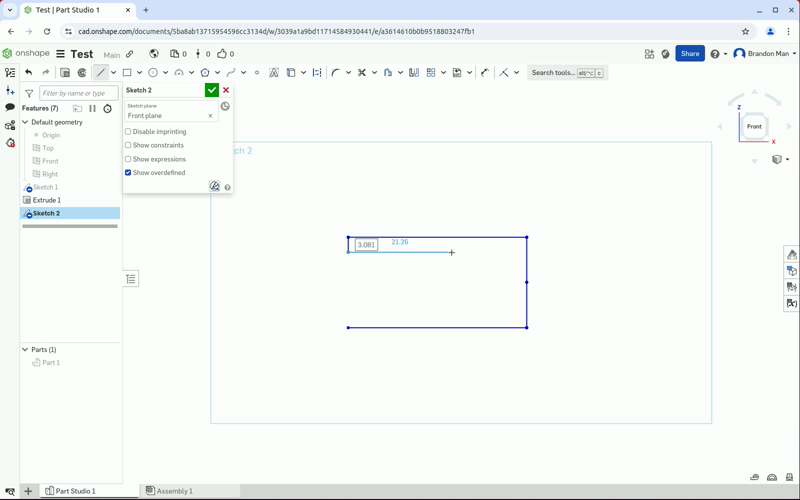
click(451, 252)
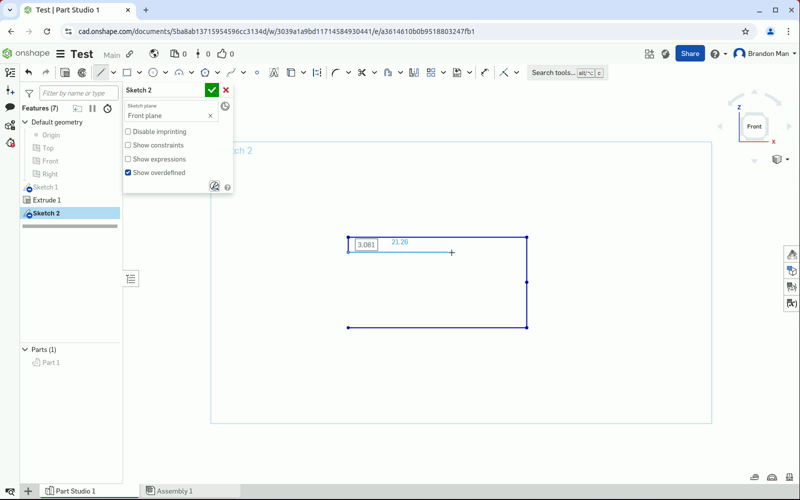
key_up(shift)
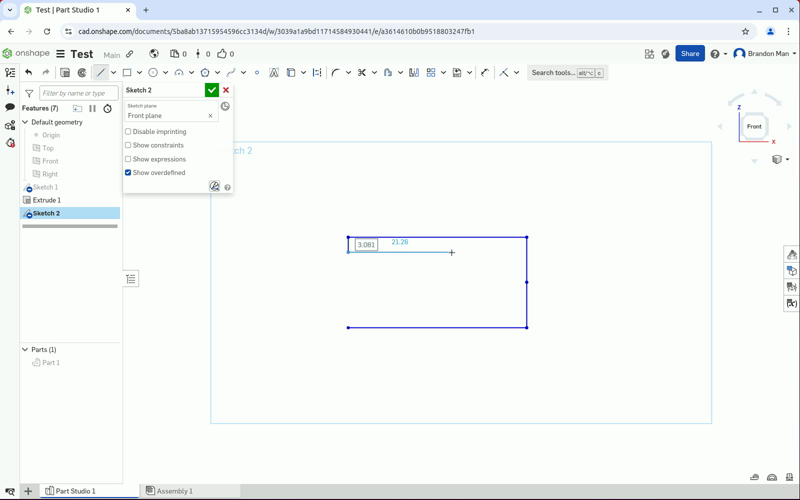
key_down(shift)
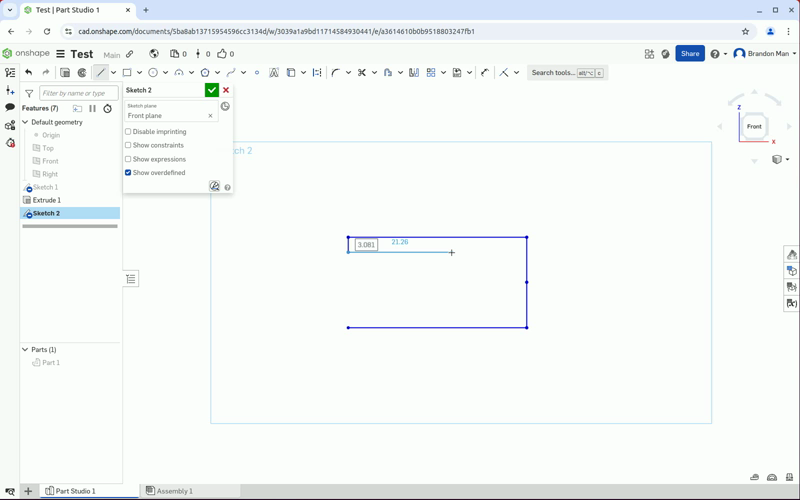
mouse_move(451, 312)
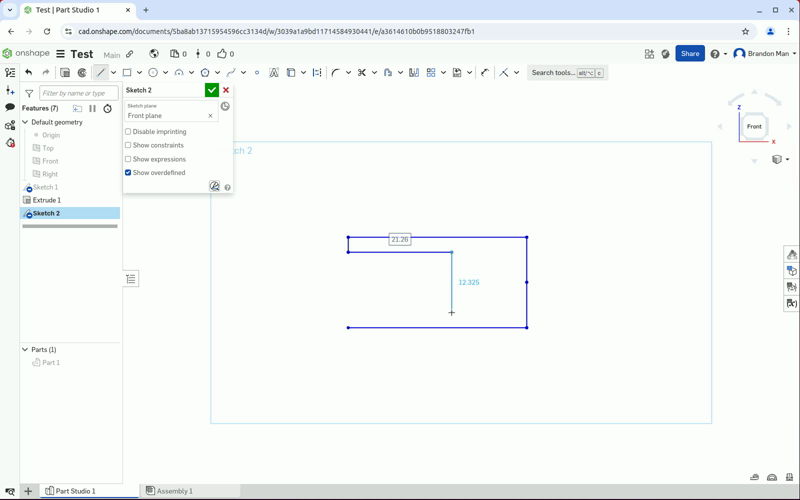
click(451, 312)
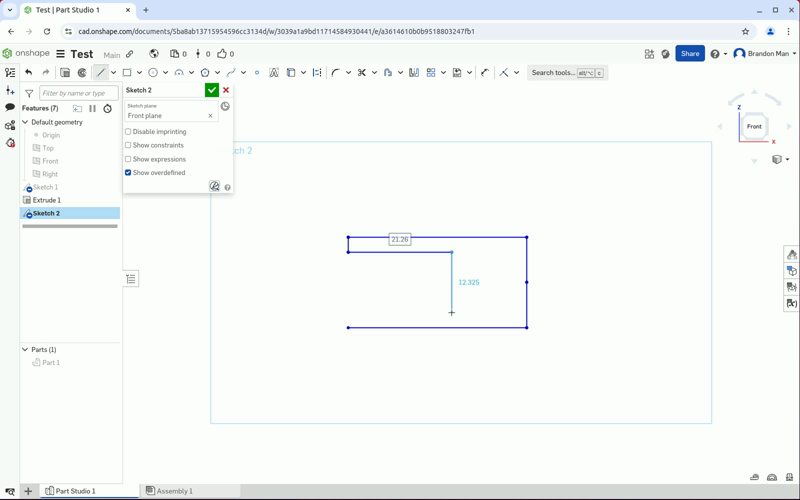
key_up(shift)
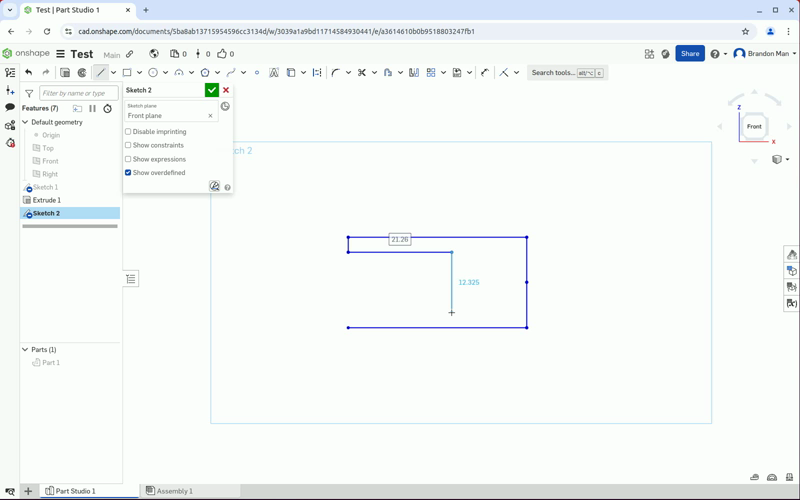
key_down(shift)
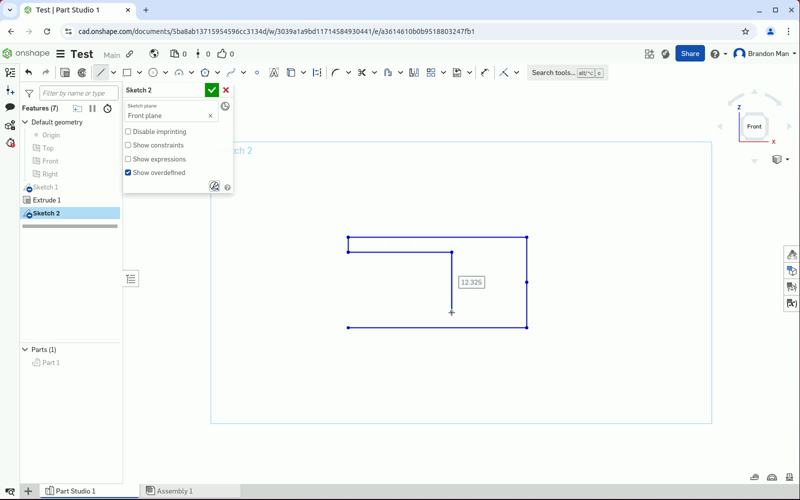
mouse_move(348, 312)
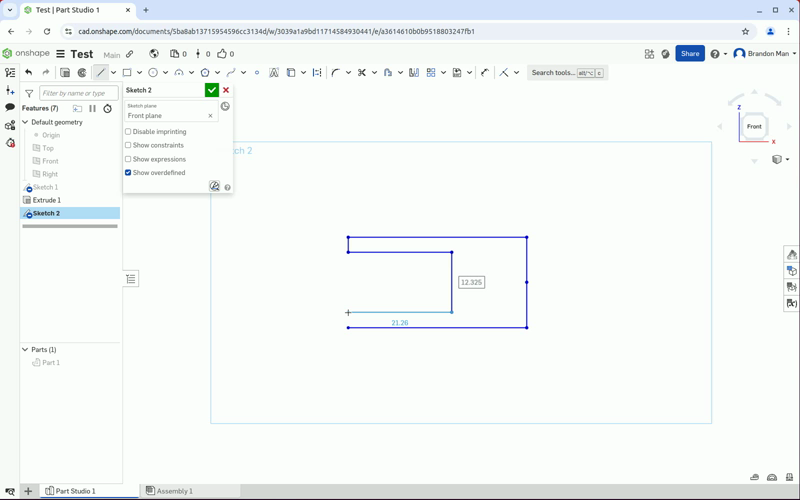
click(348, 312)
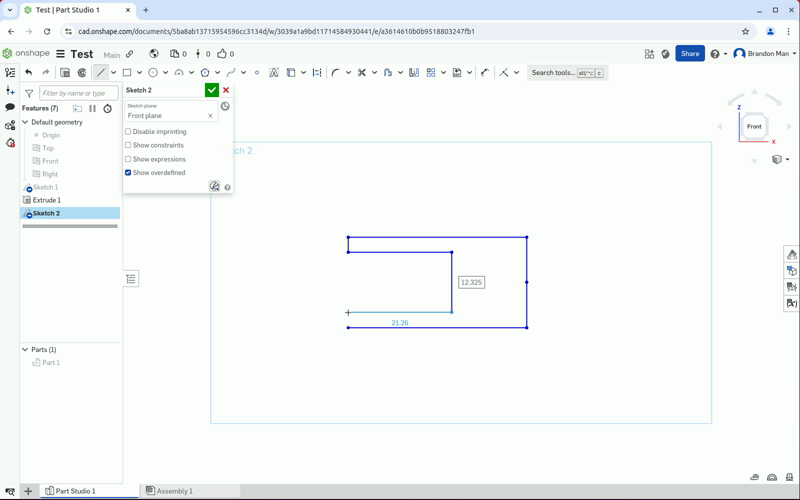
key_up(shift)
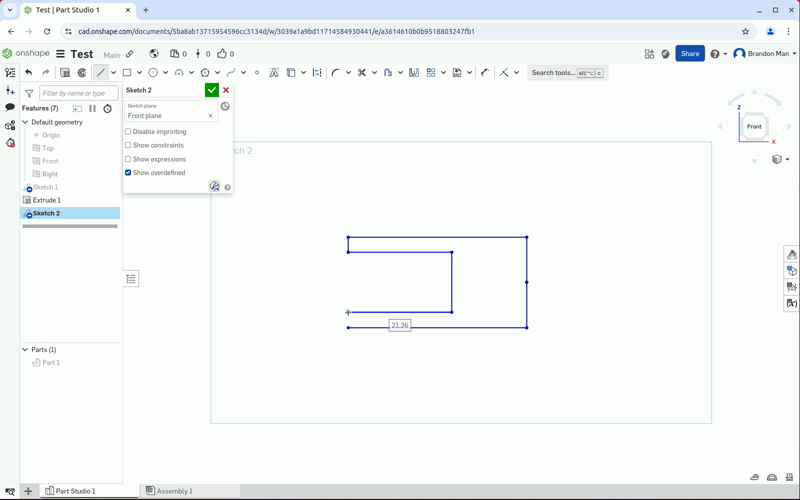
mouse_move(378, 312)
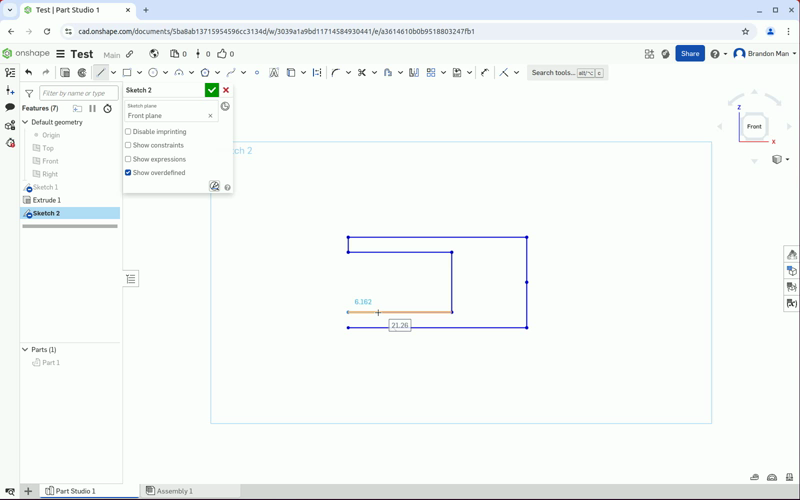
key_down(shift)
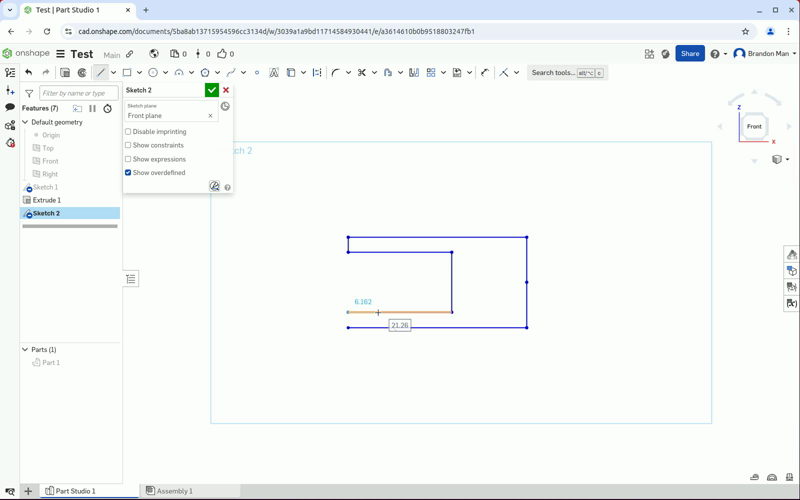
mouse_move(348, 327)
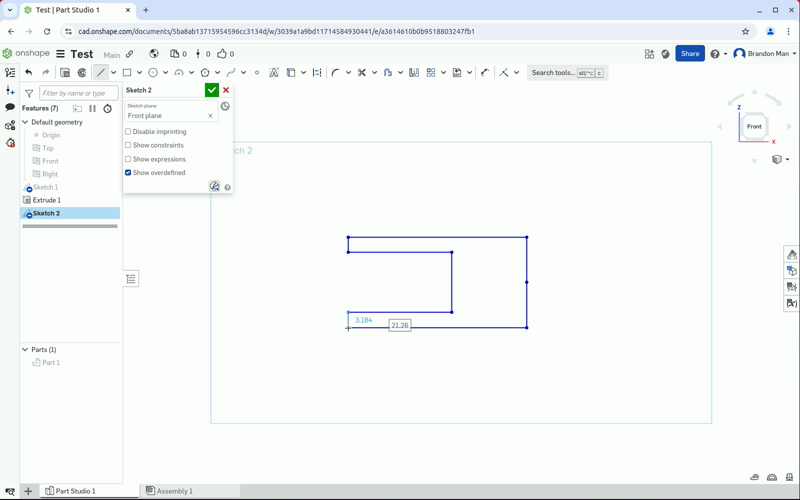
key_up(shift)
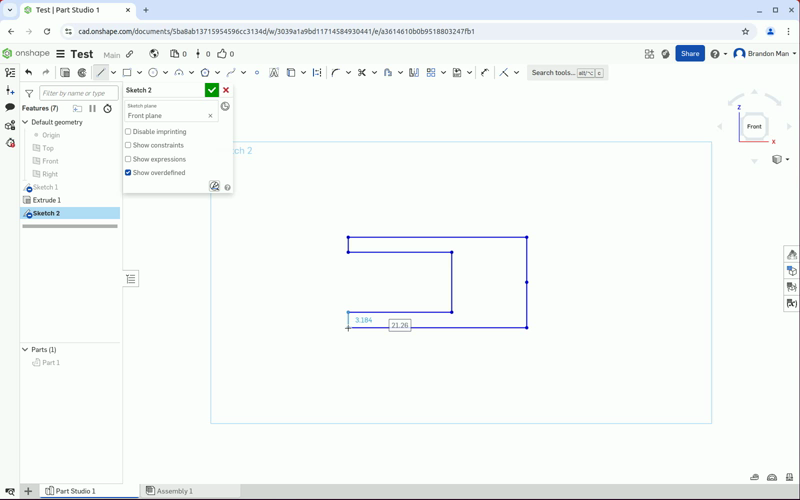
click(348, 327)
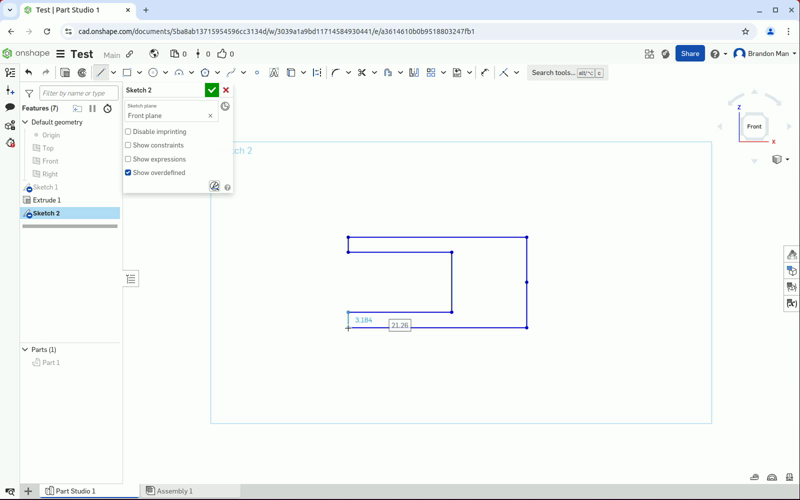
key(esc)
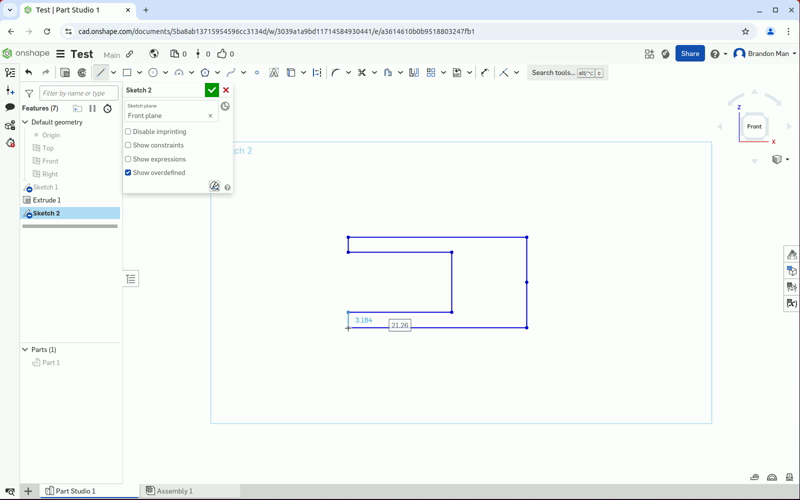
mouse_move(495, 308)
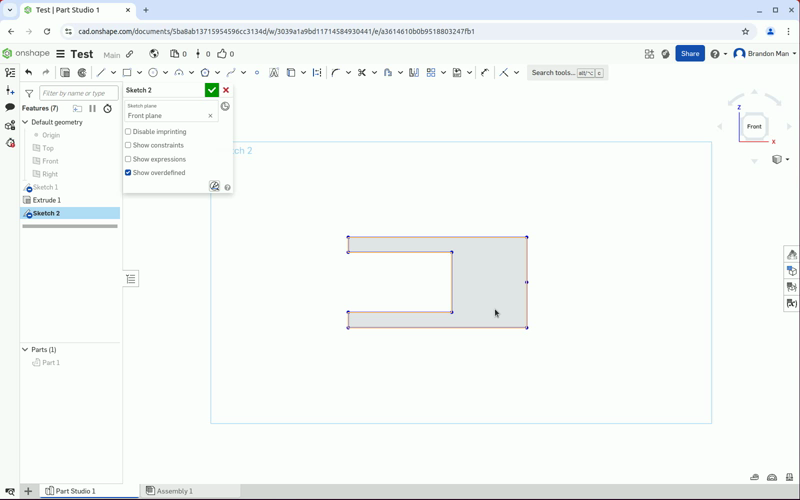
click(495, 308)
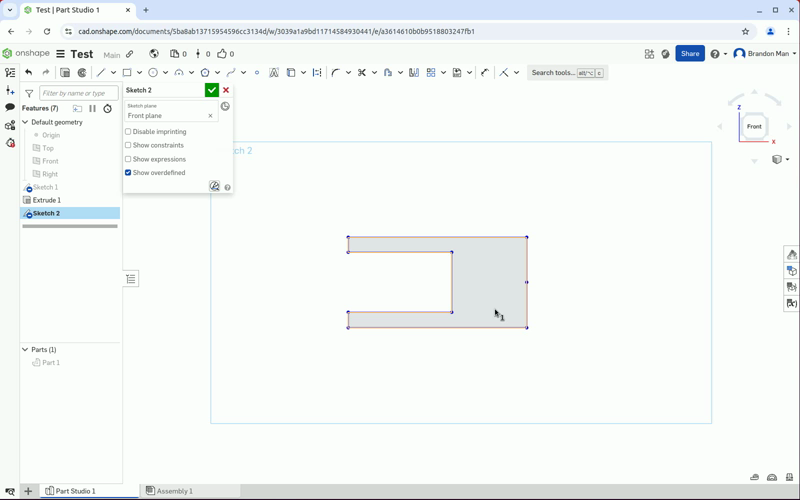
mouse_move(73, 352)
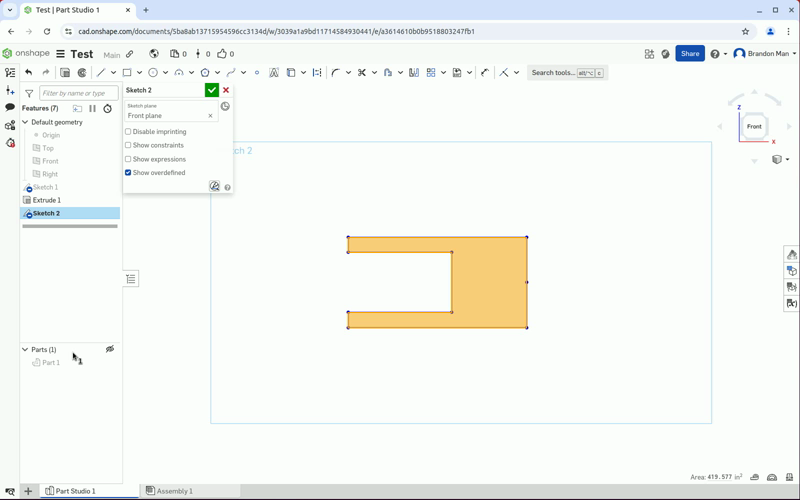
key(shift+y)
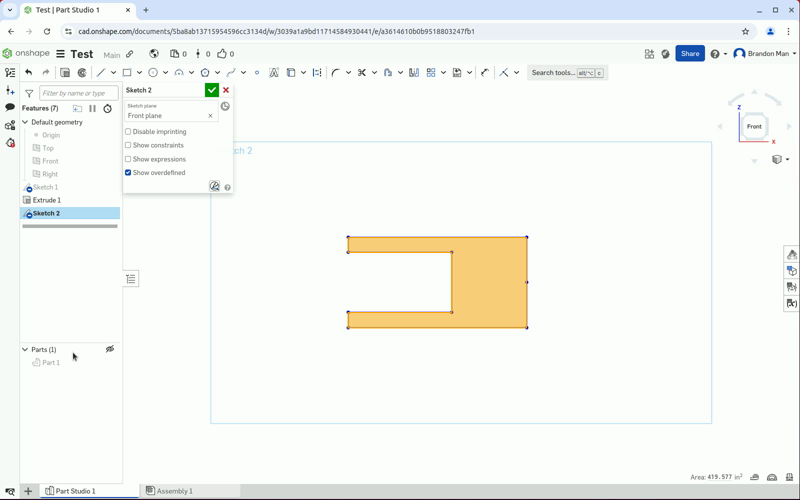
key(shift+e)
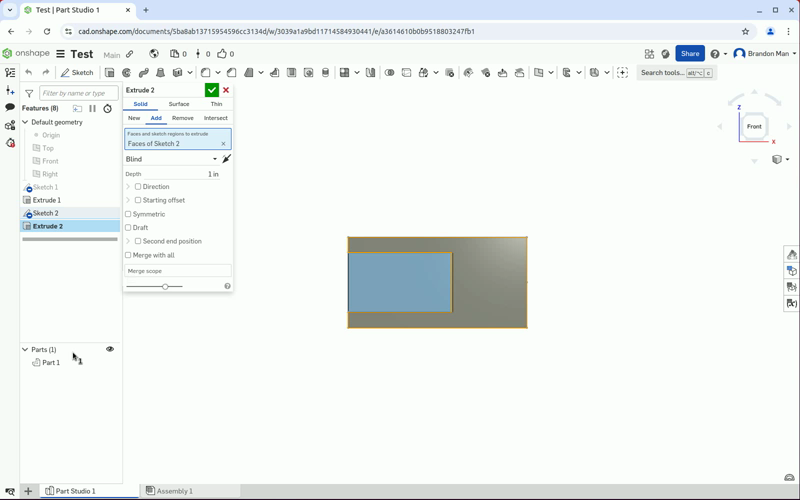
mouse_move(143, 106)
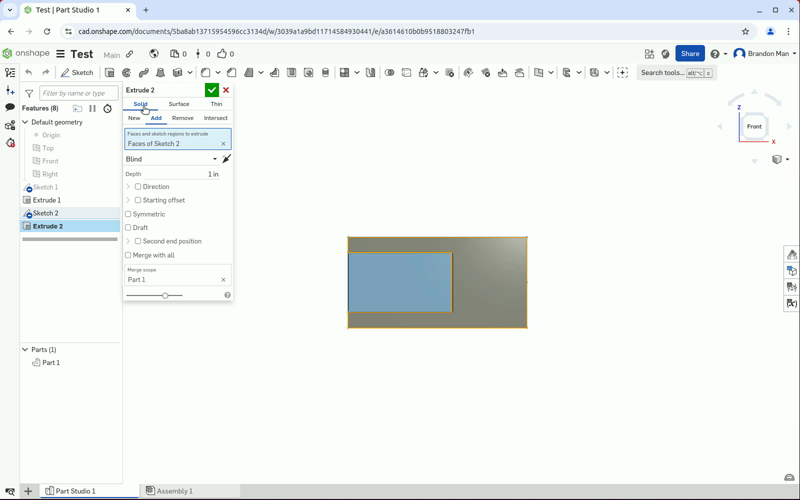
click(143, 106)
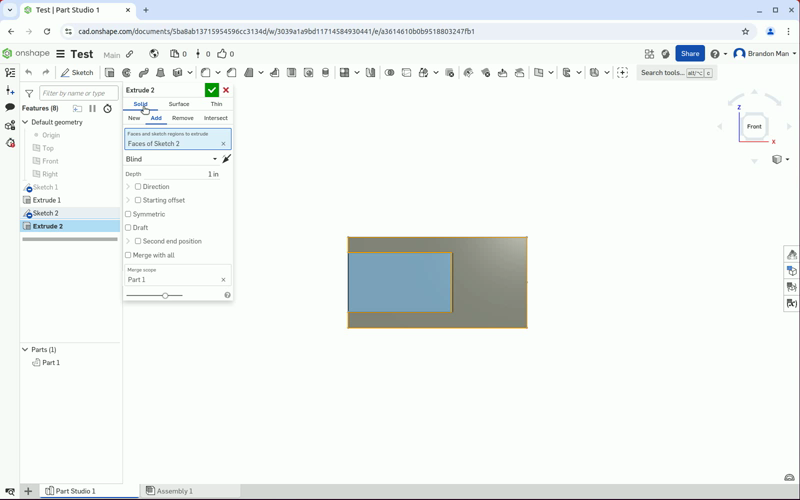
mouse_move(137, 120)
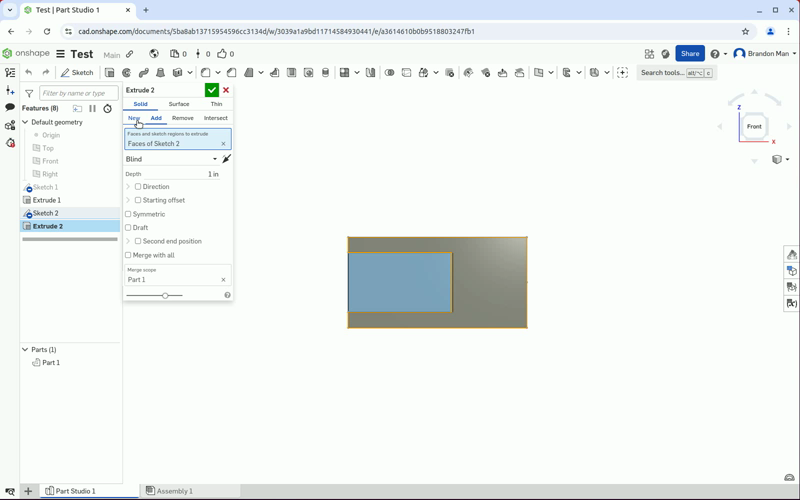
click(137, 120)
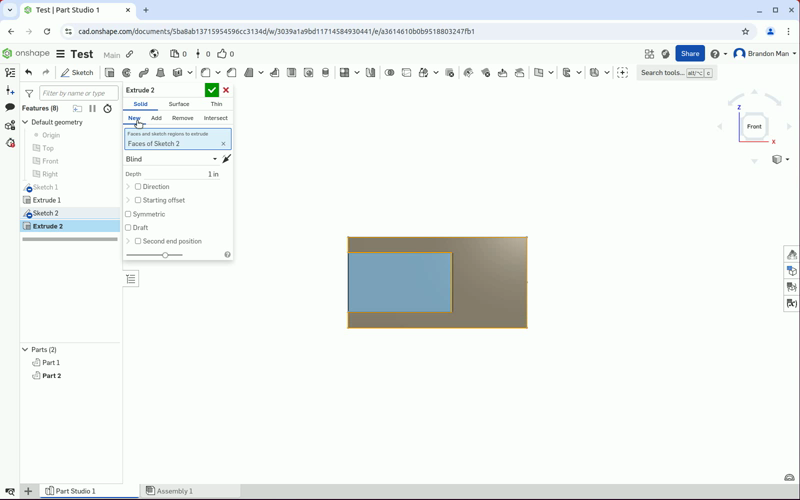
key(tab, 4)
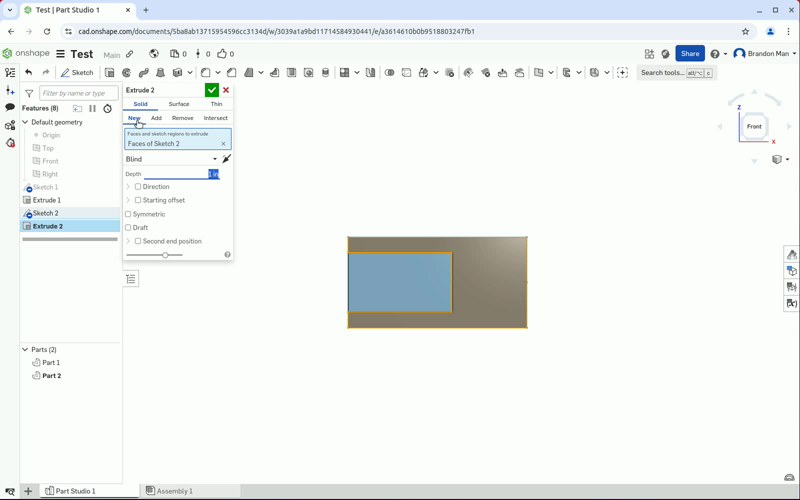
text(7.703)
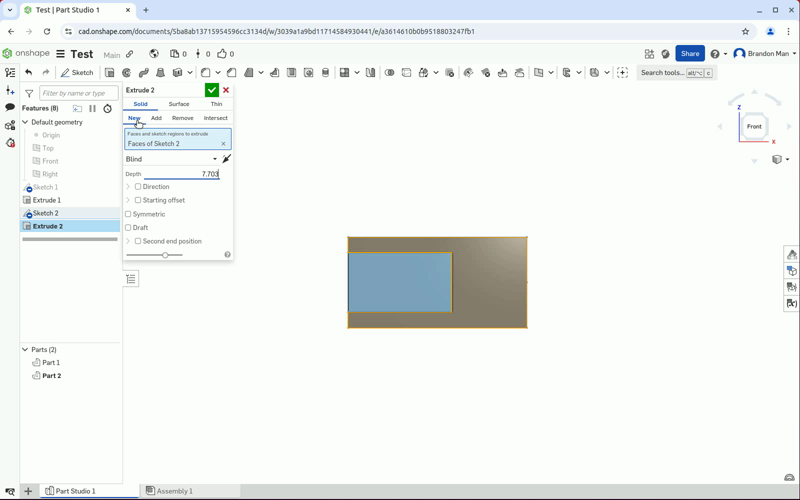
key(enter)
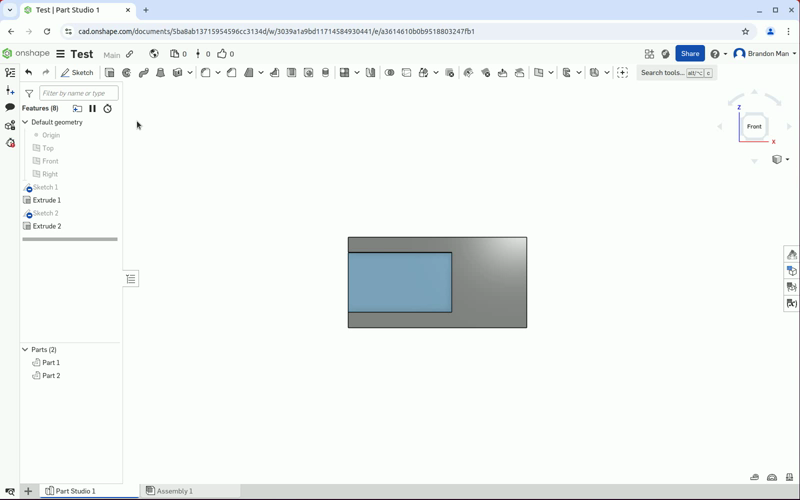
key(shift+h)
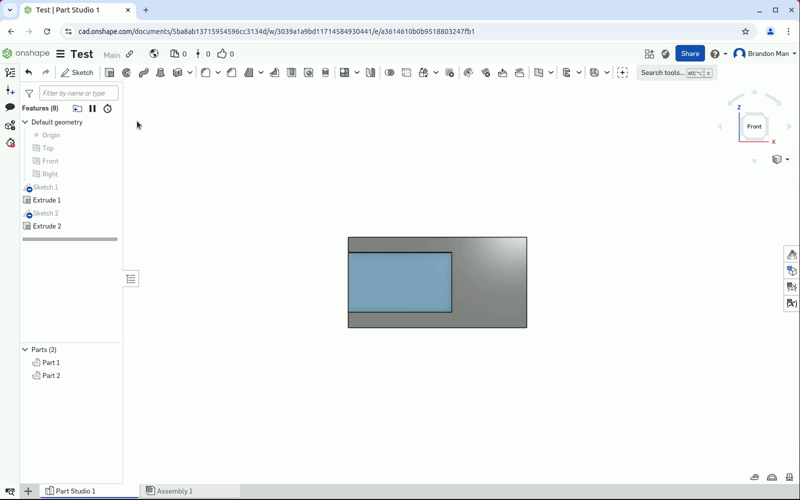
key(shift+h)
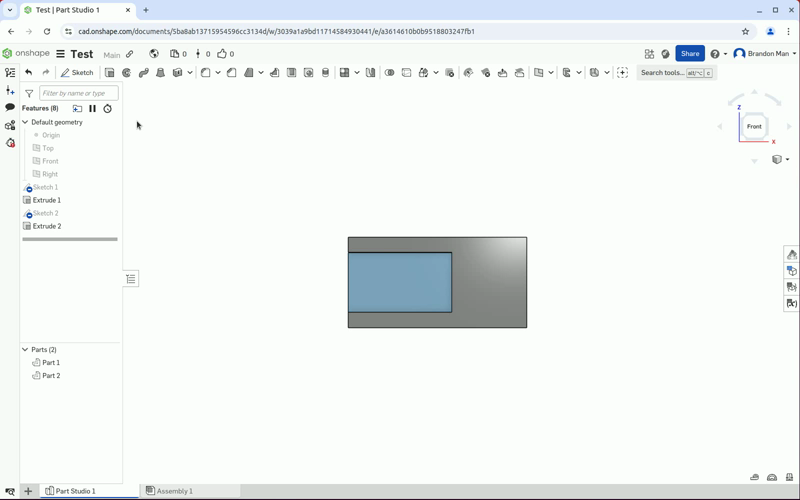
mouse_move(73, 189)
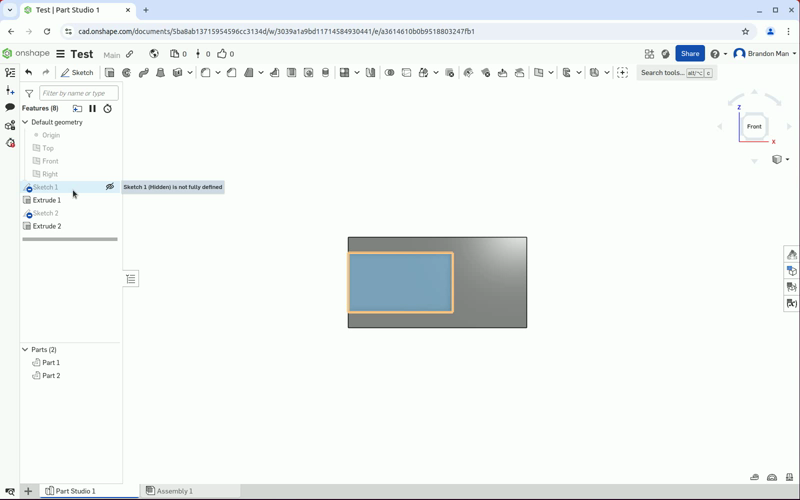
click(73, 189)
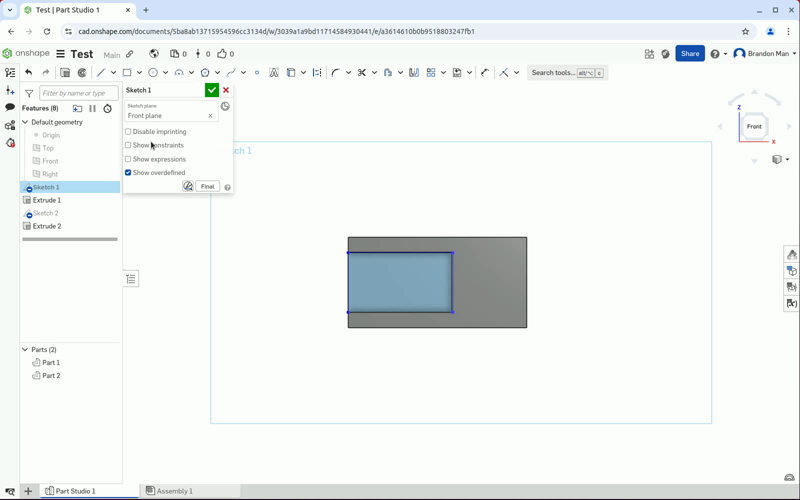
mouse_move(229, 92)
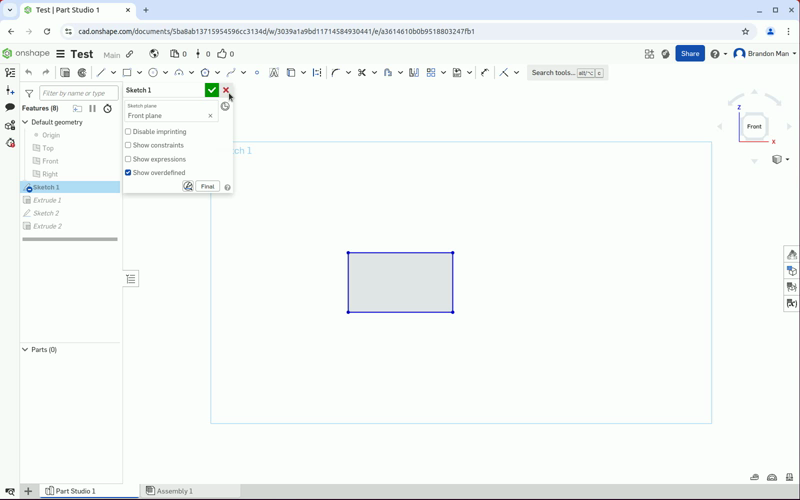
click(229, 92)
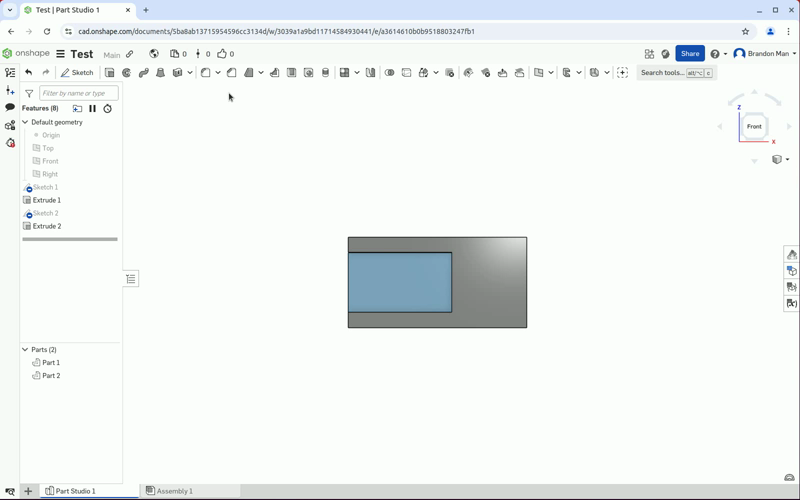
mouse_move(541, 75)
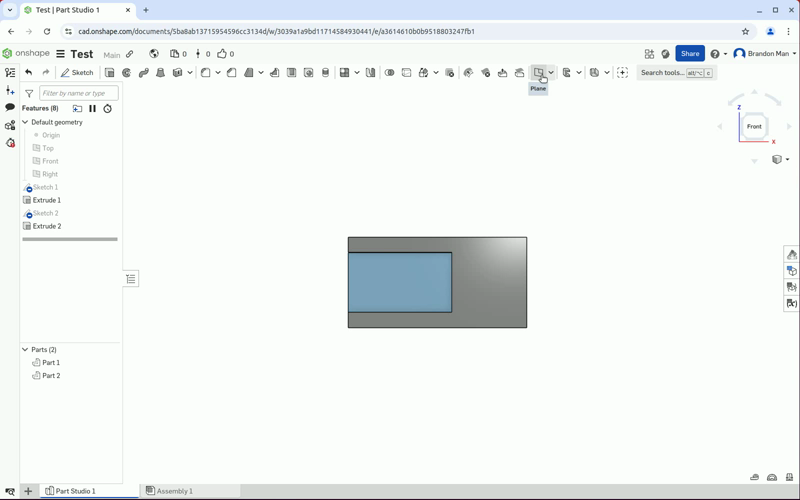
click(541, 75)
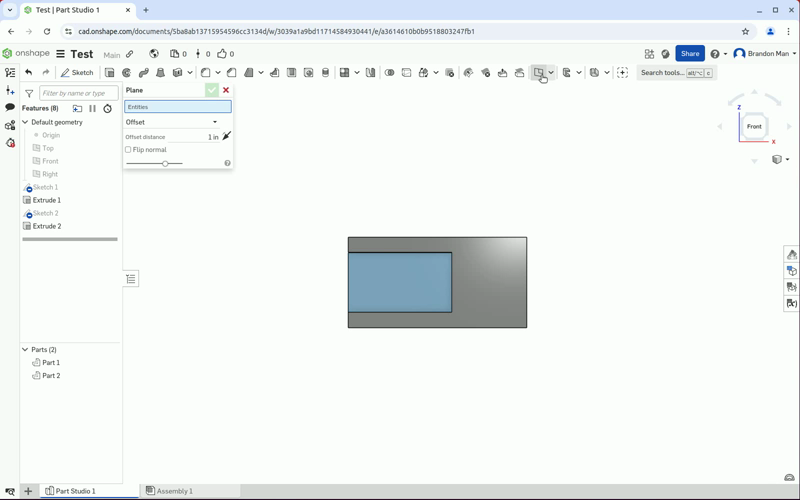
mouse_move(73, 163)
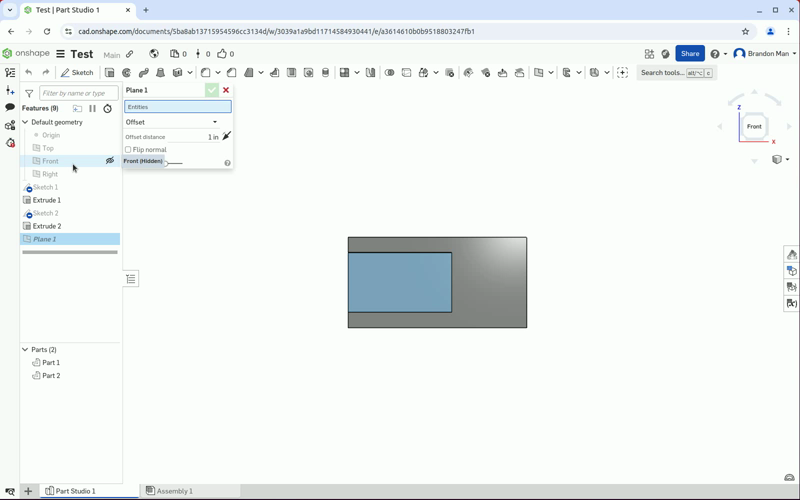
click(73, 163)
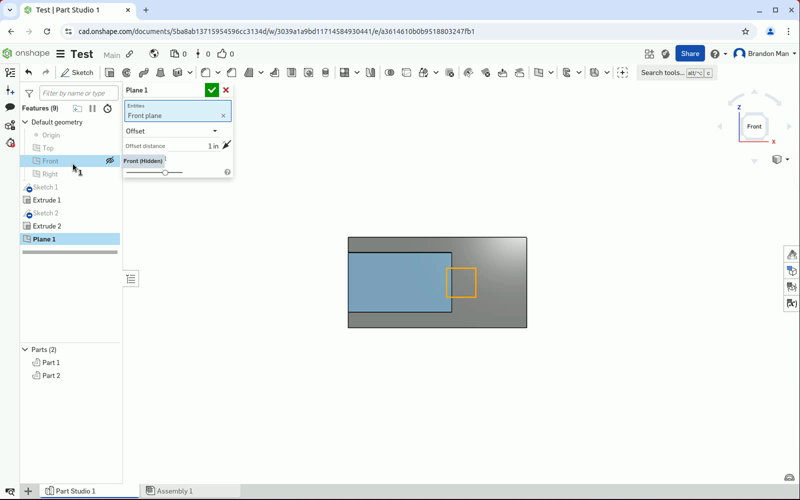
key(tab, 2)
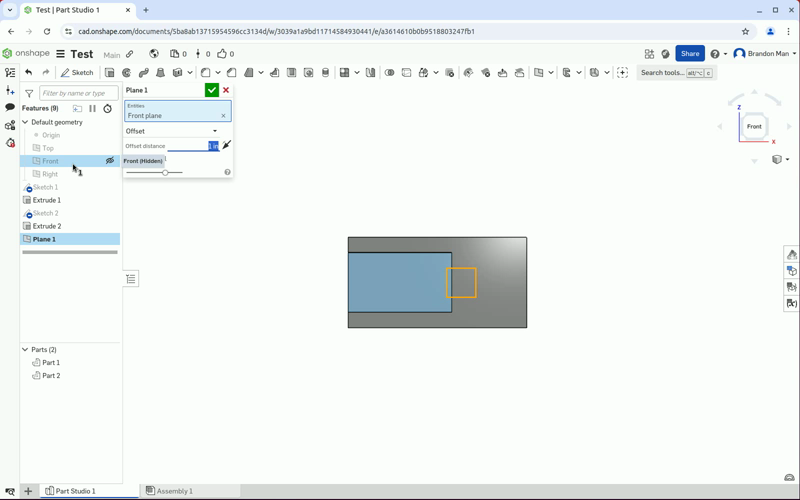
text(7.703)
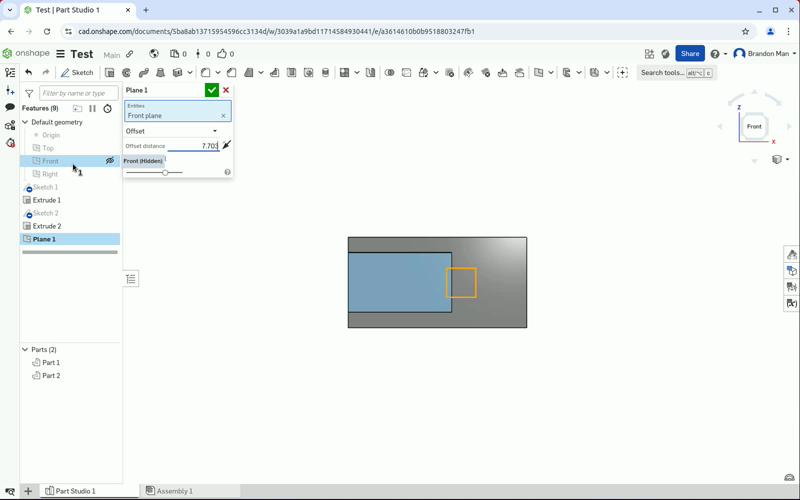
key(enter, 2)
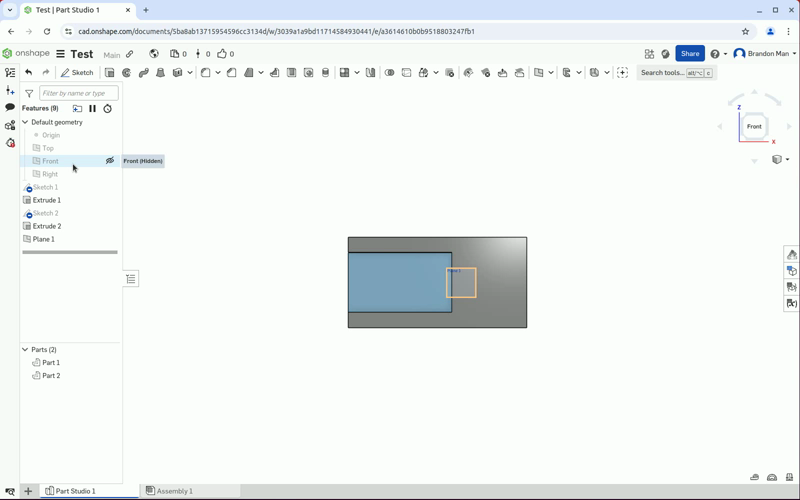
key(shift+s)
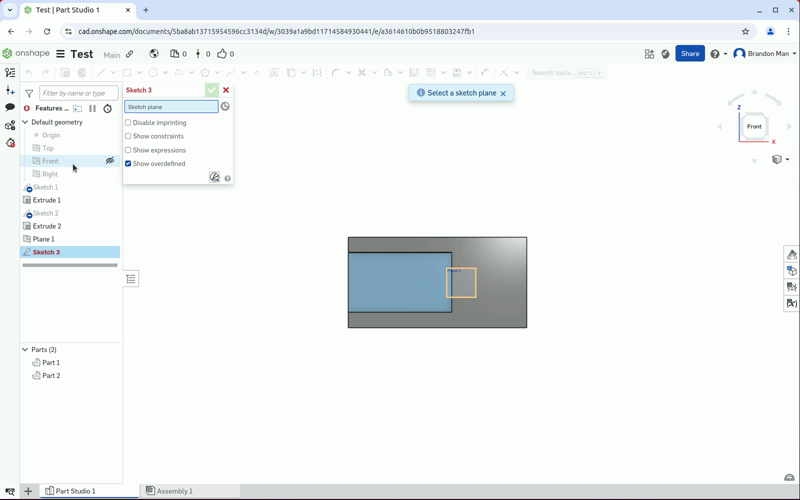
mouse_move(73, 241)
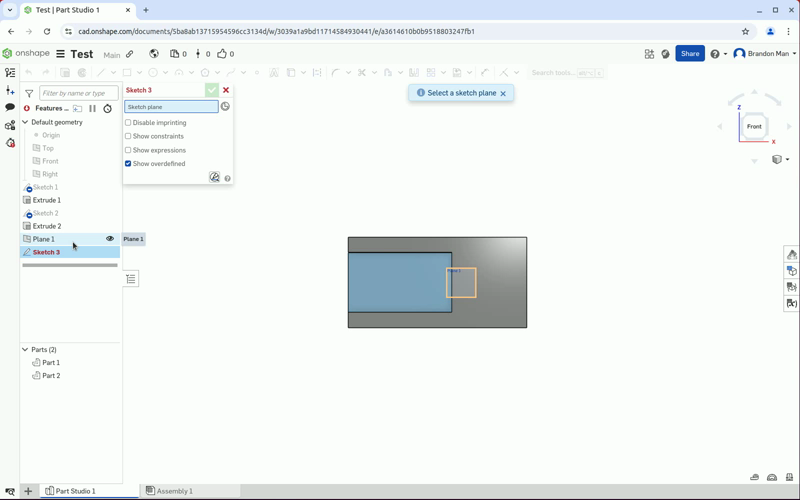
click(73, 241)
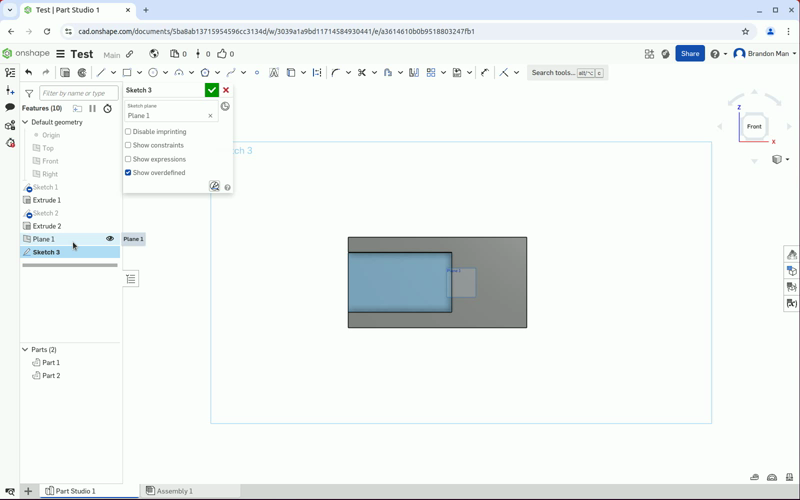
mouse_move(73, 352)
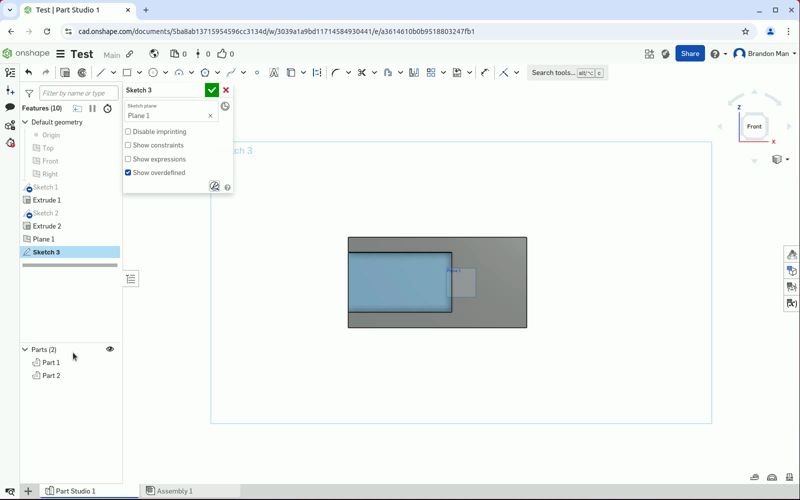
key(y)
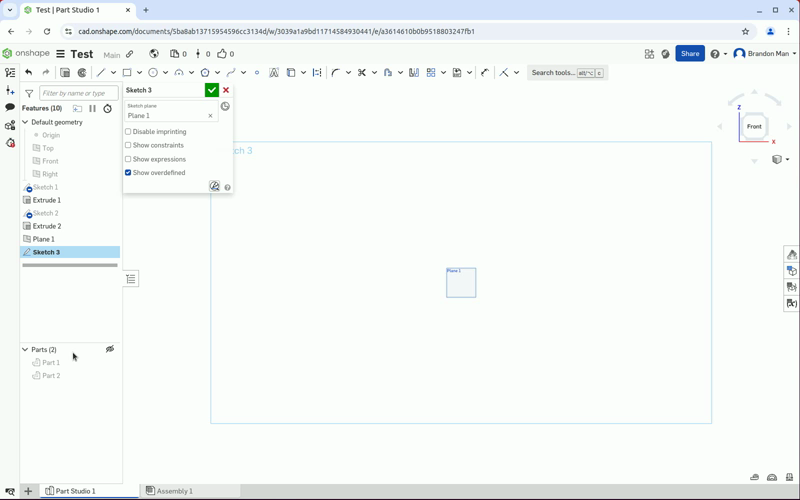
key(l)
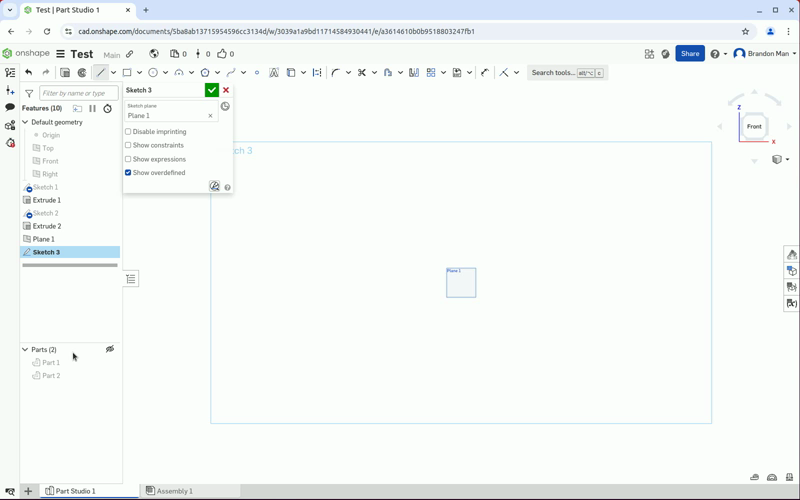
key_down(shift)
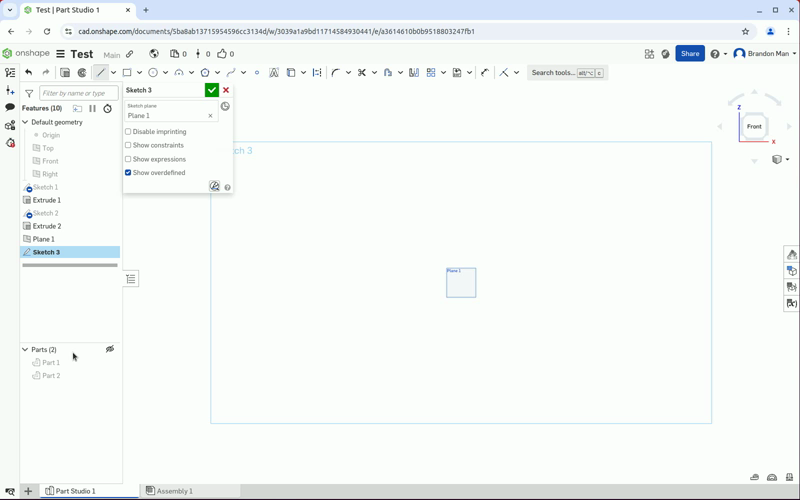
mouse_move(474, 298)
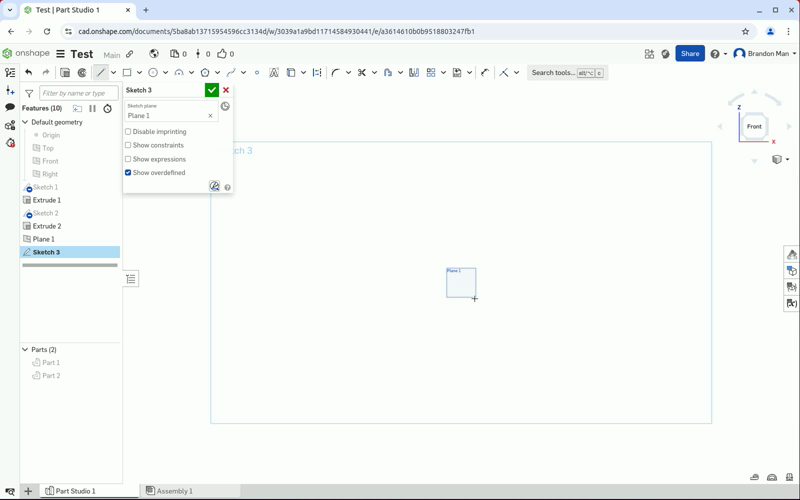
click(474, 298)
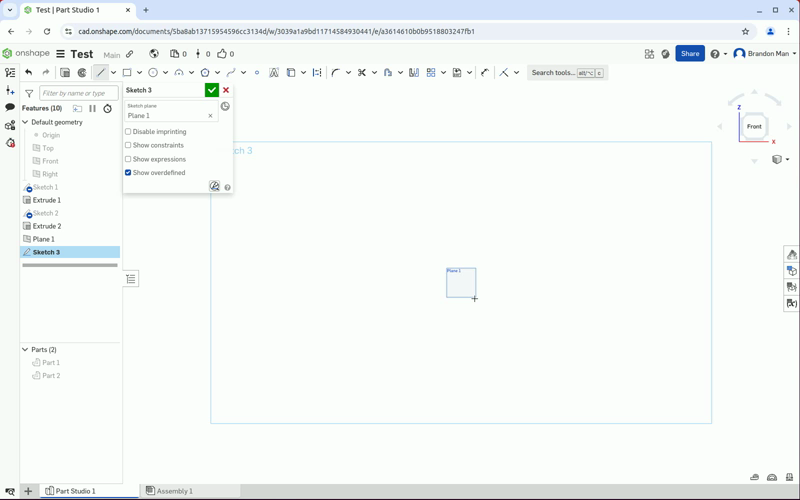
key_up(shift)
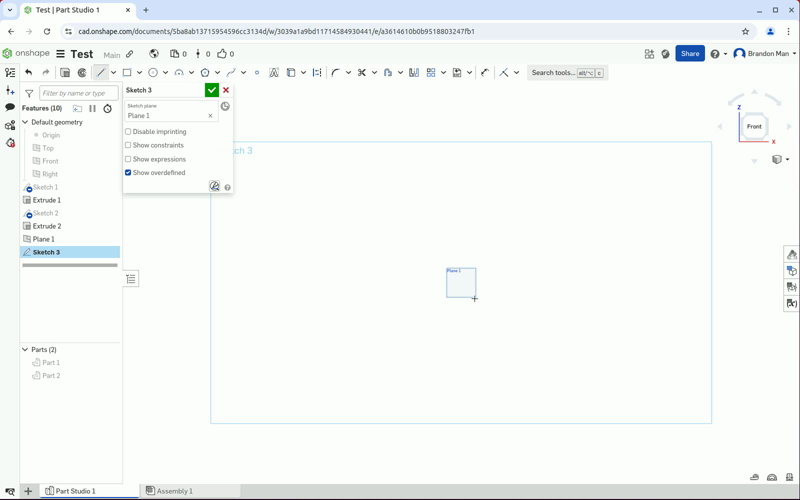
key_down(shift)
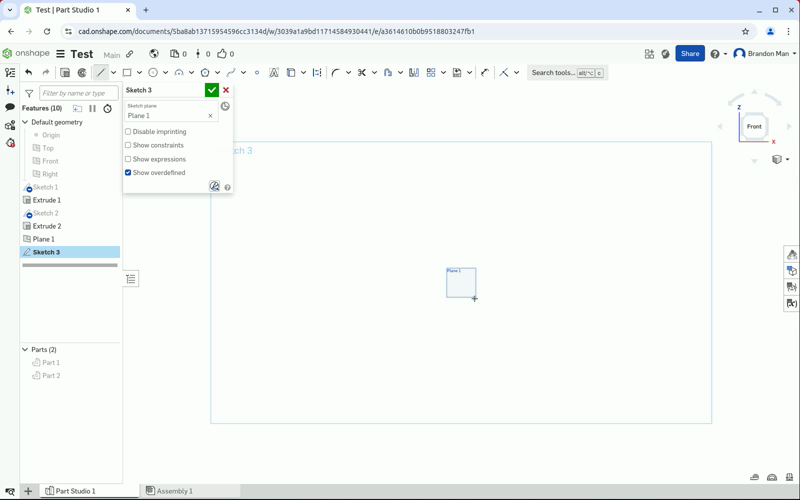
mouse_move(504, 298)
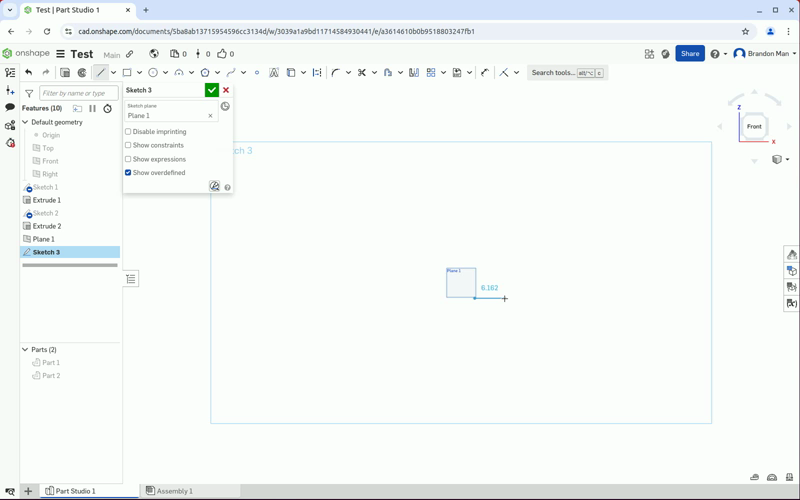
mouse_move(505, 298)
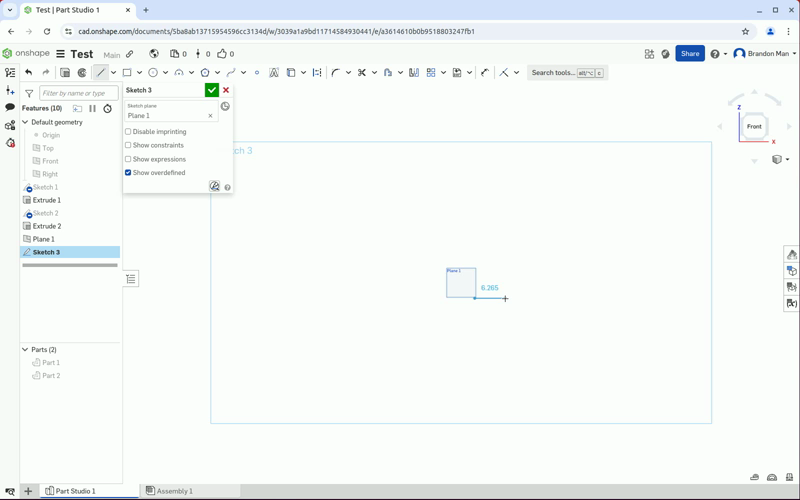
click(505, 298)
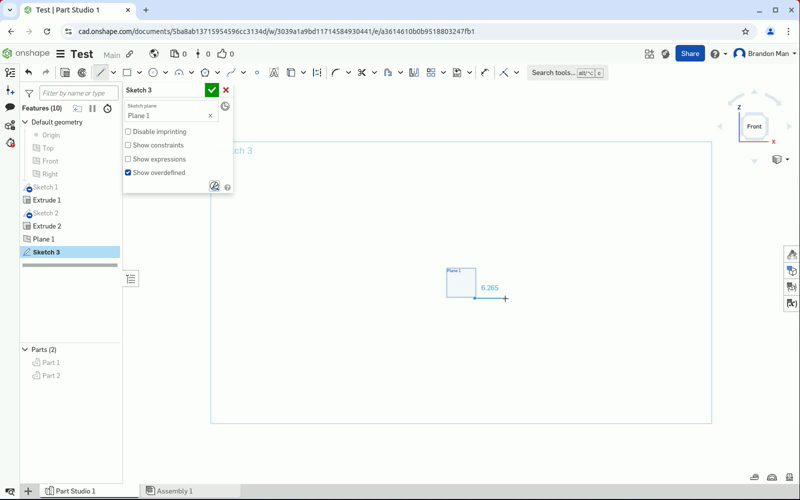
key_up(shift)
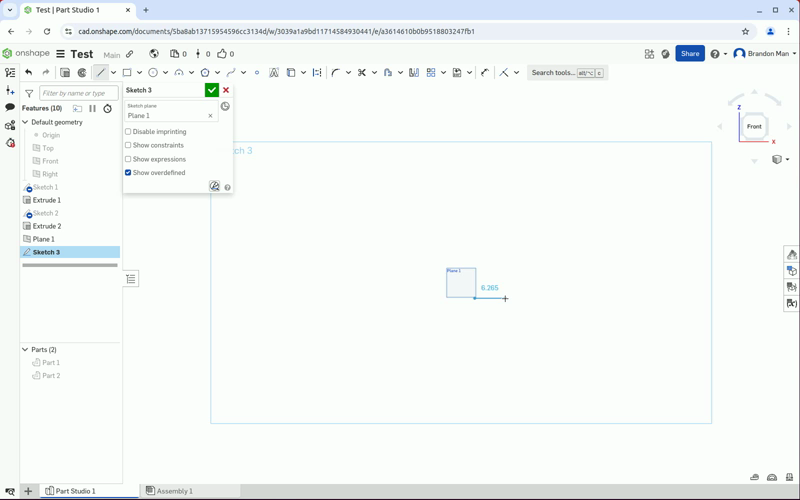
key_down(shift)
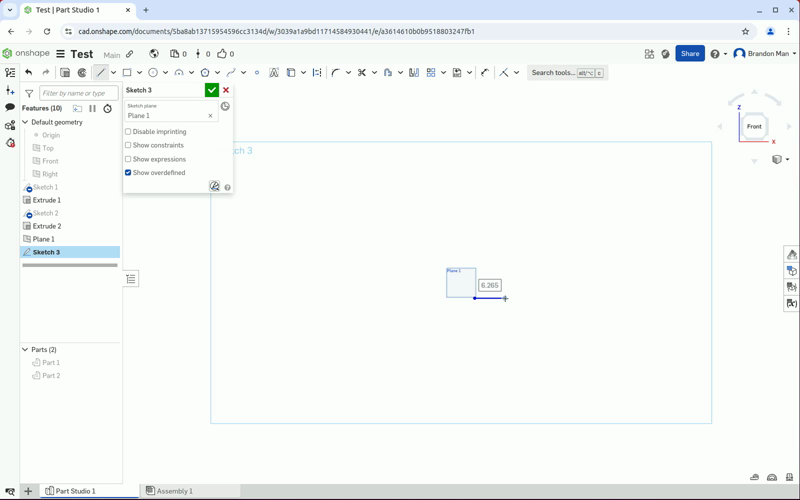
mouse_move(535, 298)
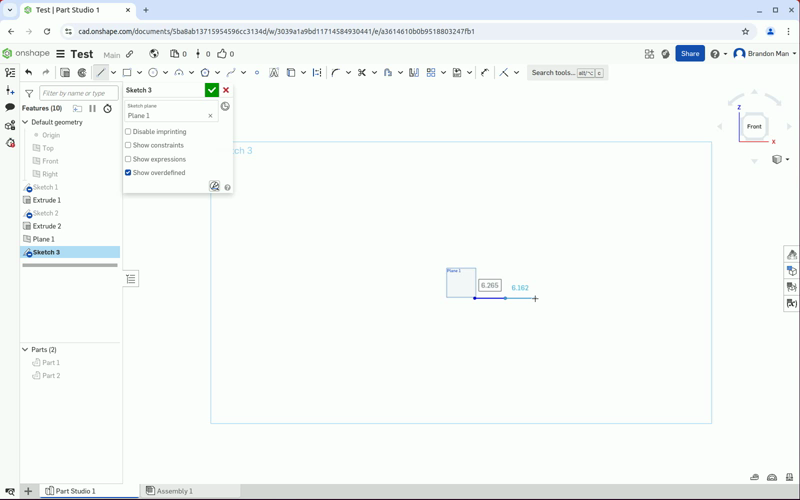
mouse_move(505, 282)
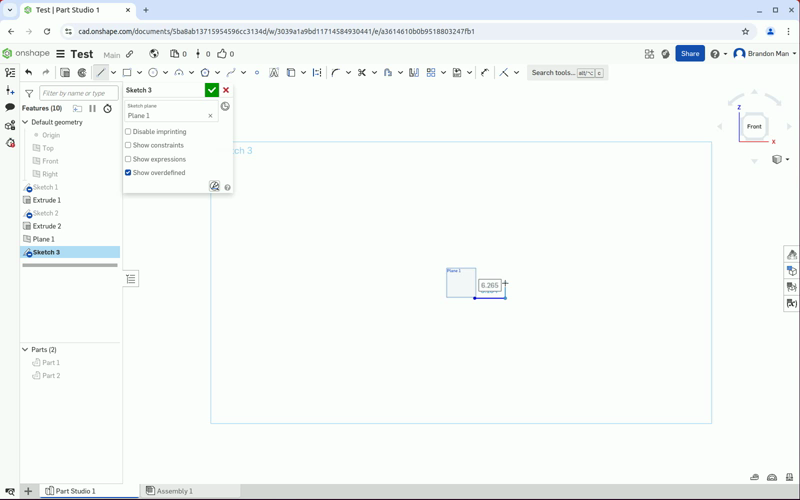
click(505, 282)
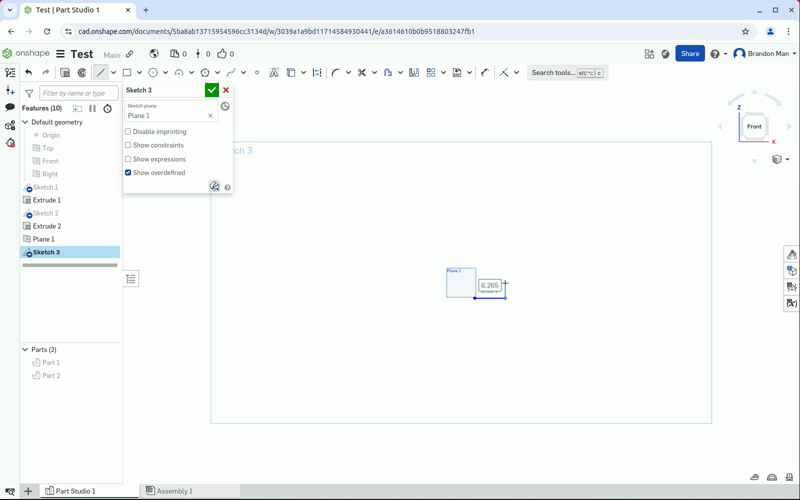
key_up(shift)
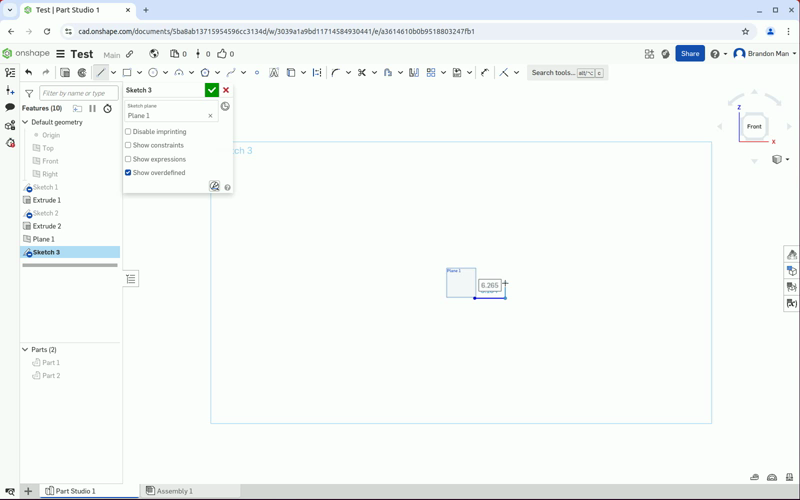
key_down(shift)
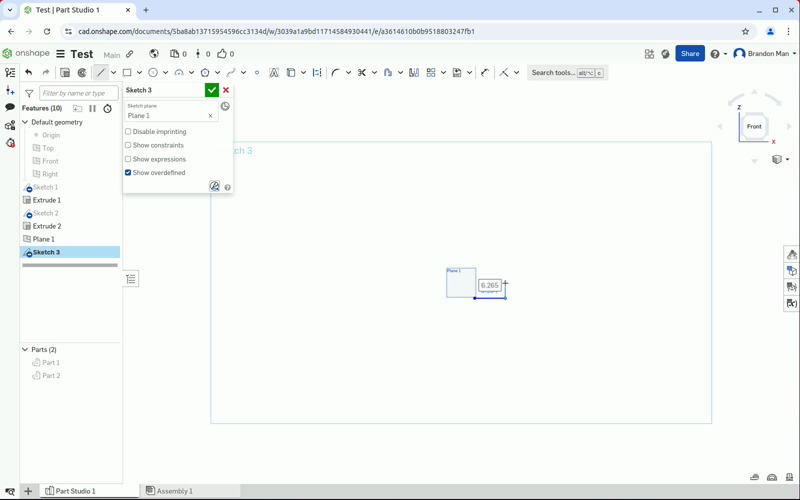
mouse_move(535, 282)
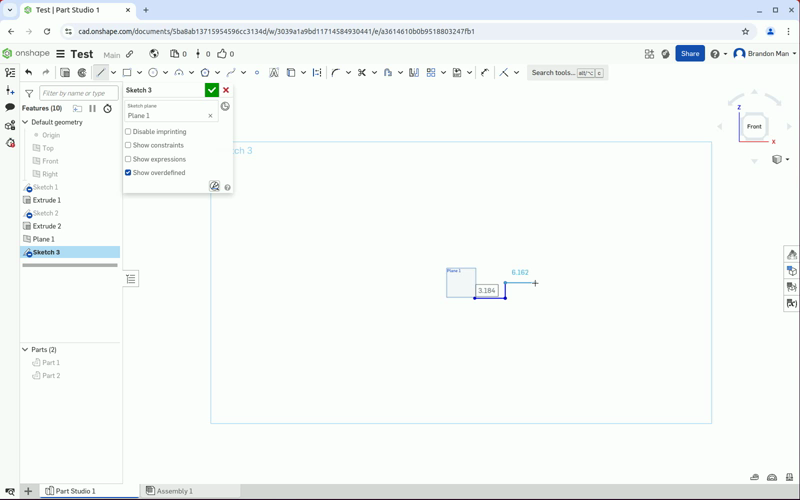
mouse_move(505, 267)
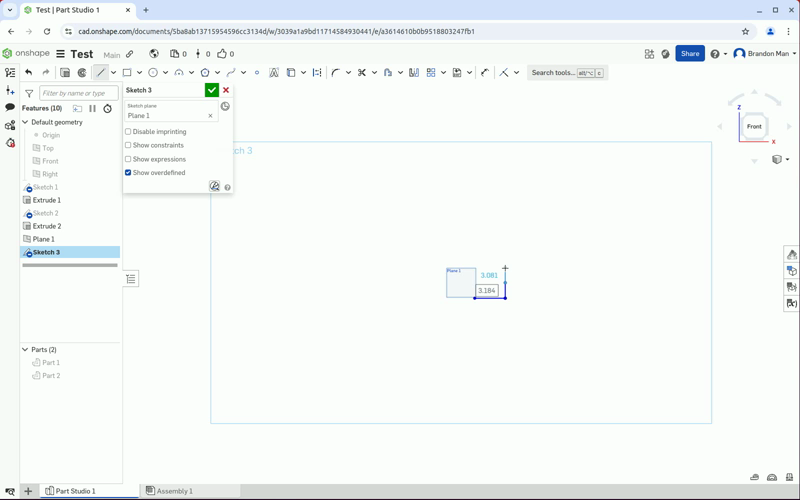
click(505, 267)
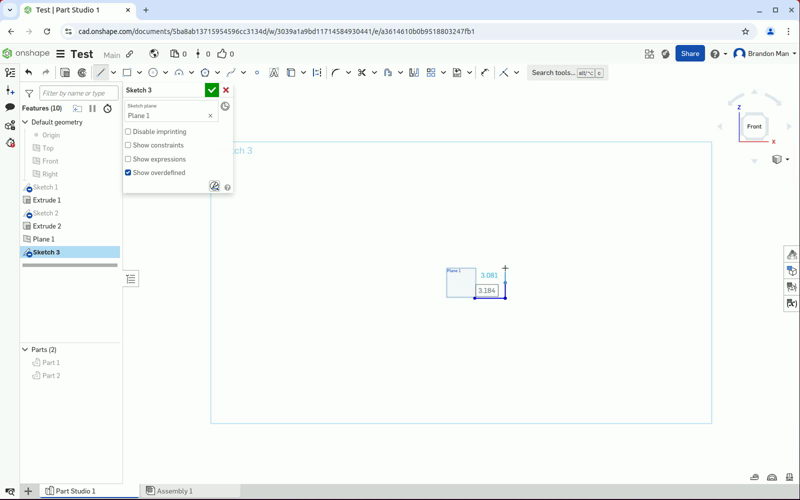
key_up(shift)
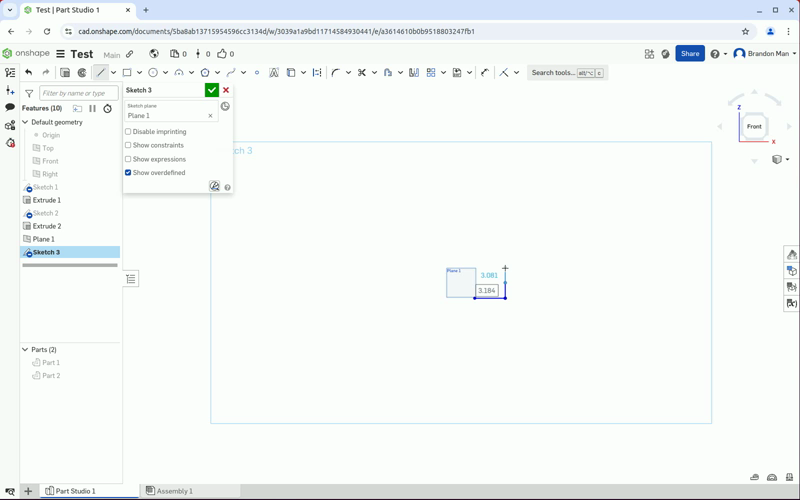
key_down(shift)
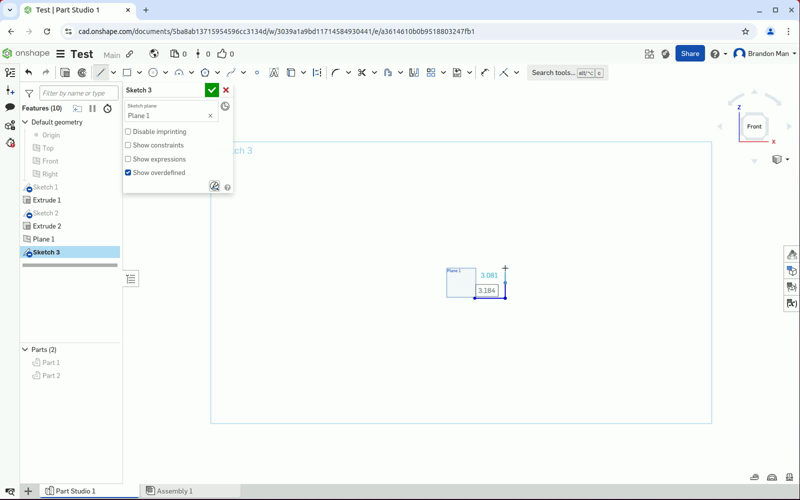
mouse_move(535, 267)
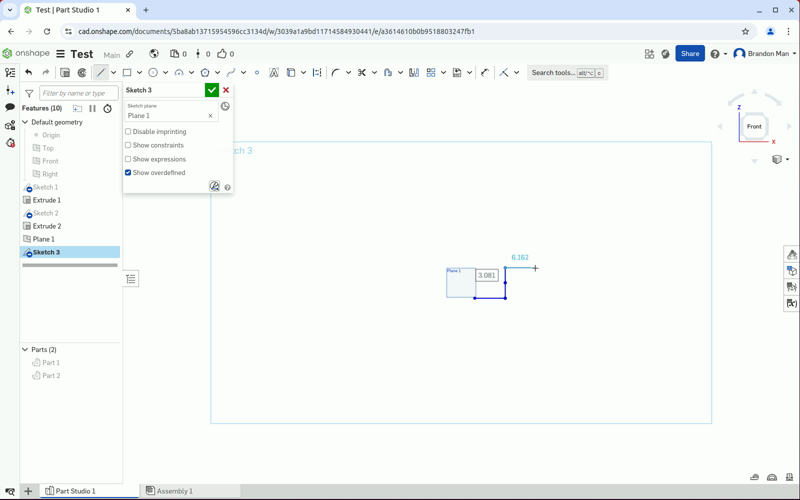
mouse_move(474, 267)
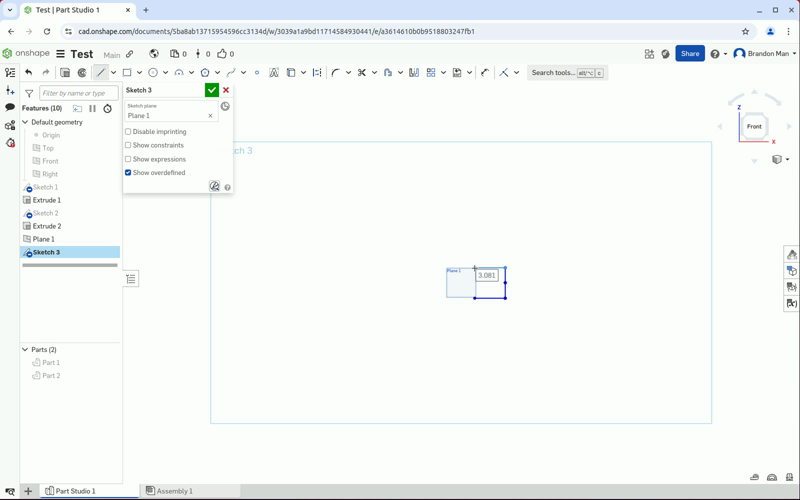
click(474, 267)
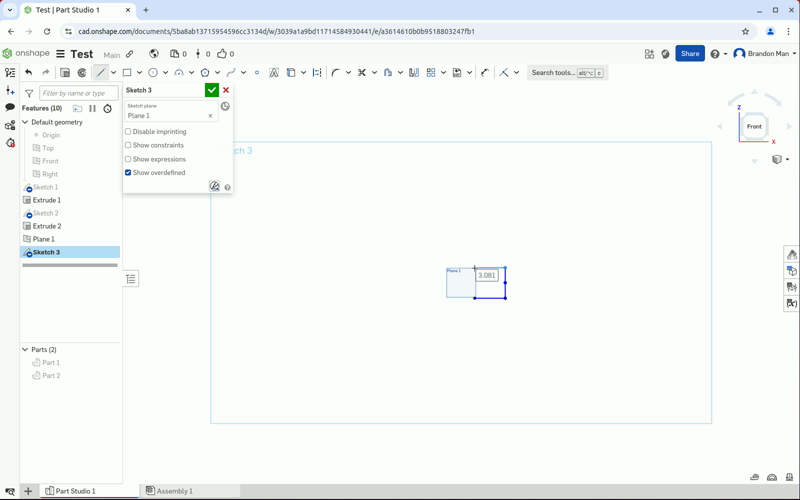
key_up(shift)
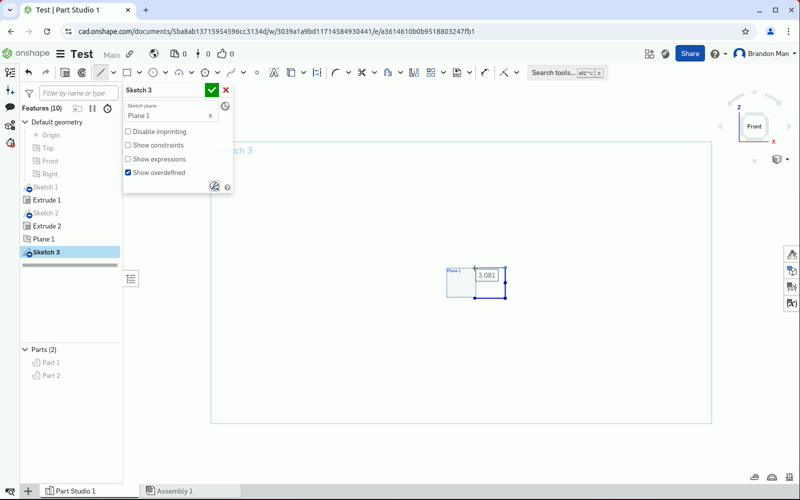
key_down(shift)
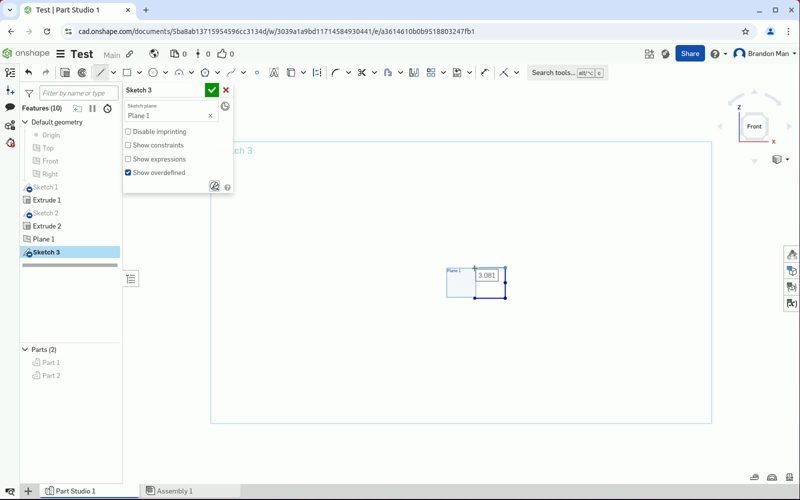
mouse_move(504, 267)
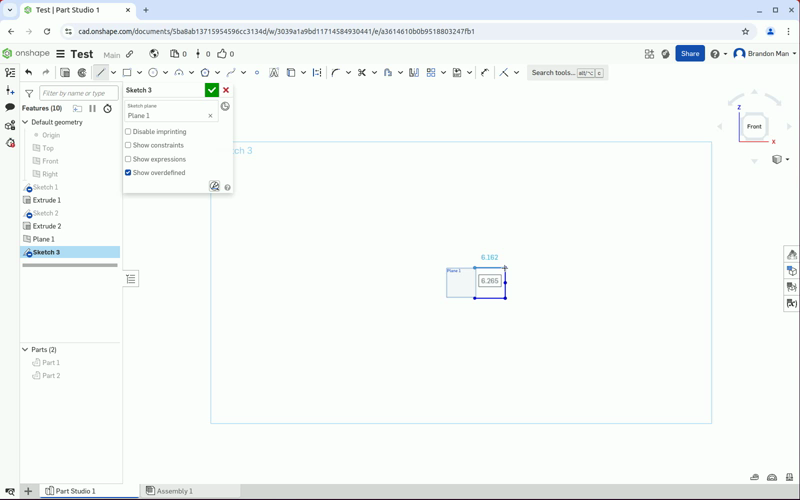
mouse_move(474, 282)
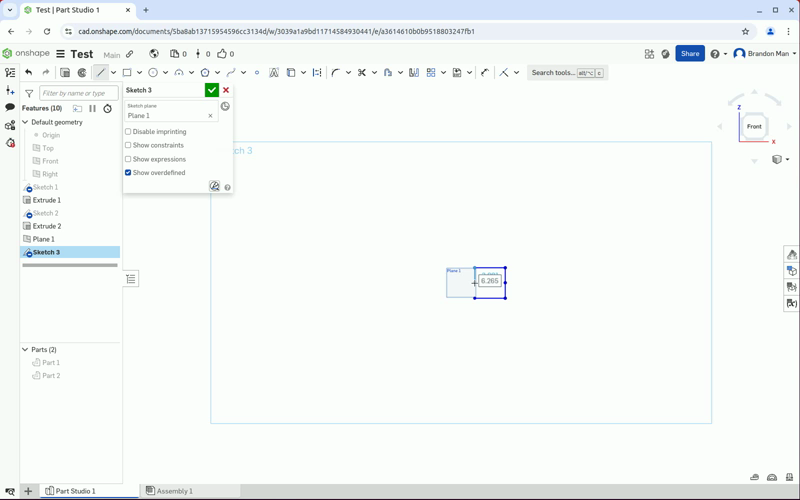
click(474, 282)
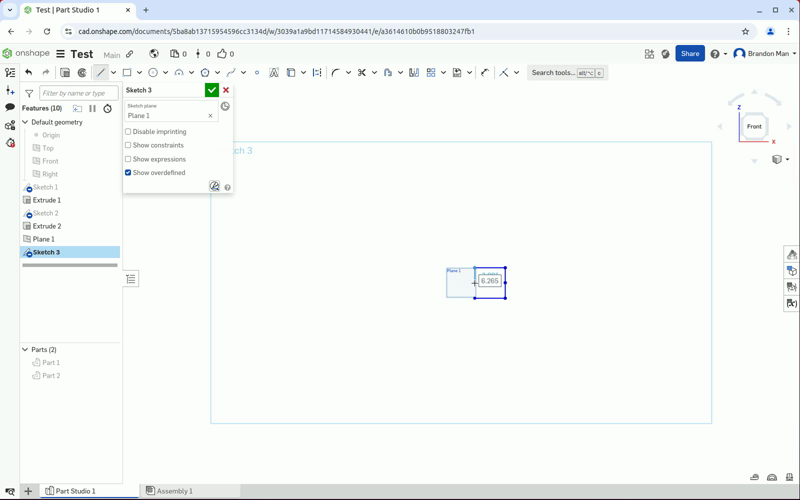
key_up(shift)
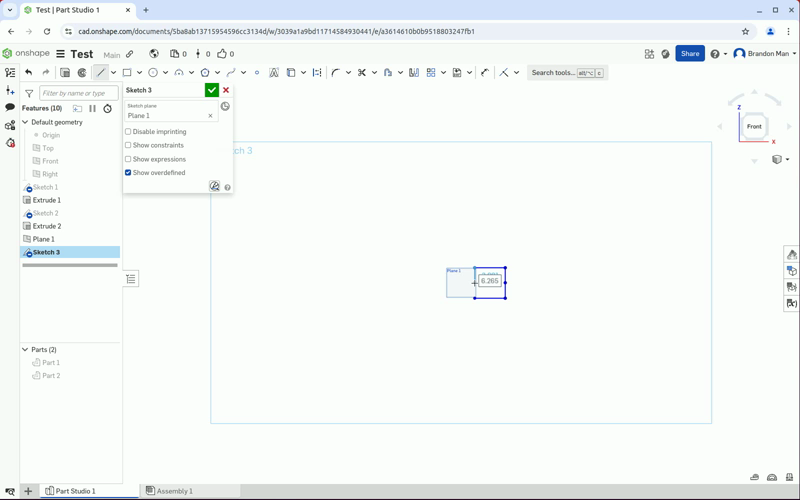
mouse_move(504, 282)
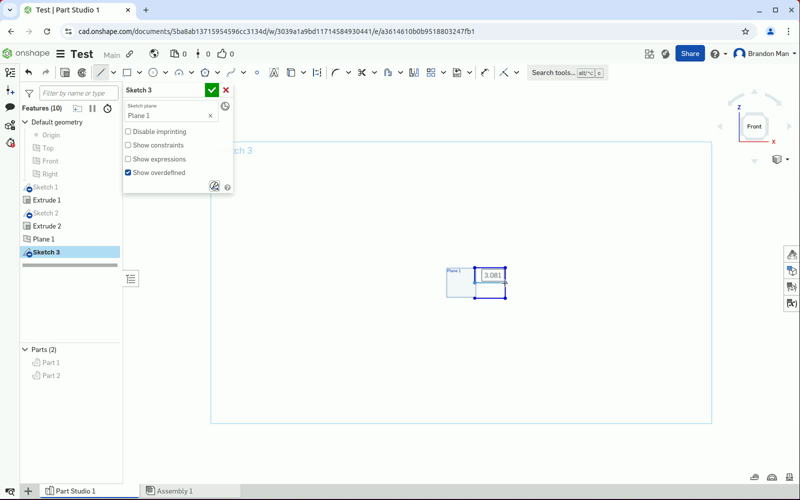
key_down(shift)
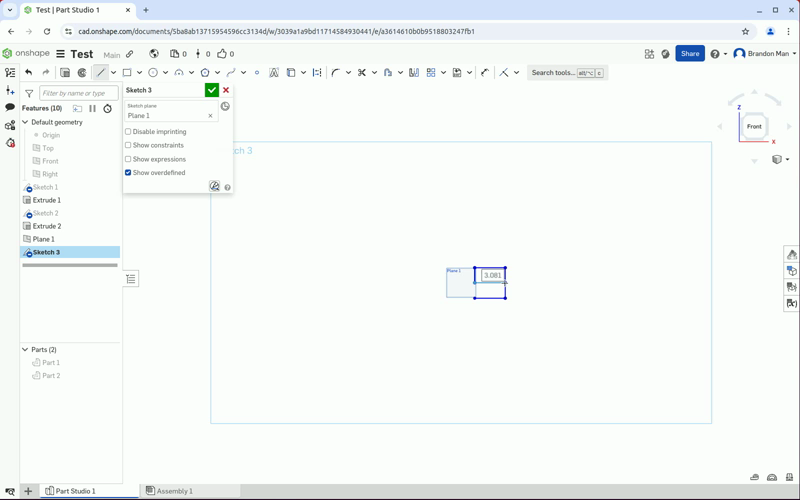
mouse_move(474, 298)
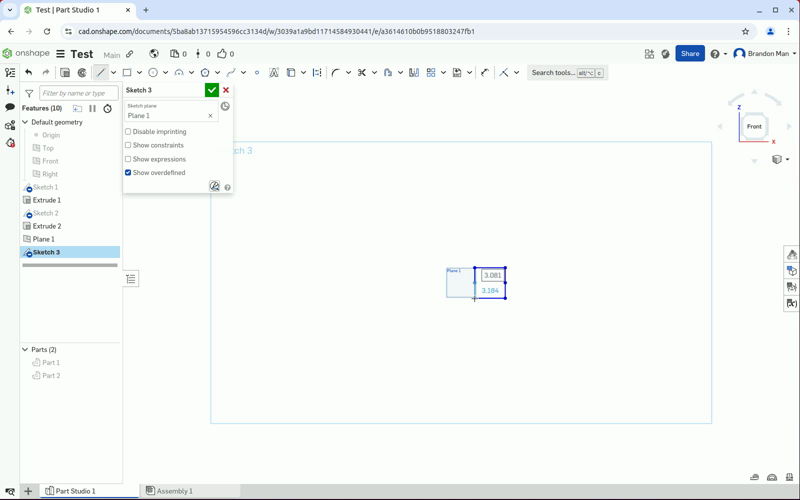
key_up(shift)
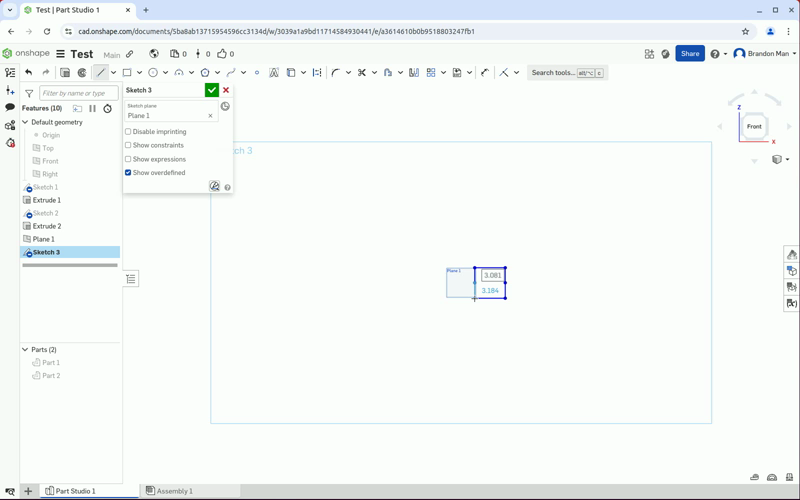
click(474, 298)
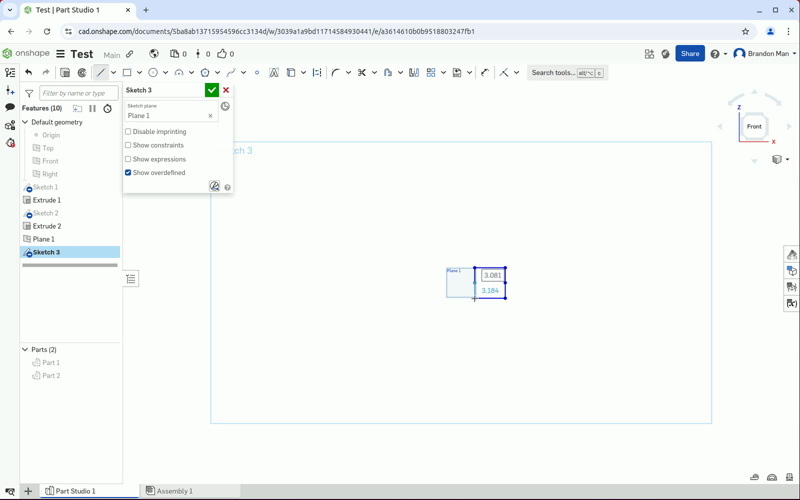
key(esc)
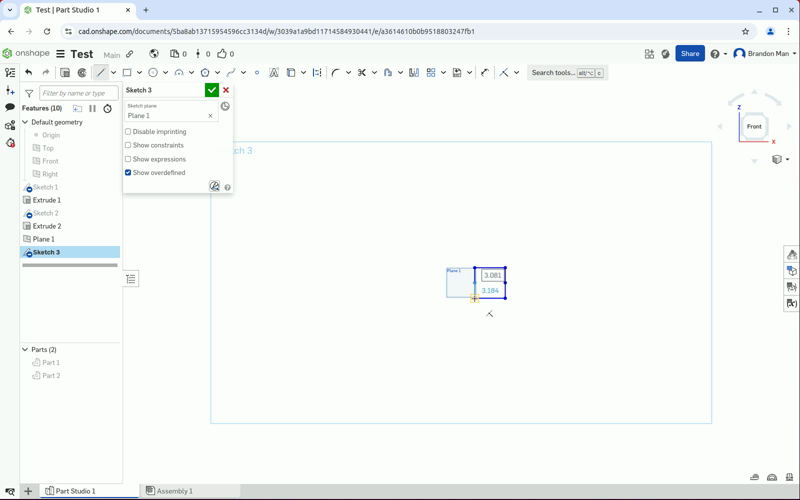
mouse_move(476, 289)
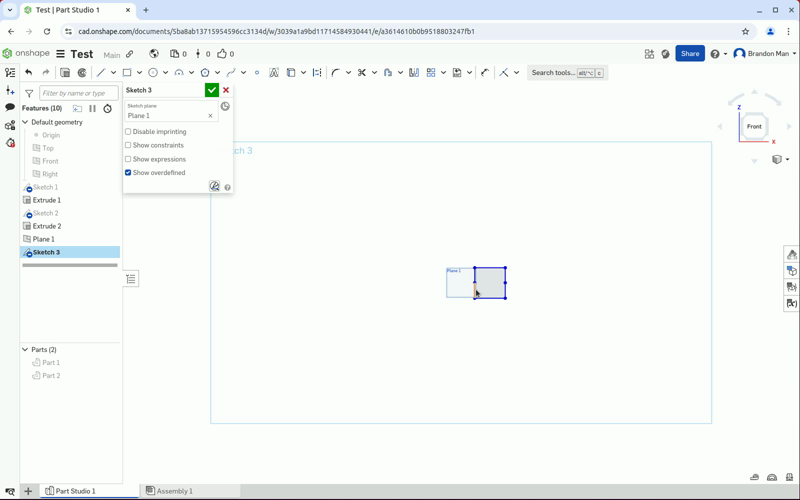
scroll(6)
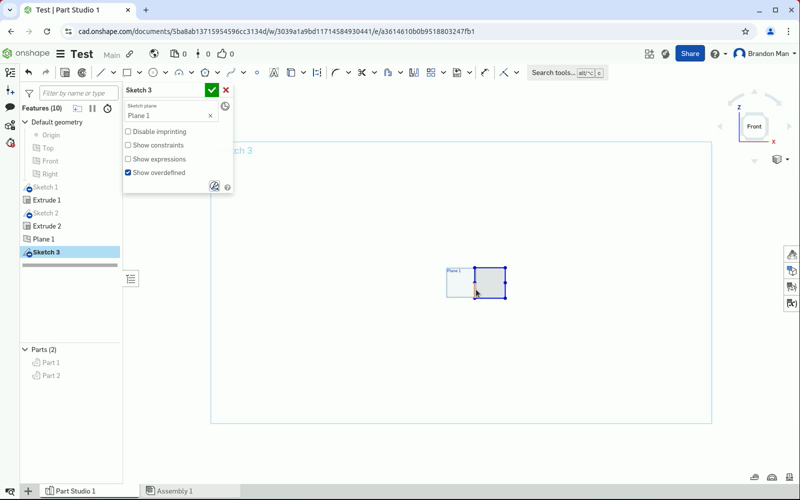
scroll(6)
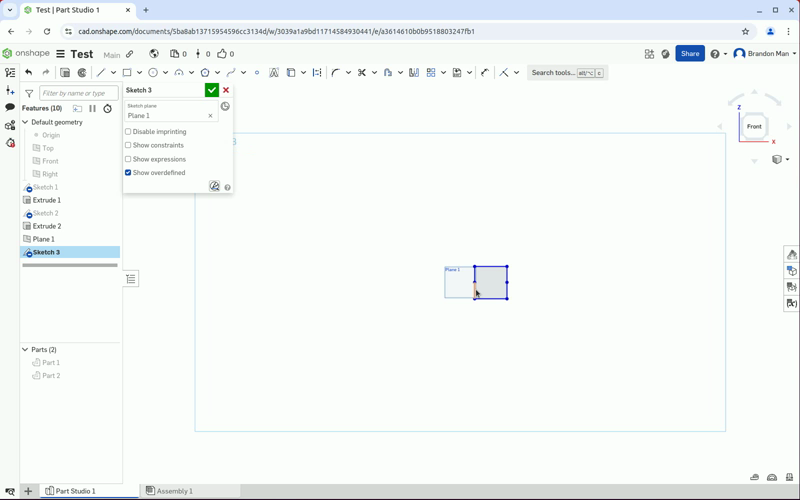
scroll(6)
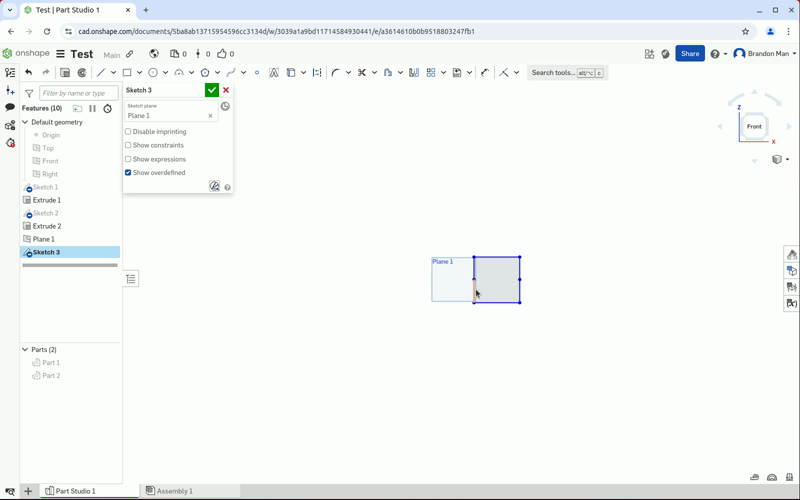
scroll(6)
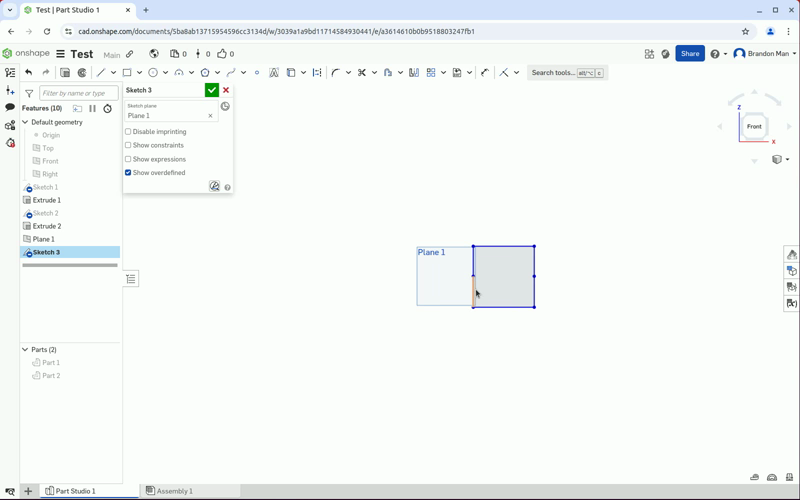
scroll(6)
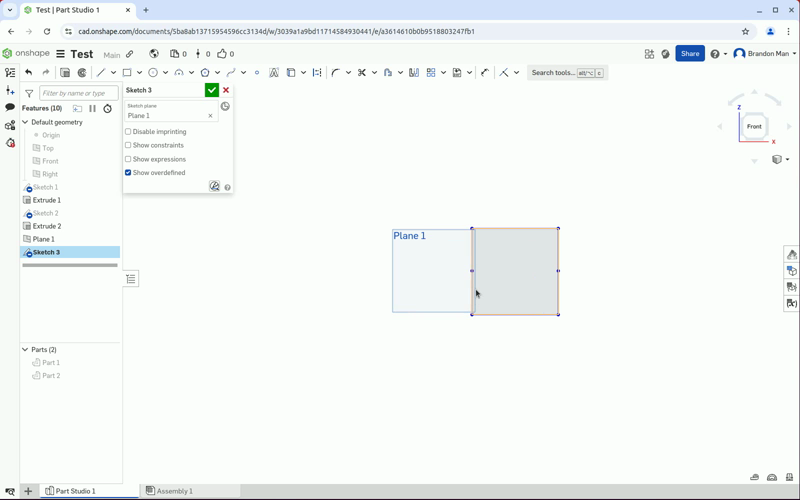
scroll(6)
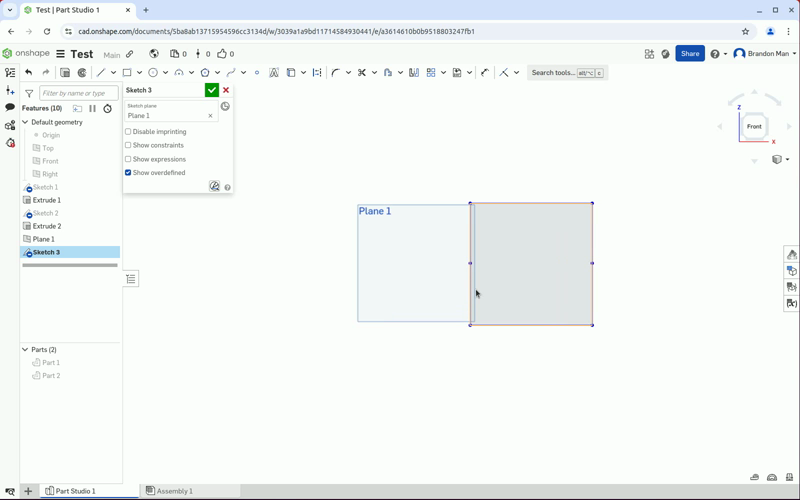
scroll(6)
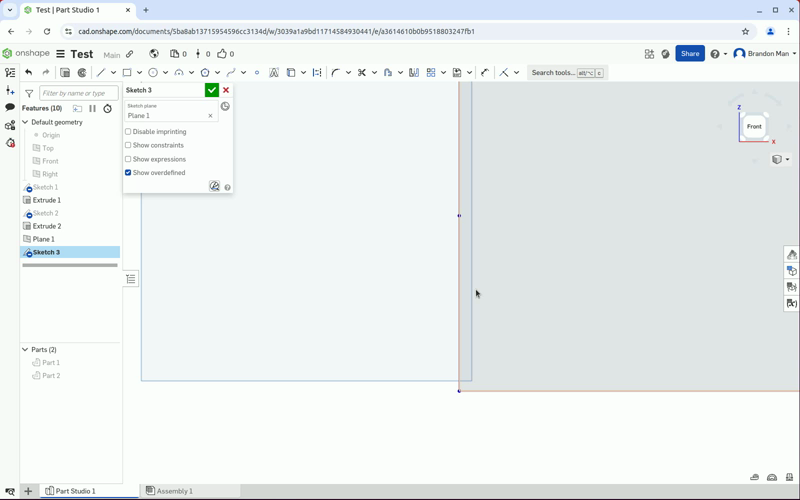
click(476, 289)
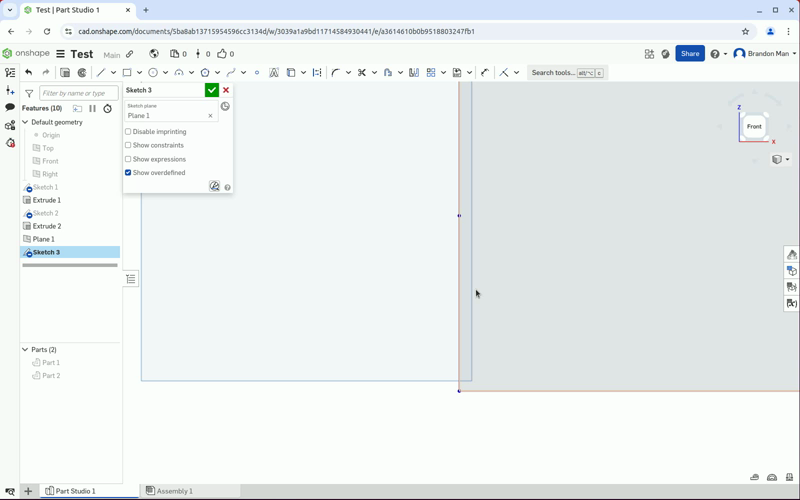
scroll(-6)
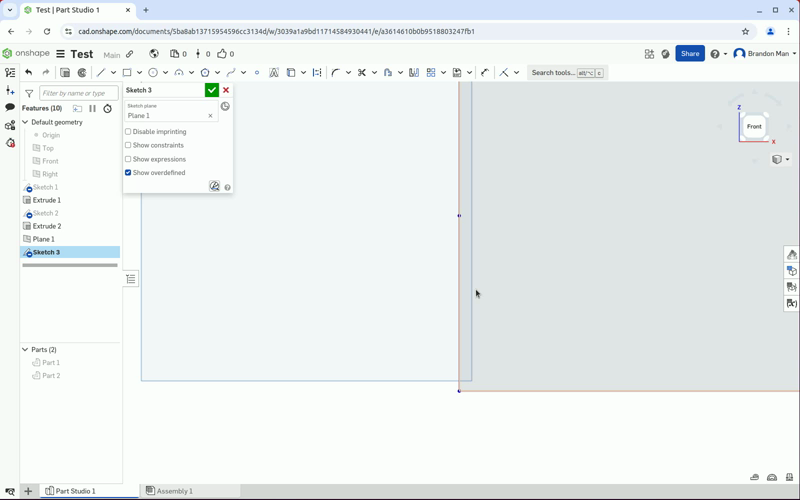
scroll(-6)
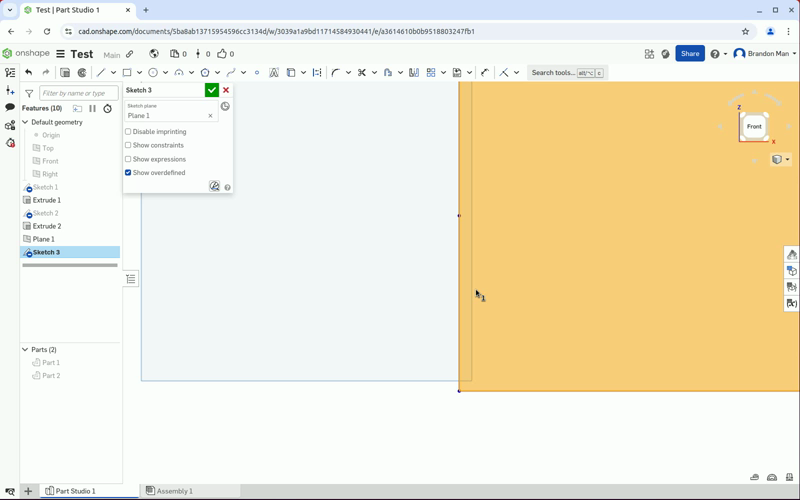
scroll(-6)
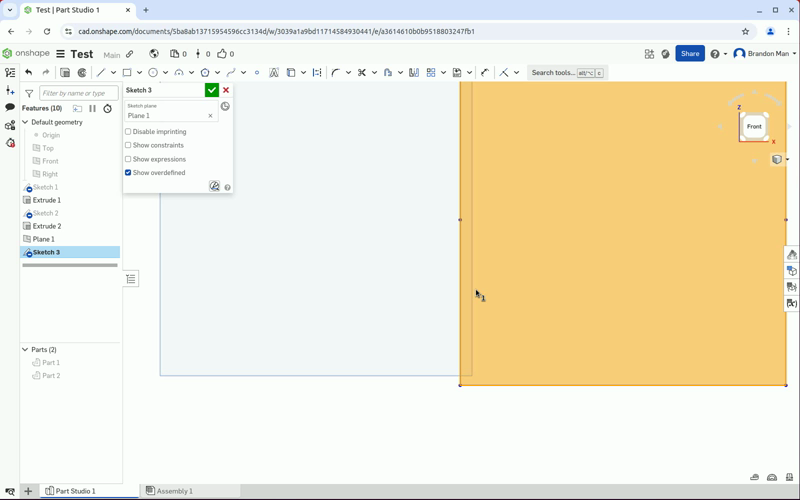
scroll(-6)
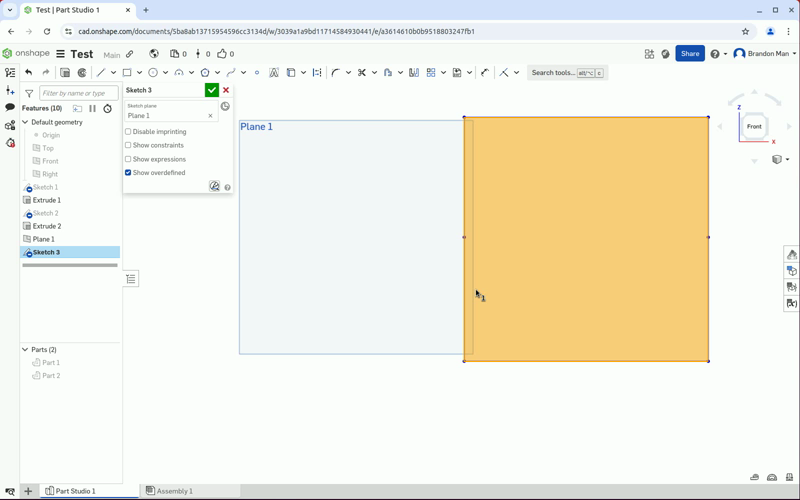
scroll(-6)
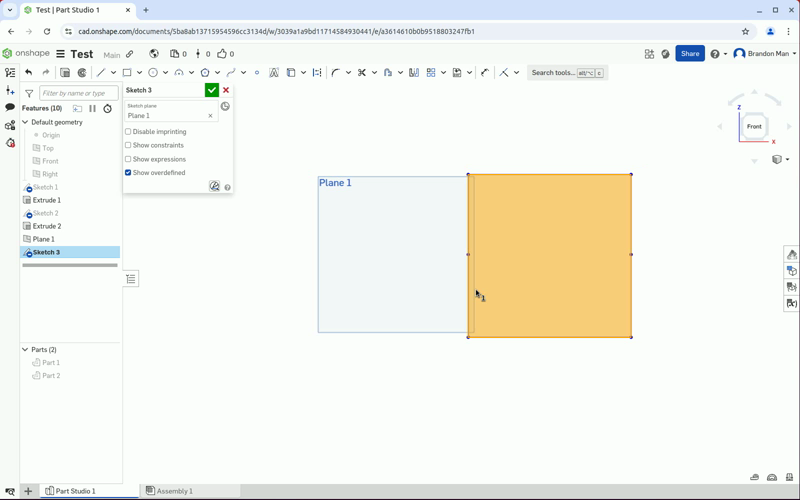
scroll(-6)
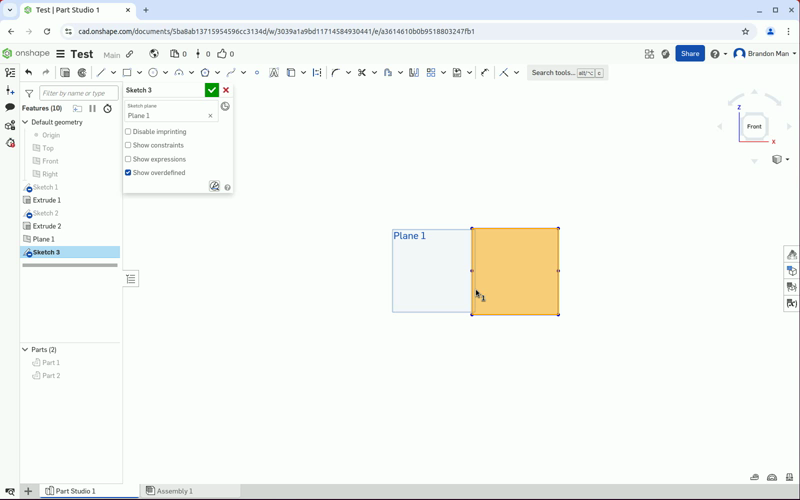
scroll(-6)
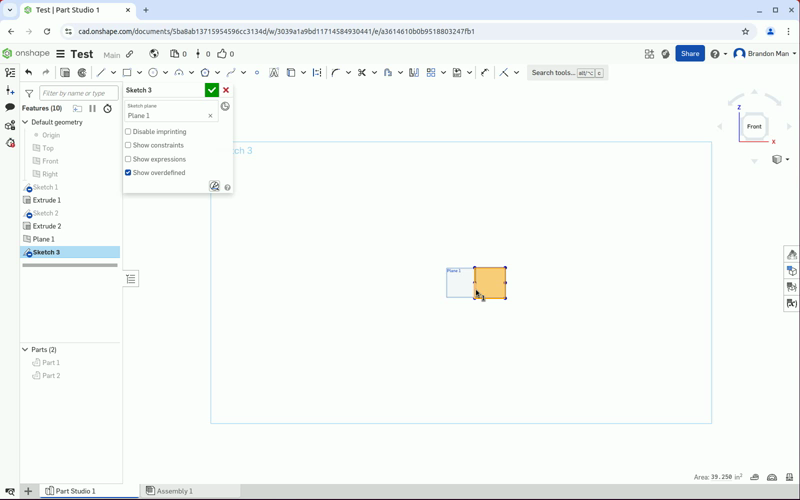
mouse_move(73, 352)
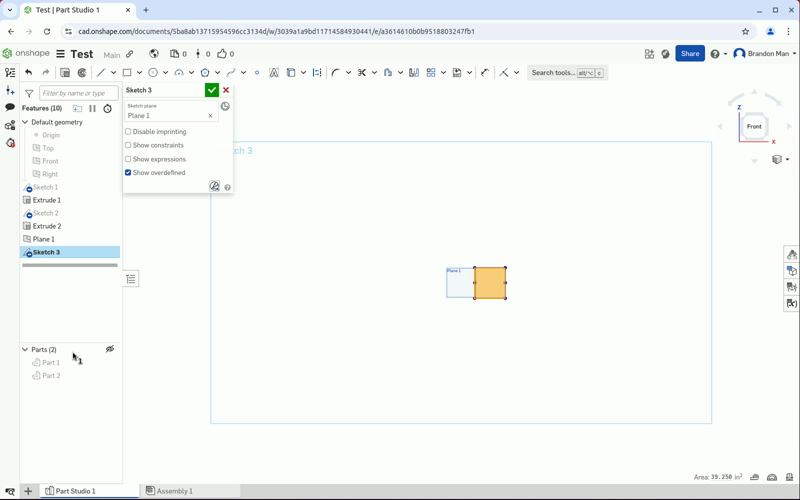
key(shift+y)
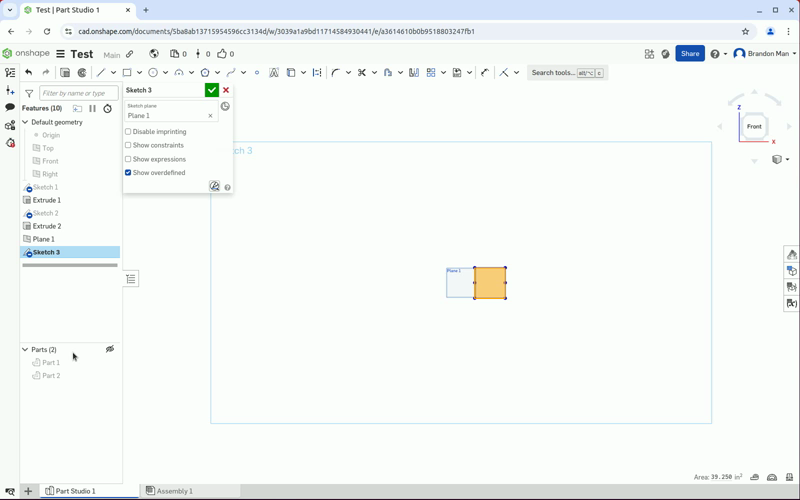
key(shift+e)
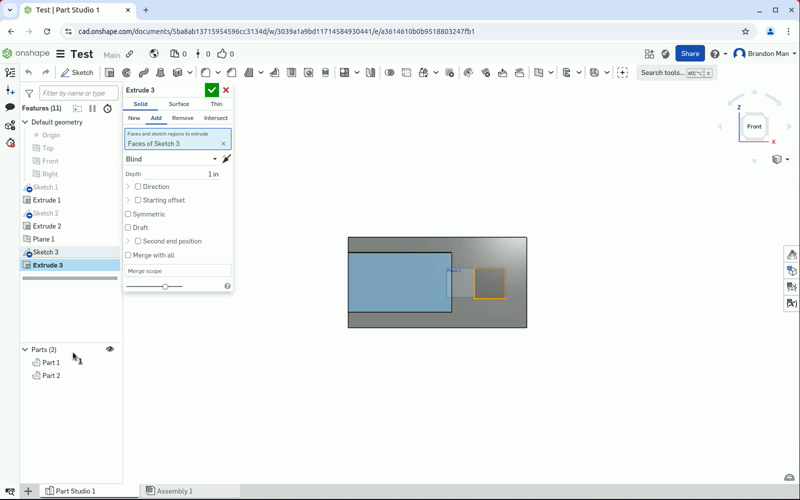
mouse_move(143, 106)
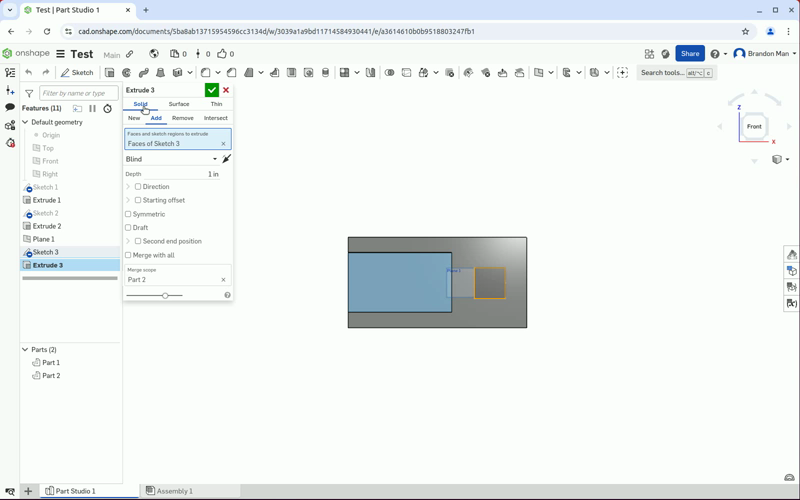
click(143, 106)
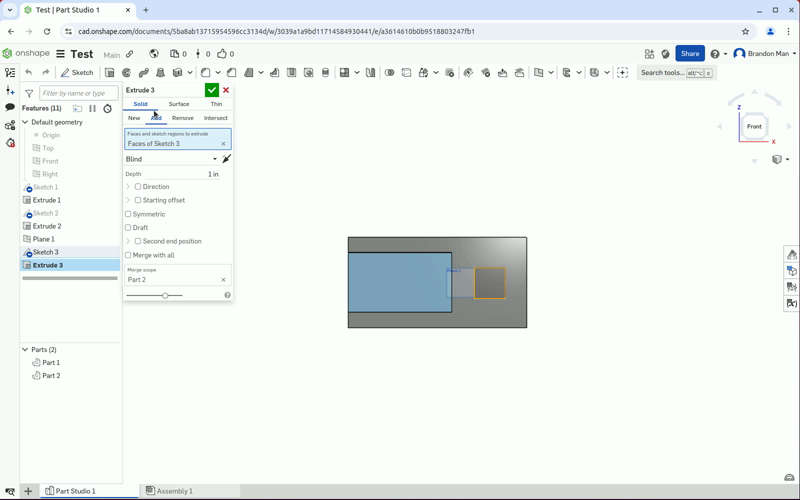
mouse_move(186, 120)
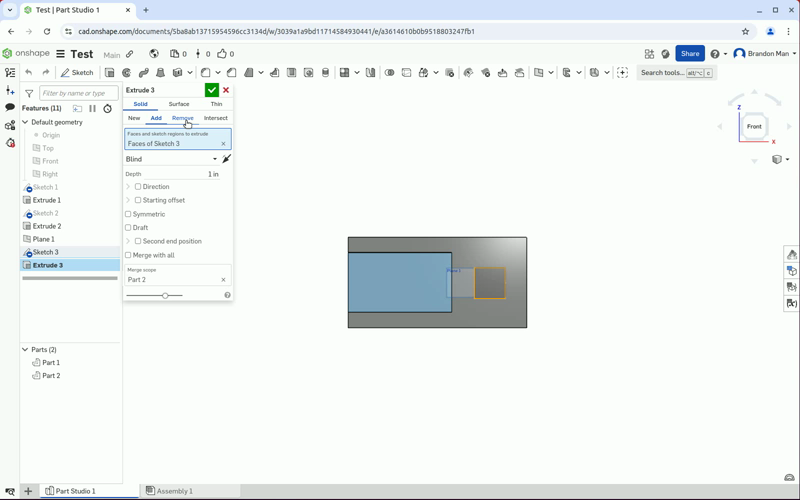
click(186, 120)
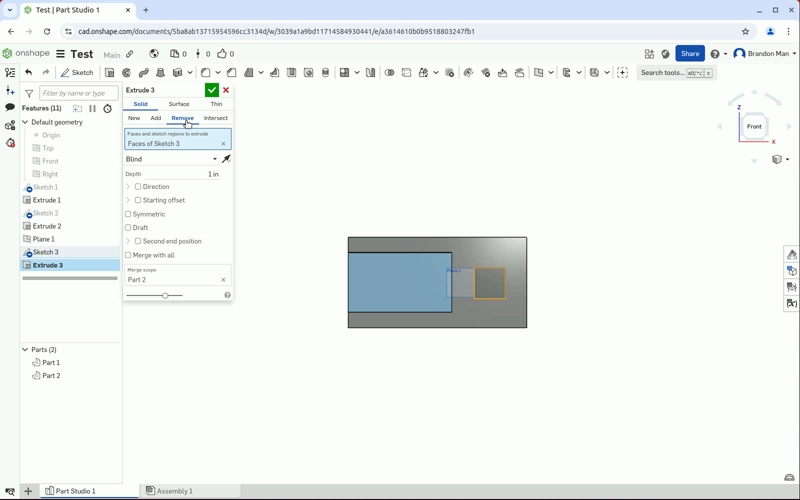
key(tab, 4)
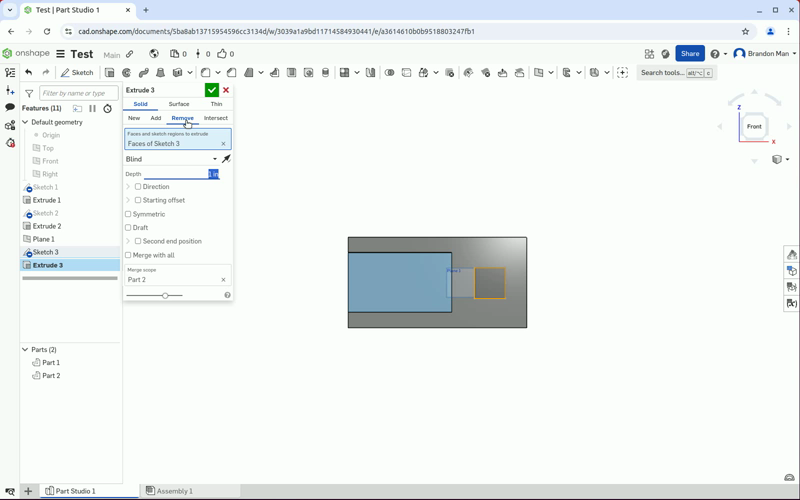
text(12.517)
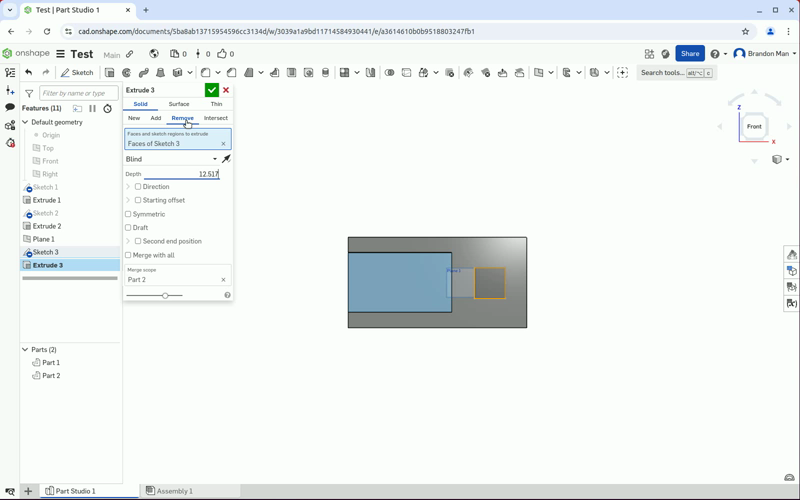
key(tab, 6)
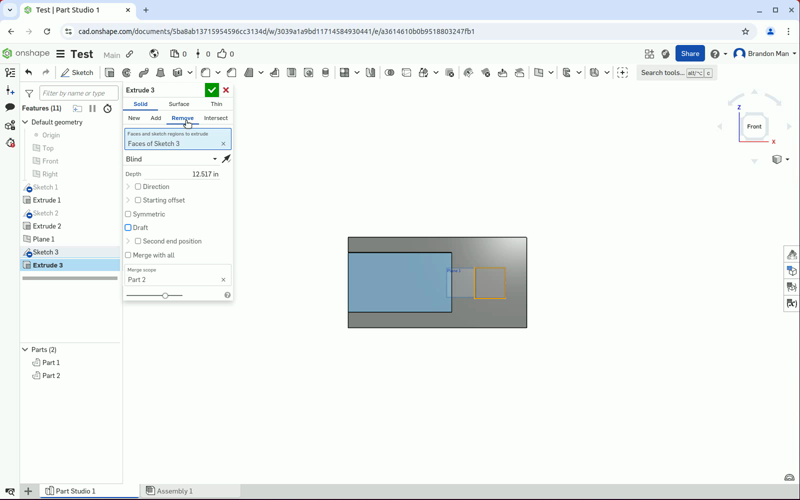
key(space)
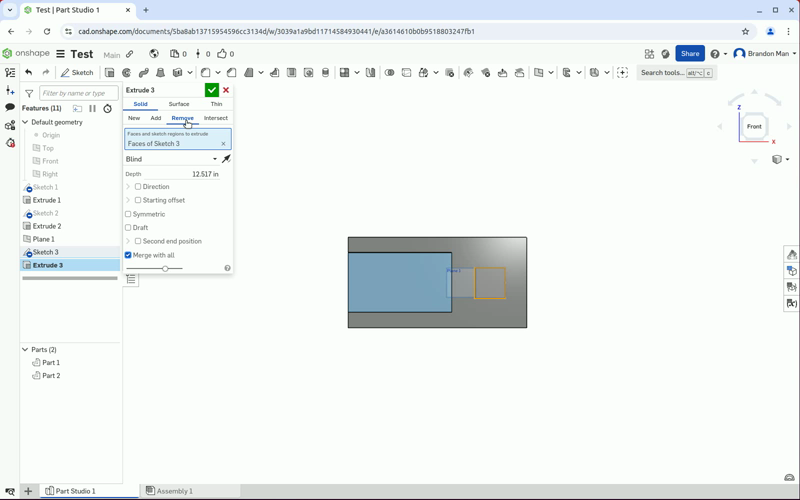
key(enter)
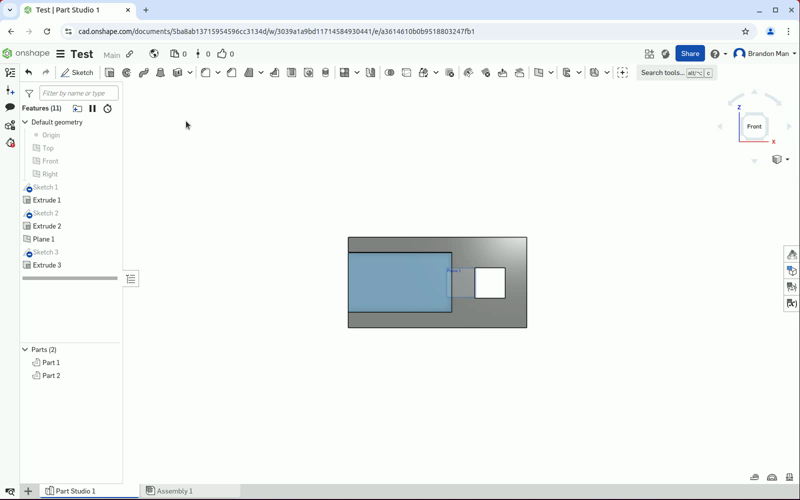
key(shift+h)
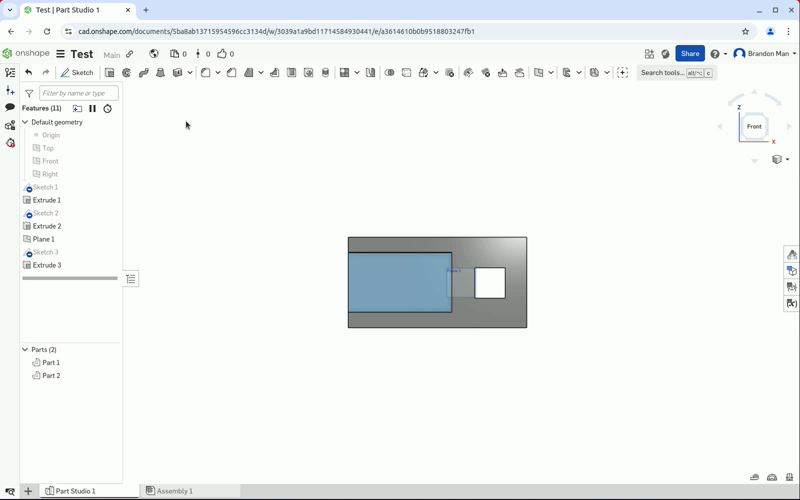
key(shift+h)
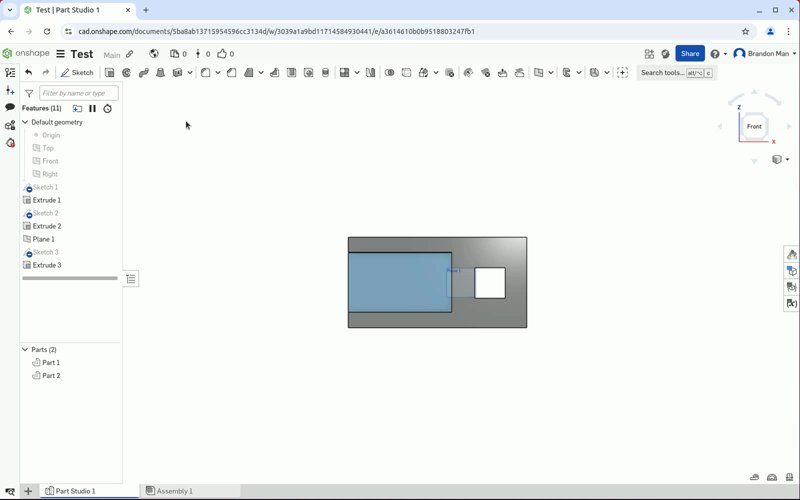
key(shift+7)
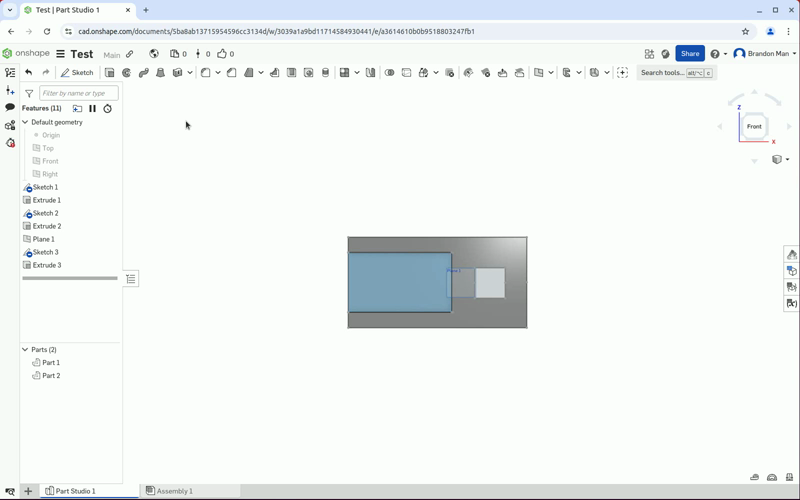
key(left, 2)
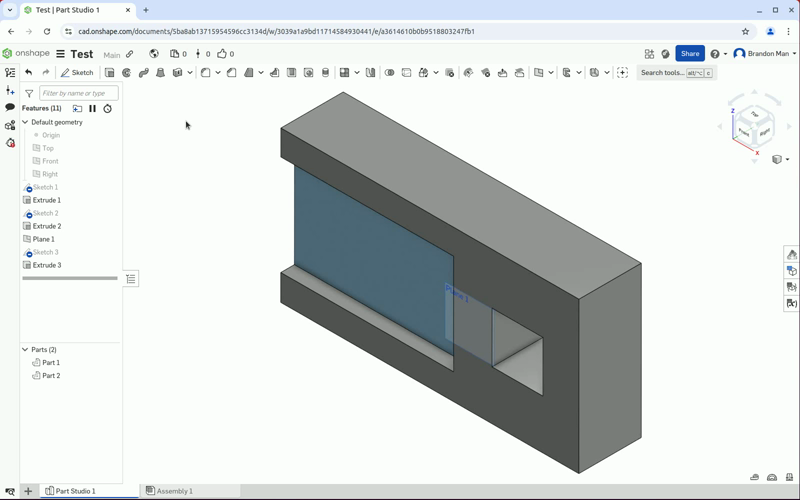
key(down, 2)
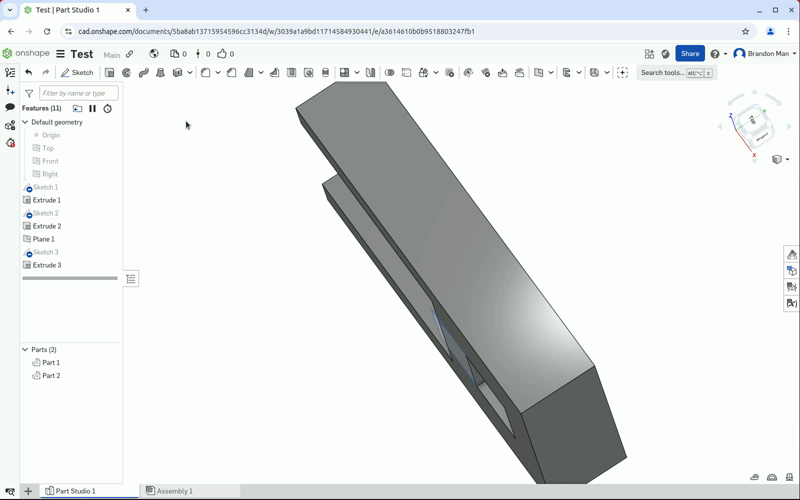
key(up, 2)
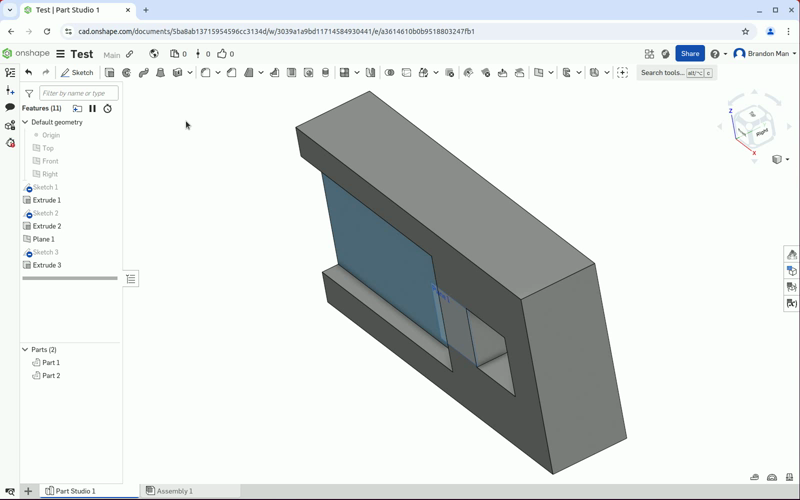
key(right, 2)
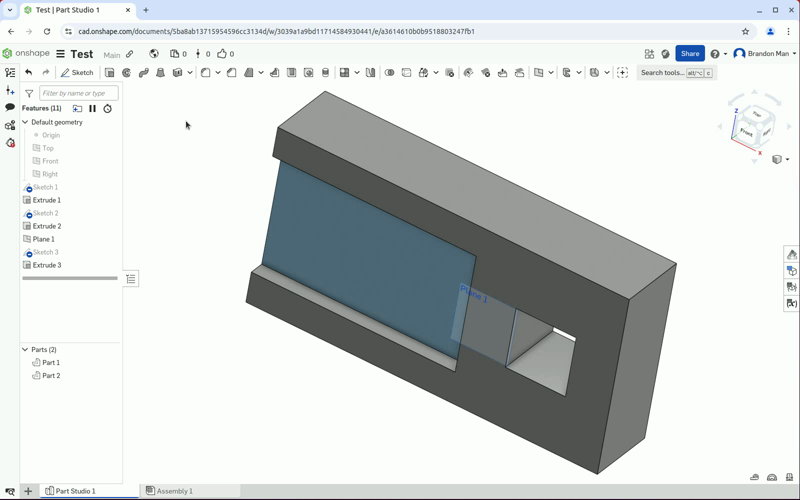
mouse_move(73, 189)
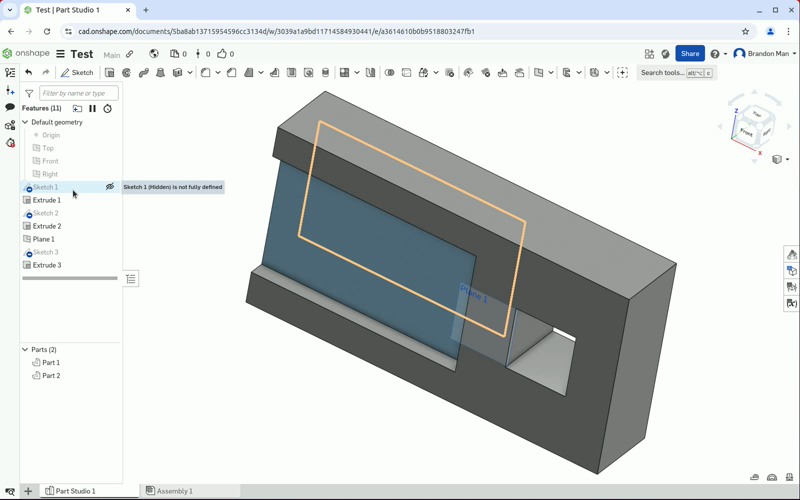
click(73, 189)